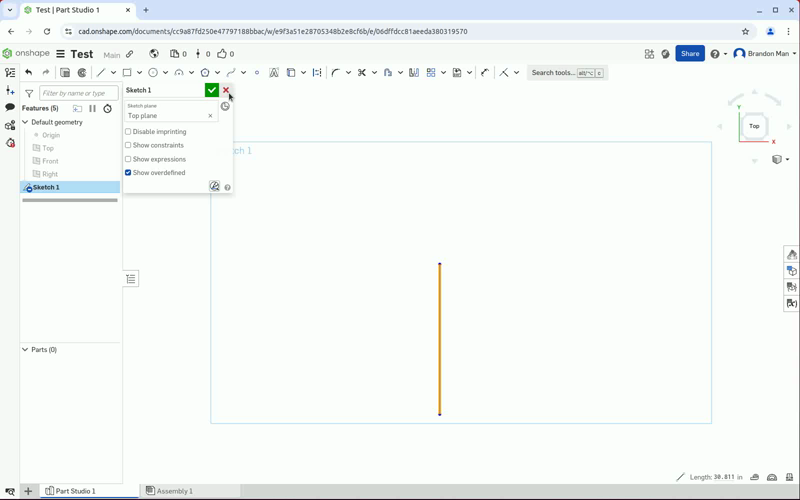
key(shift+h)
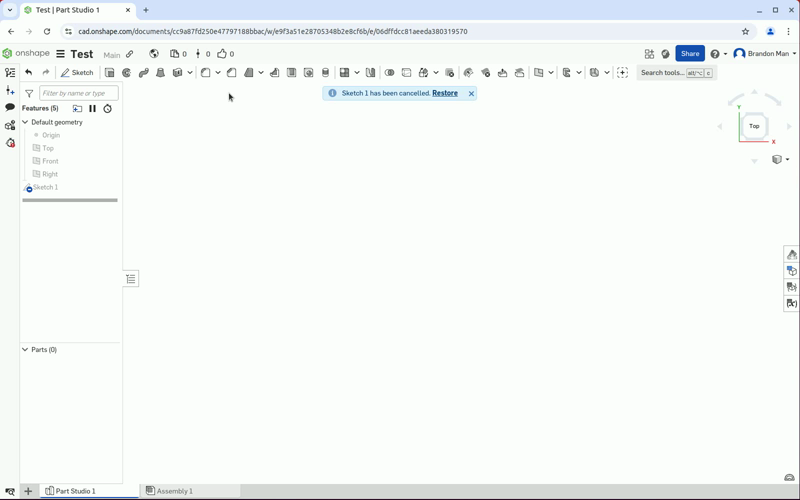
mouse_move(73, 352)
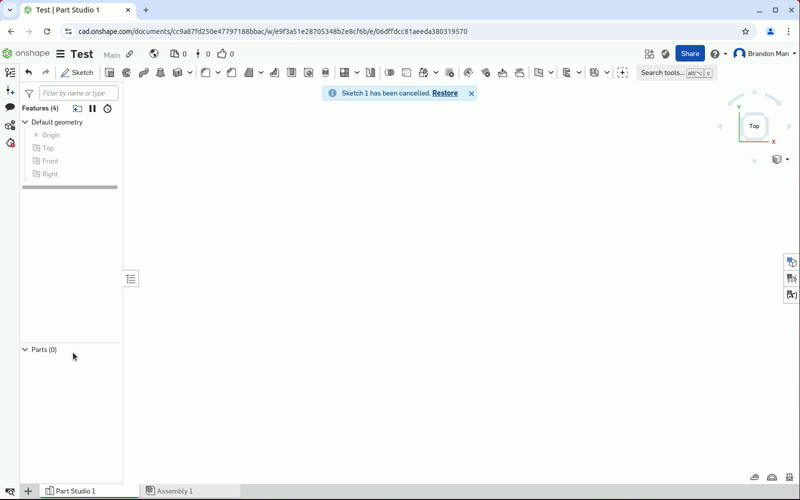
key(y)
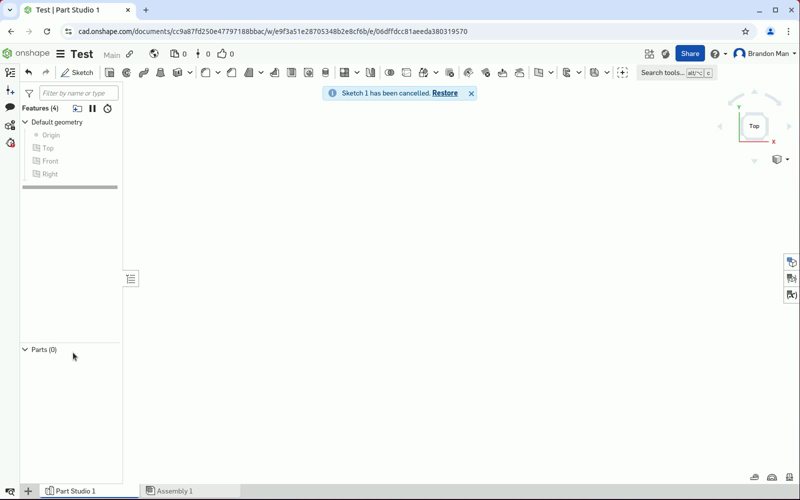
key(shift+p)
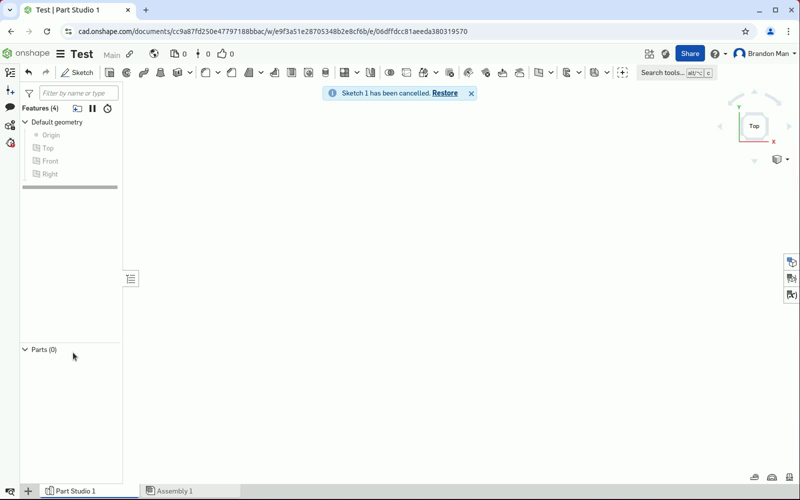
key(space)
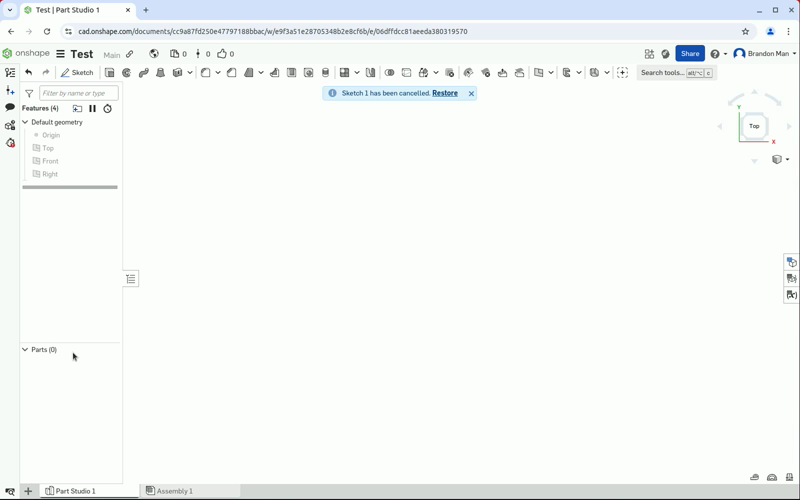
key_down(shift)
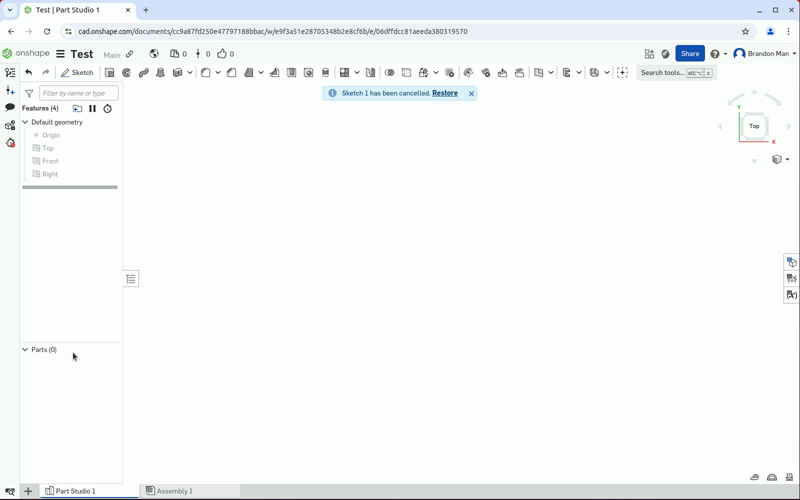
key(up)
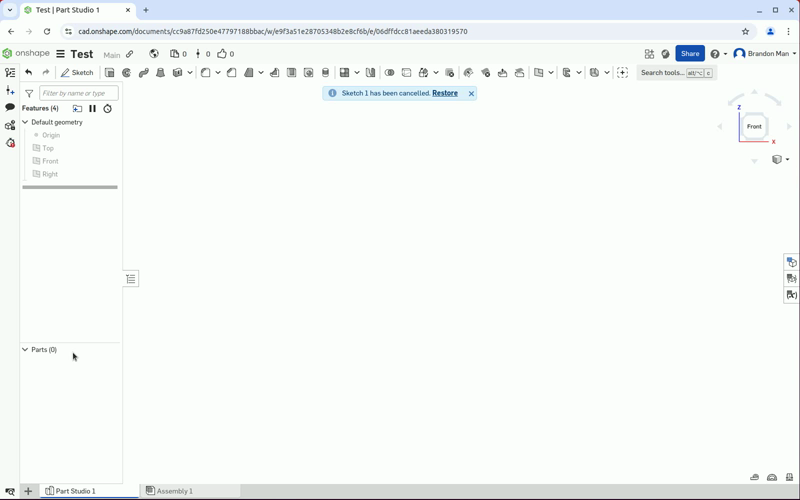
key_up(shift)
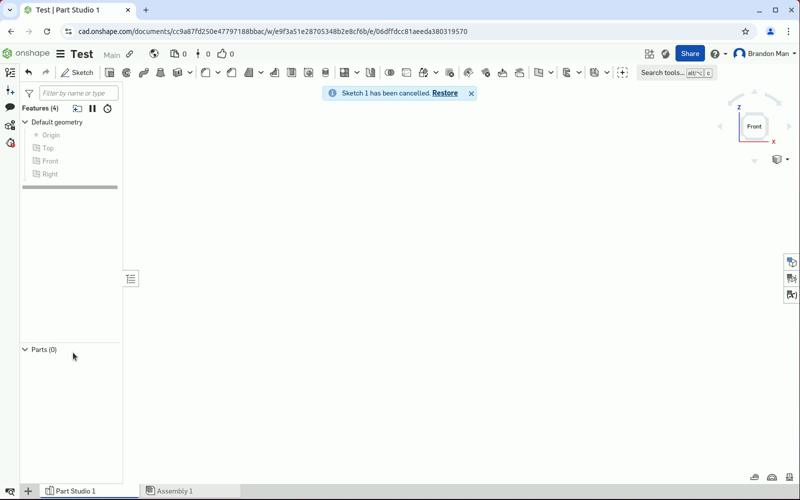
key(space)
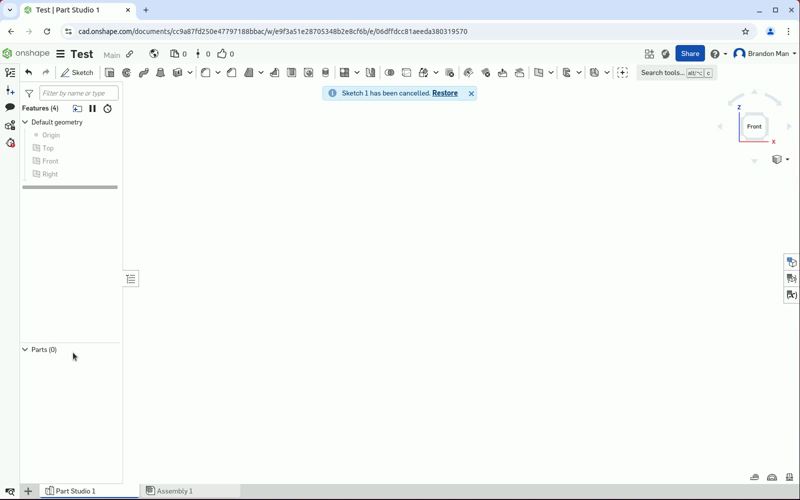
key_down(shift)
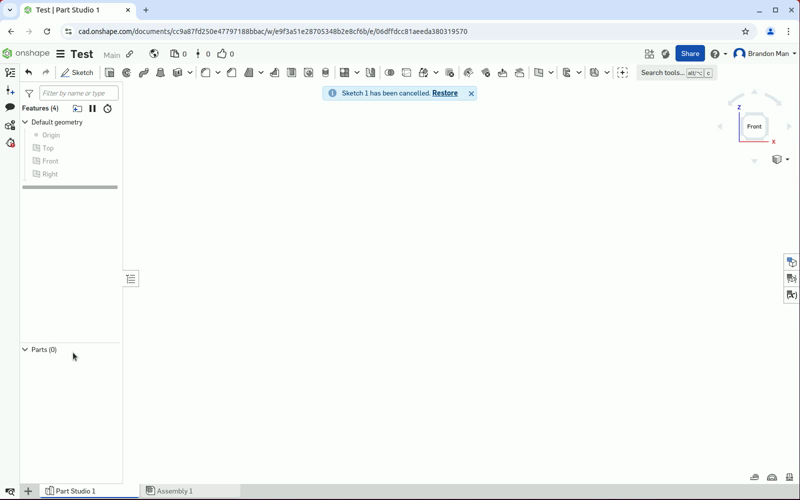
key(left)
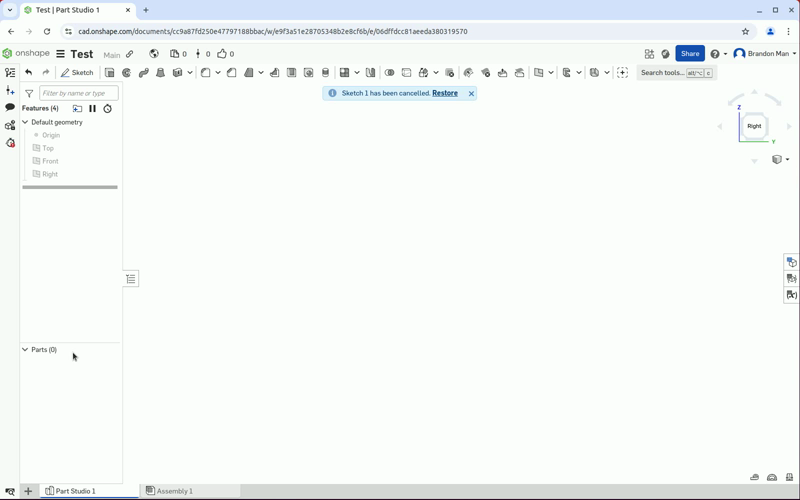
key_up(shift)
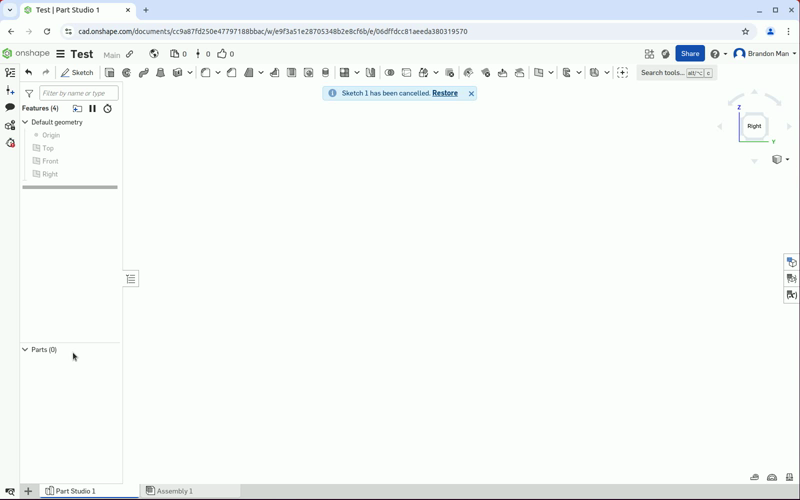
mouse_move(73, 352)
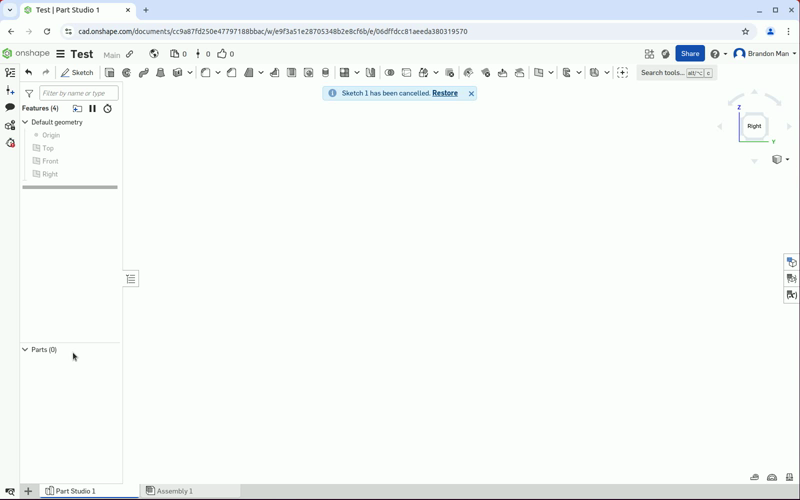
key(shift+y)
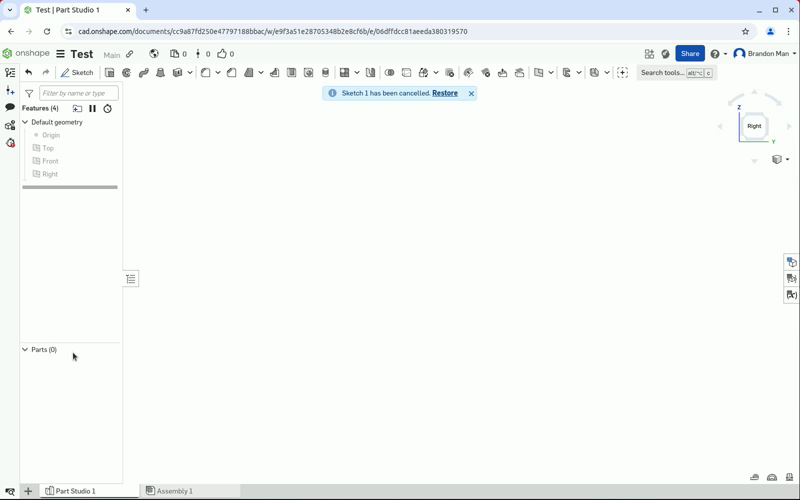
key(shift+s)
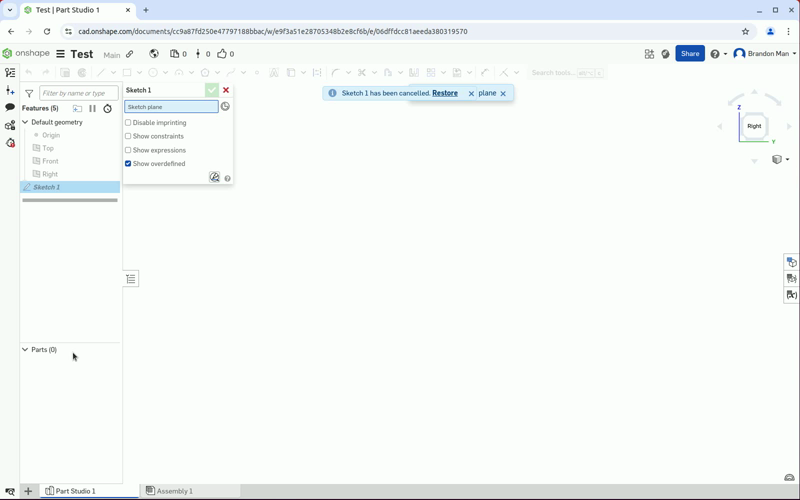
mouse_move(73, 176)
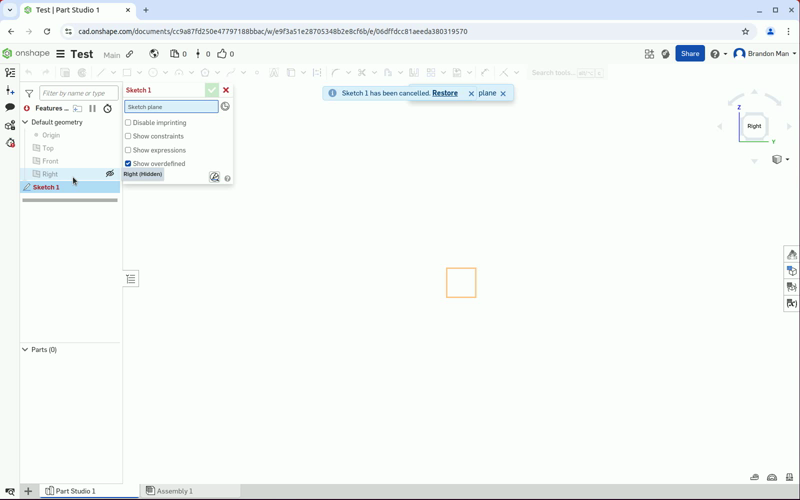
click(73, 176)
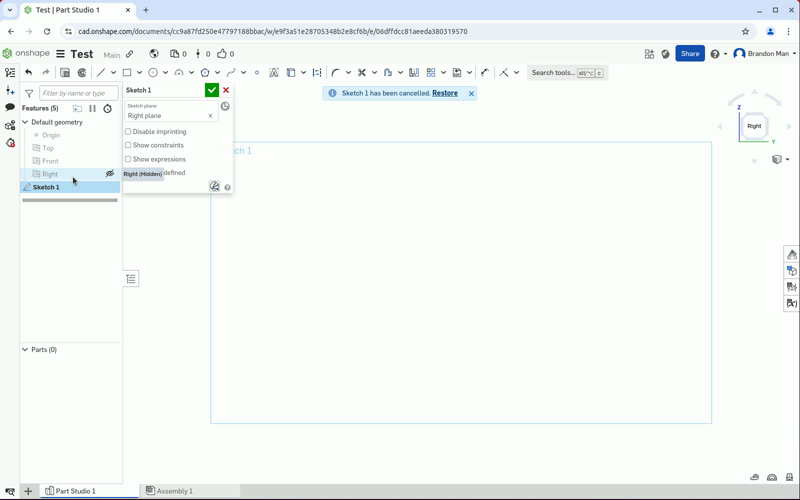
mouse_move(73, 352)
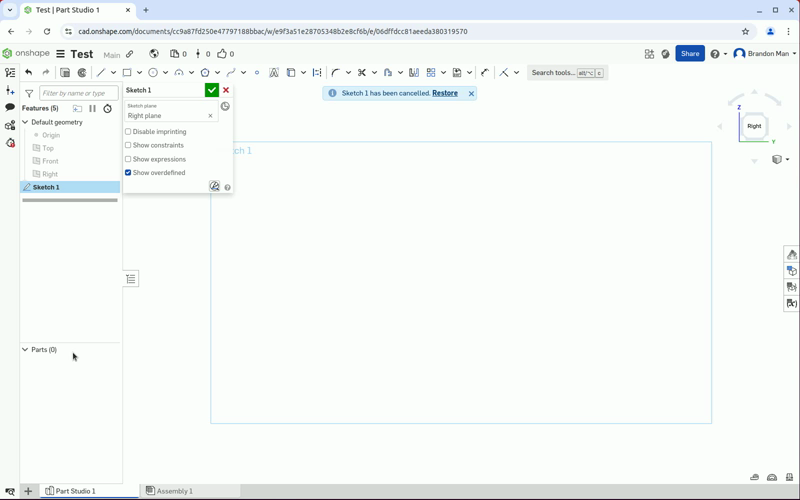
key(y)
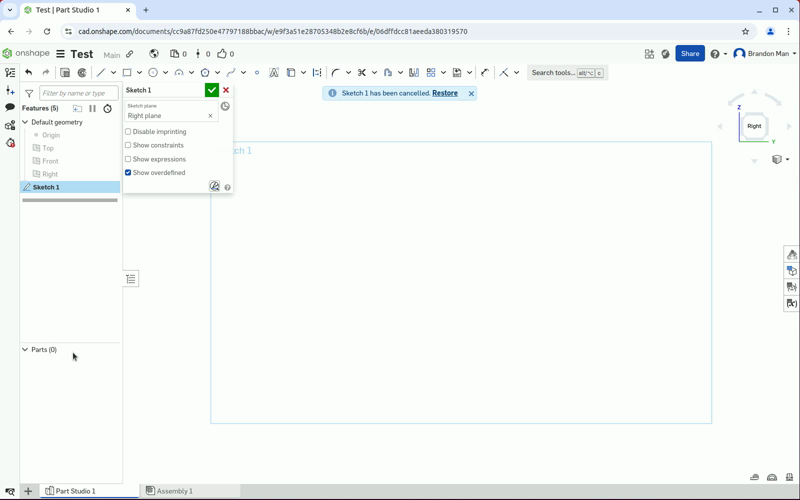
key(l)
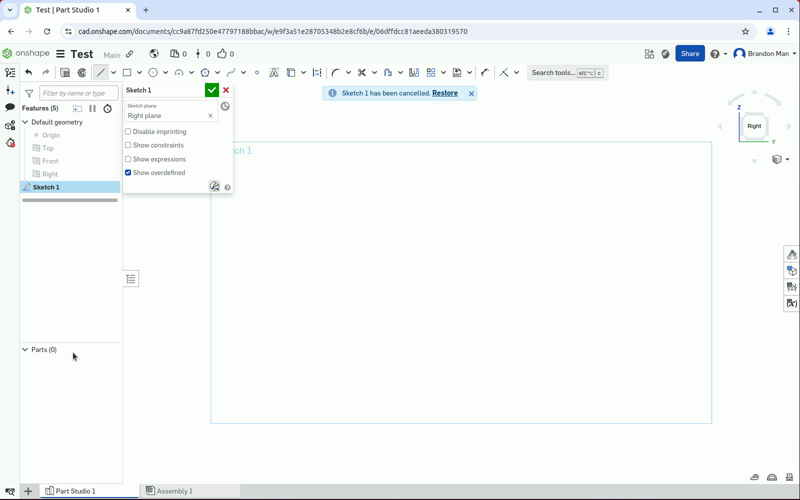
key_down(shift)
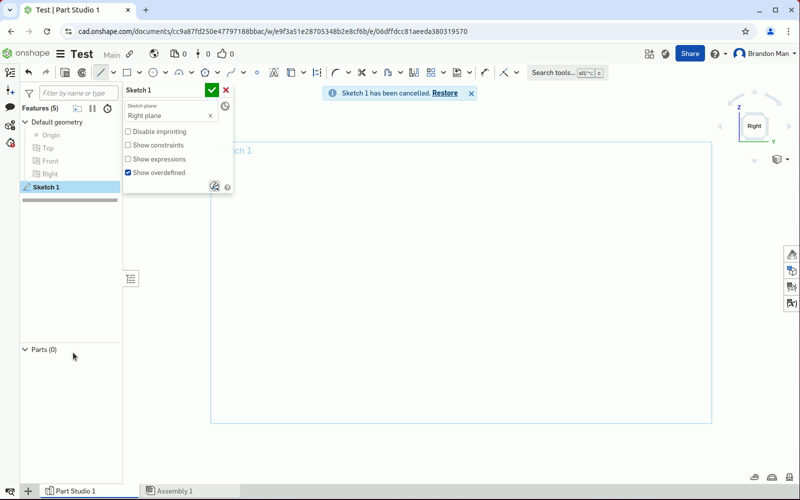
mouse_move(460, 282)
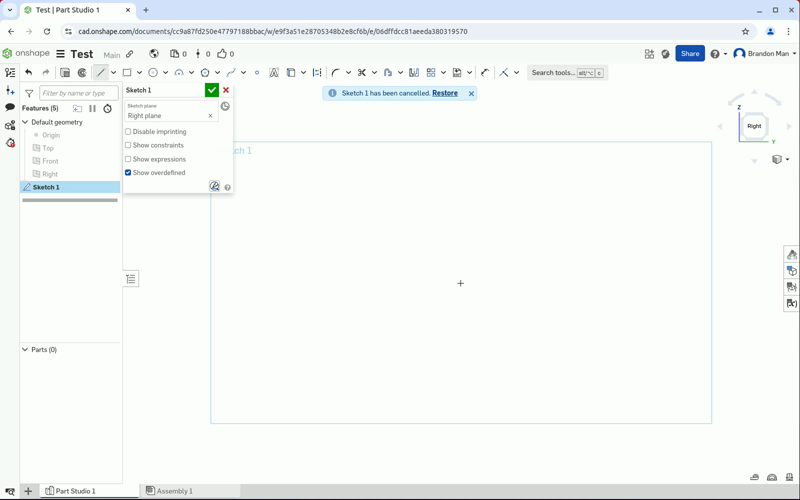
click(460, 282)
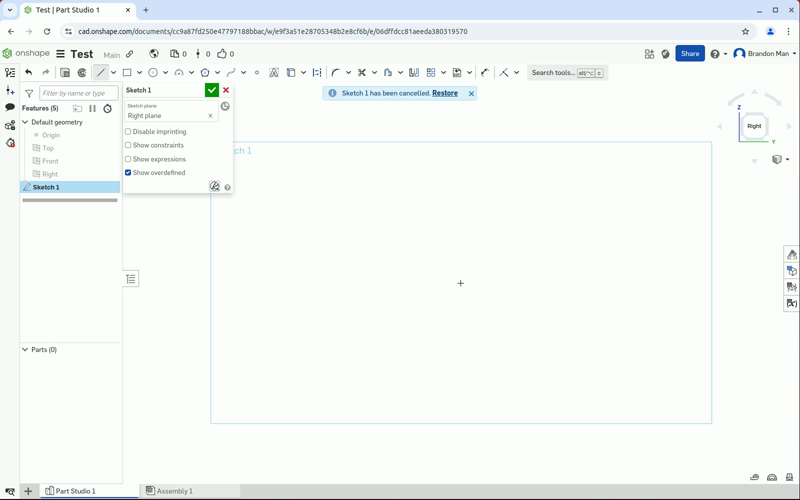
key_up(shift)
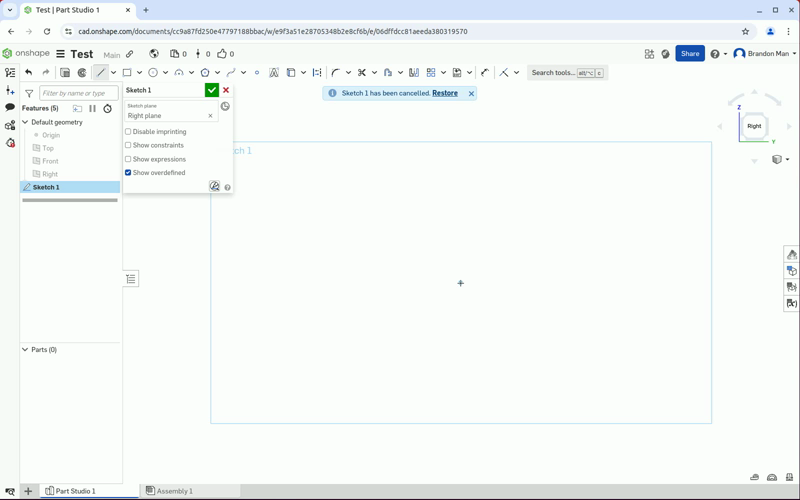
key_down(shift)
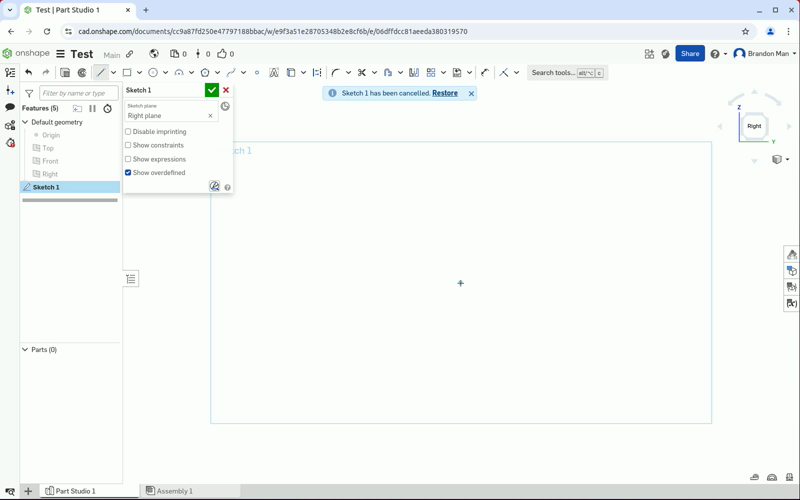
mouse_move(573, 282)
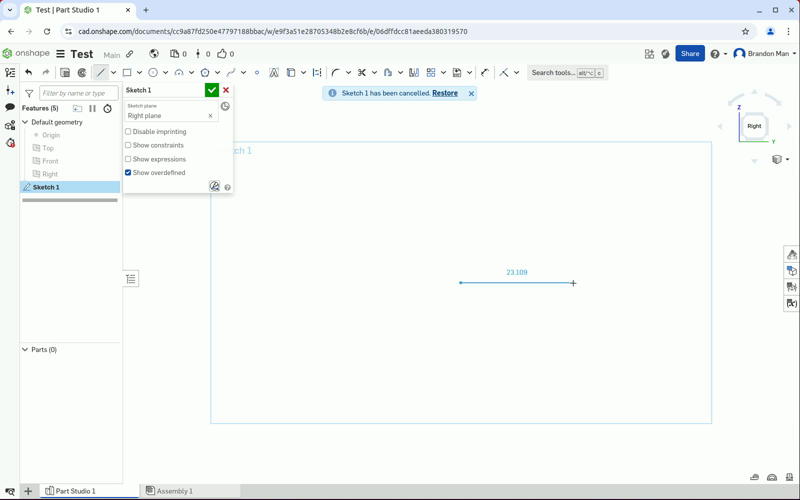
click(573, 282)
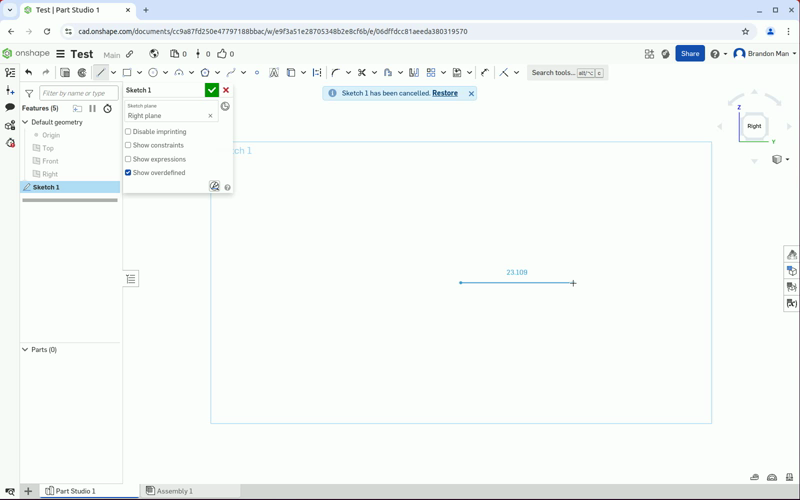
key_up(shift)
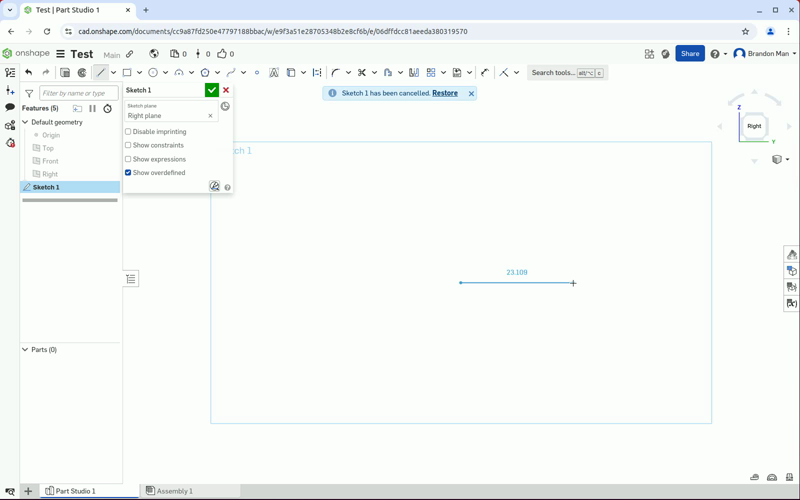
key_down(shift)
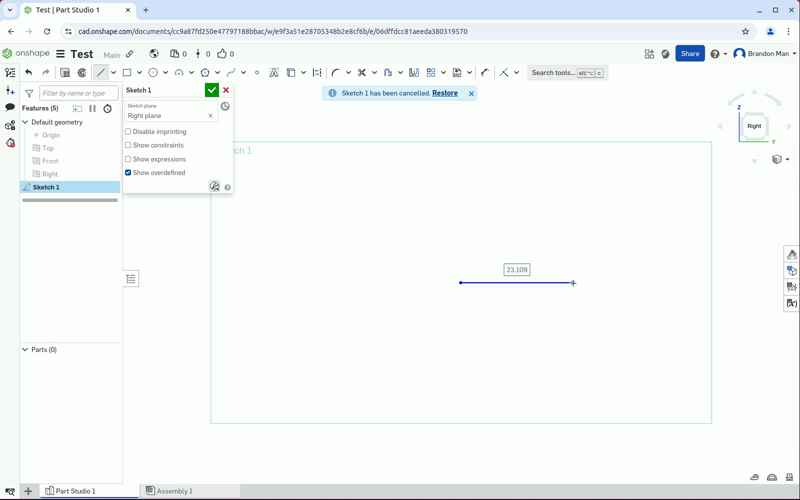
mouse_move(589, 282)
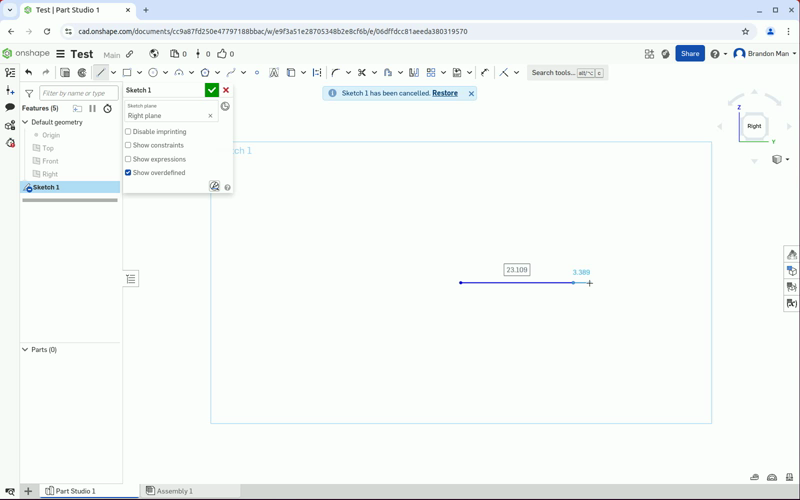
mouse_move(573, 275)
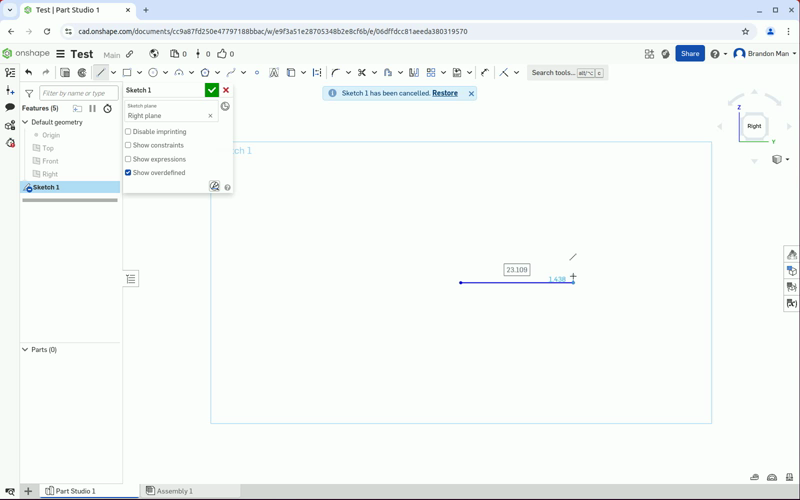
scroll(6)
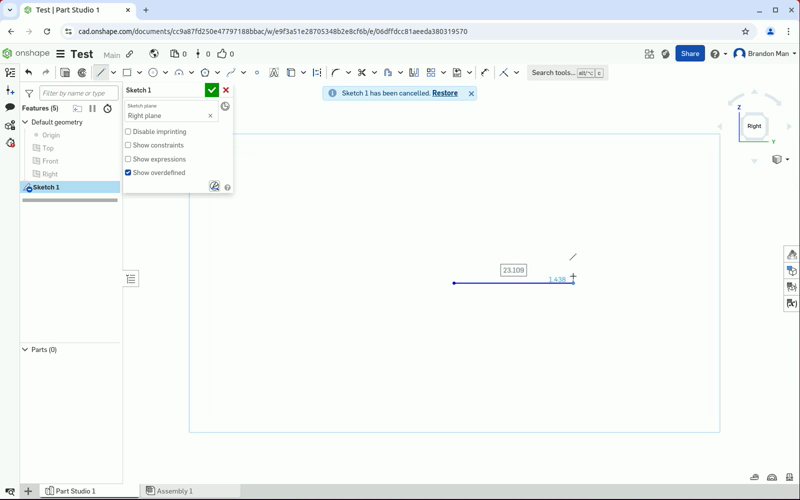
scroll(6)
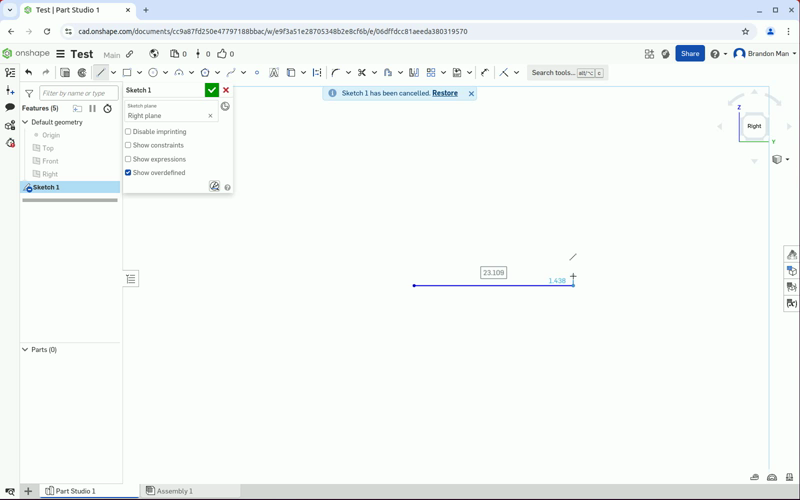
scroll(6)
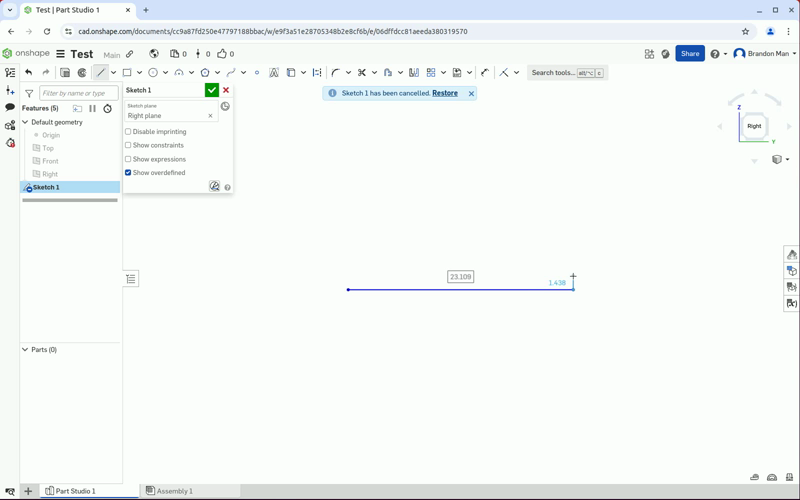
scroll(6)
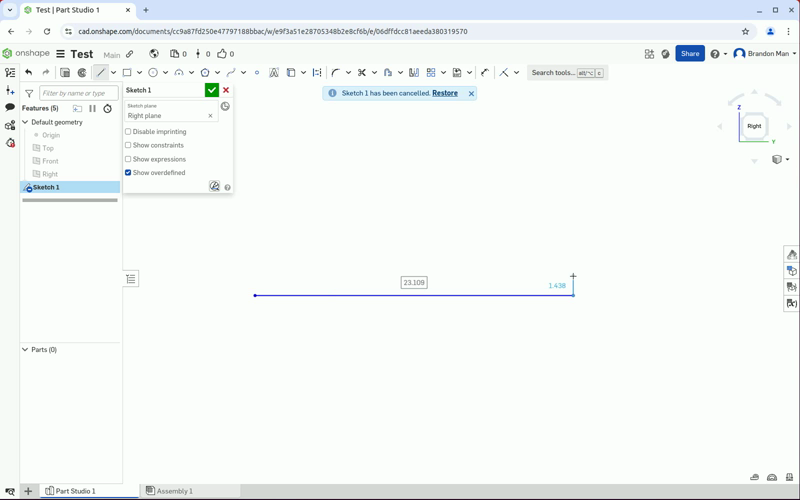
scroll(6)
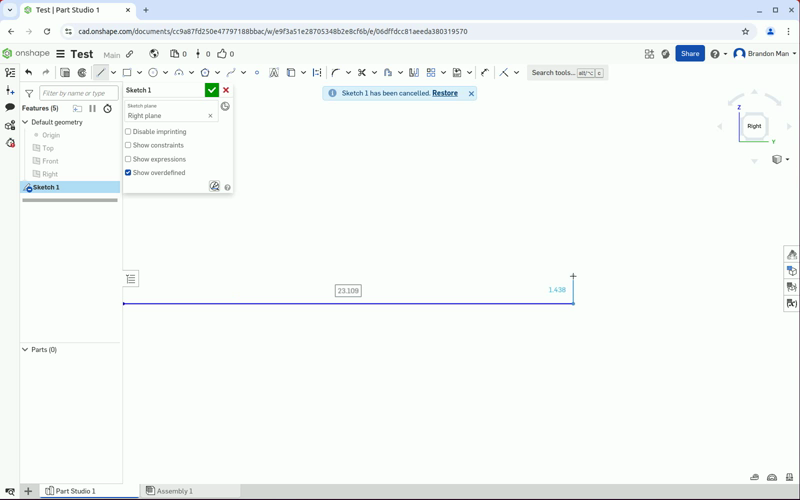
scroll(6)
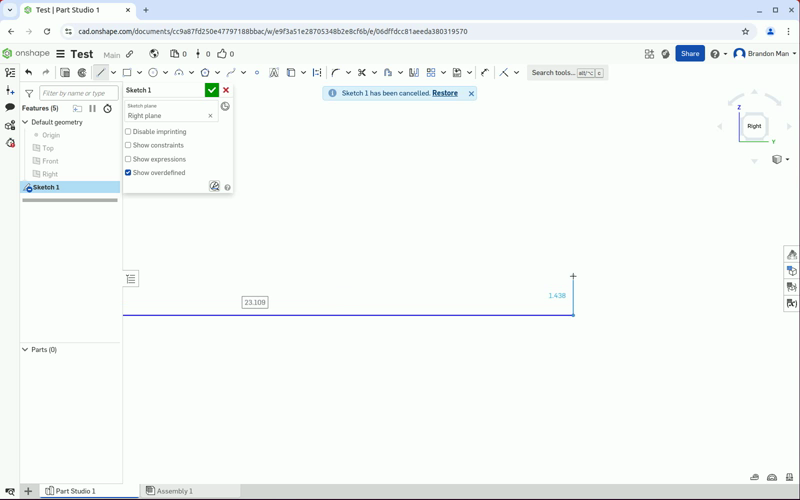
scroll(6)
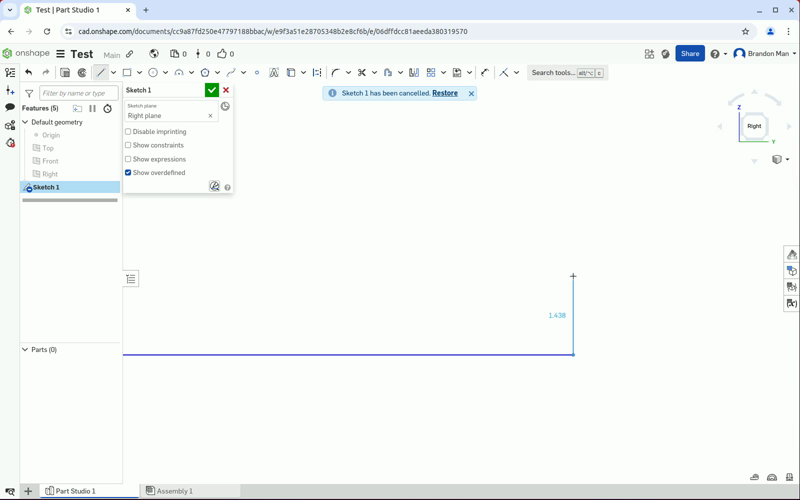
click(573, 275)
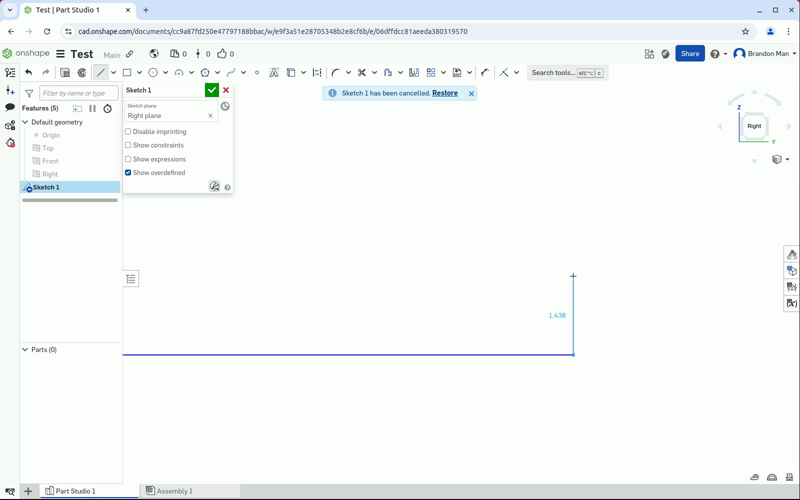
scroll(-6)
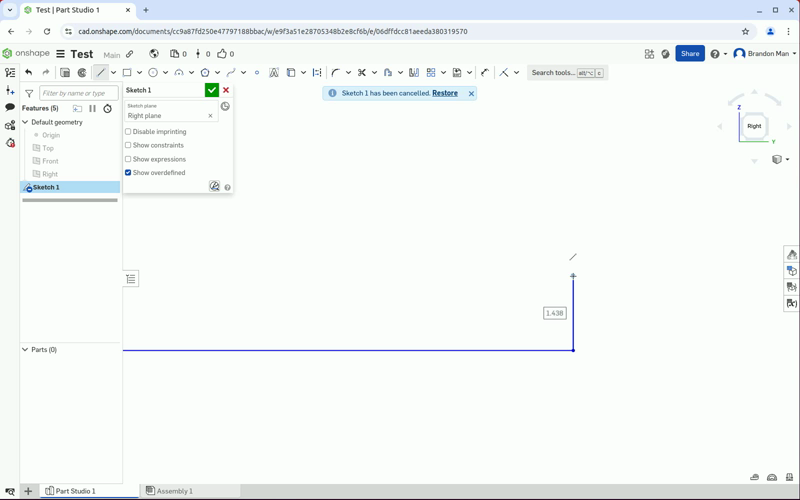
scroll(-6)
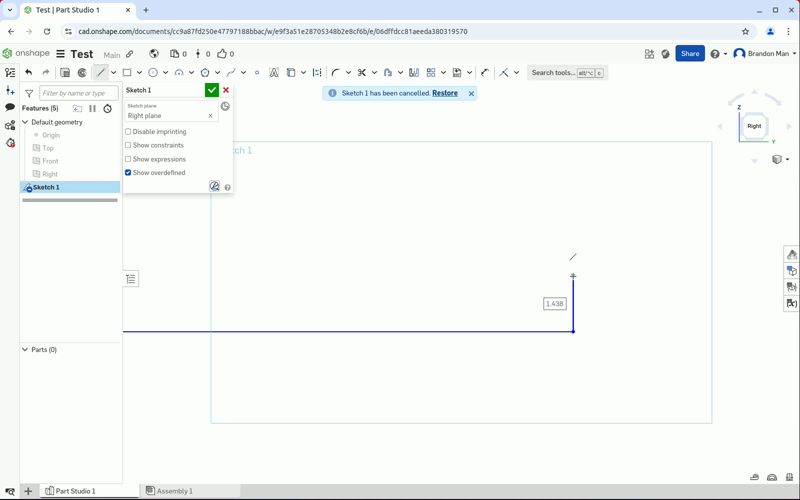
scroll(-6)
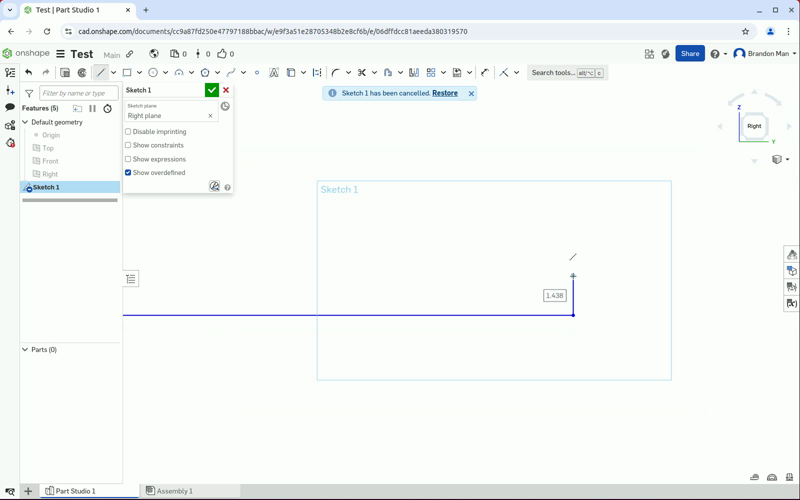
scroll(-6)
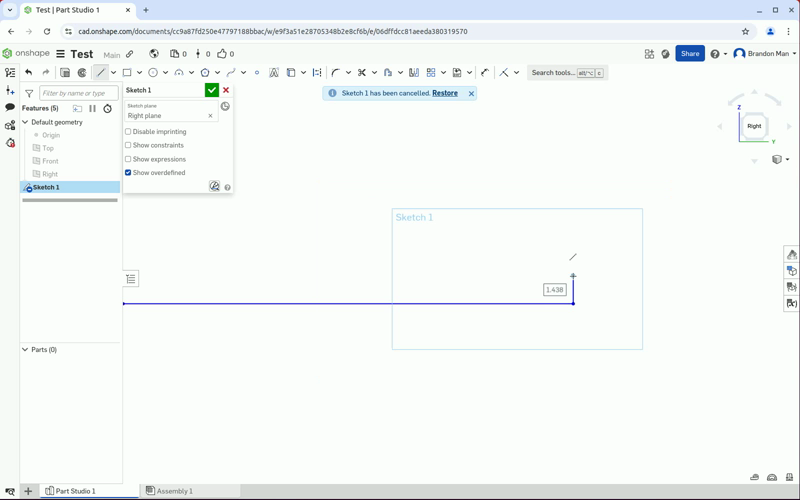
scroll(-6)
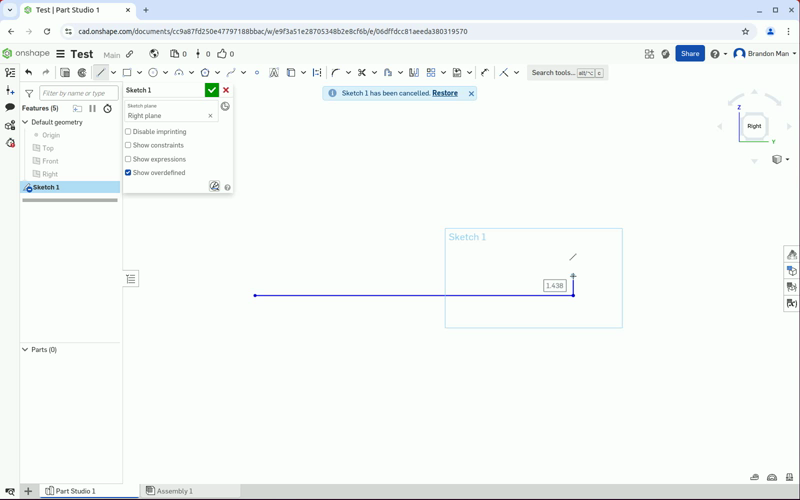
scroll(-6)
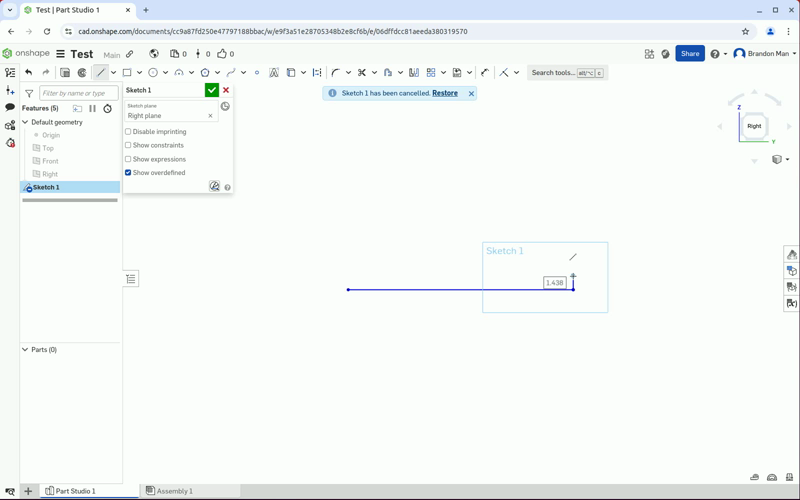
scroll(-6)
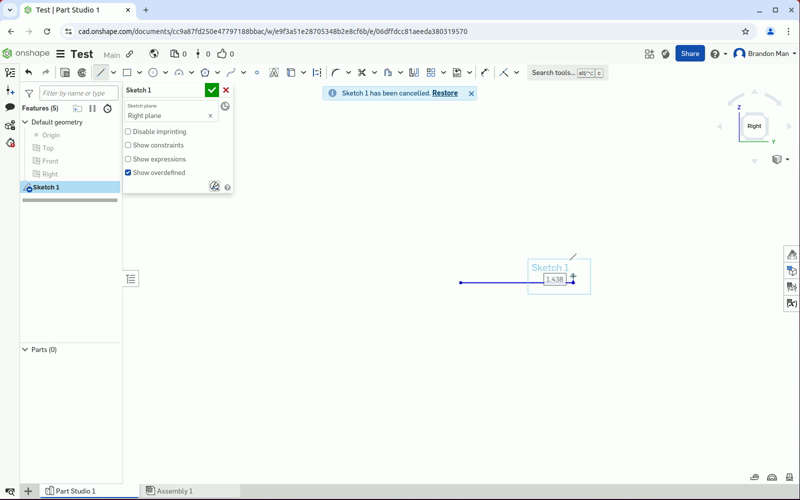
key_up(shift)
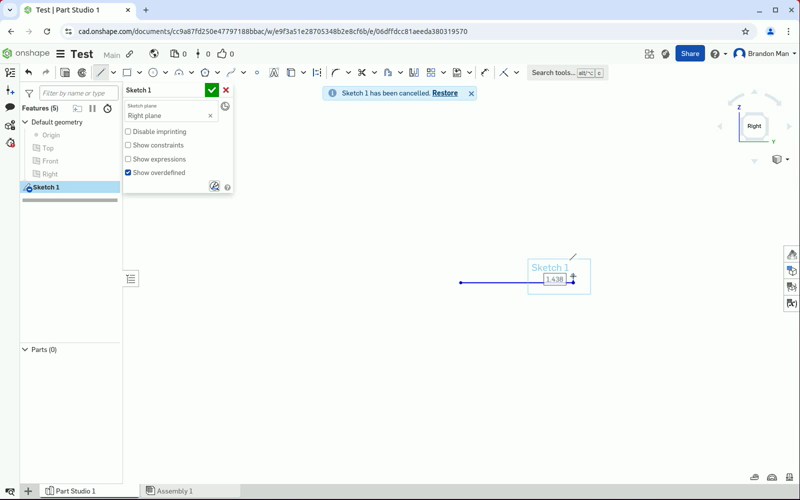
key_down(shift)
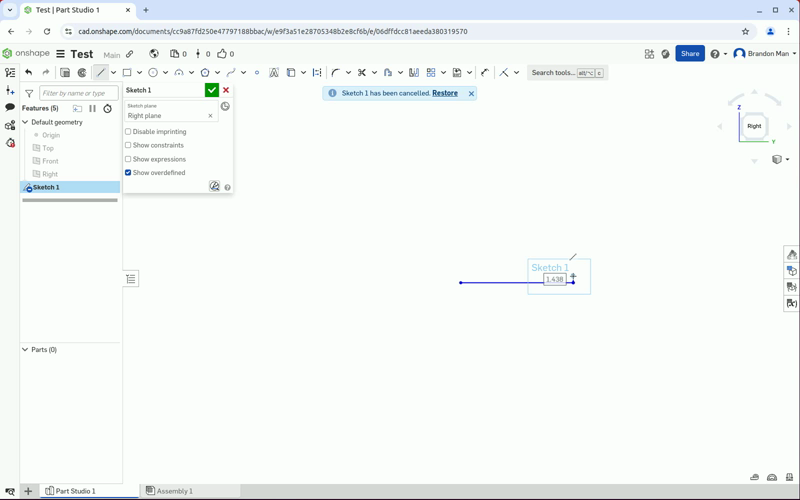
mouse_move(476, 275)
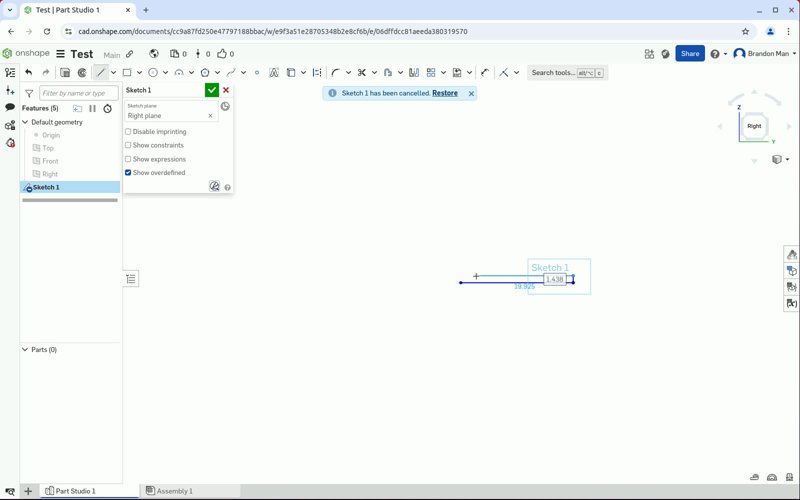
click(476, 275)
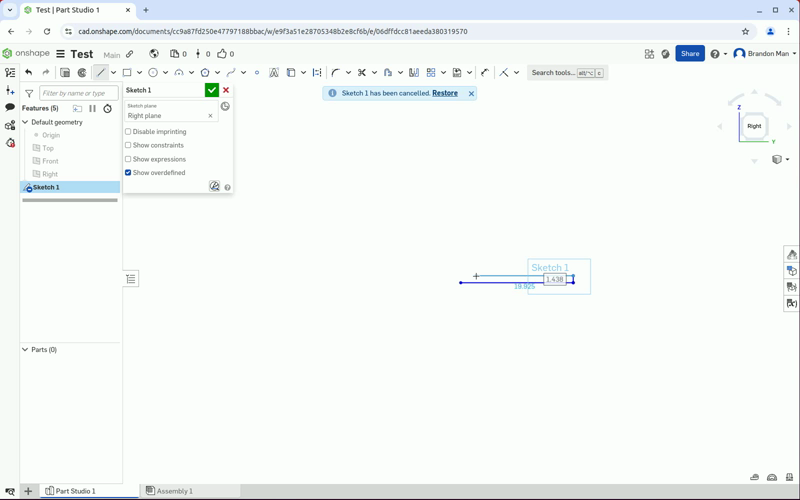
key_up(shift)
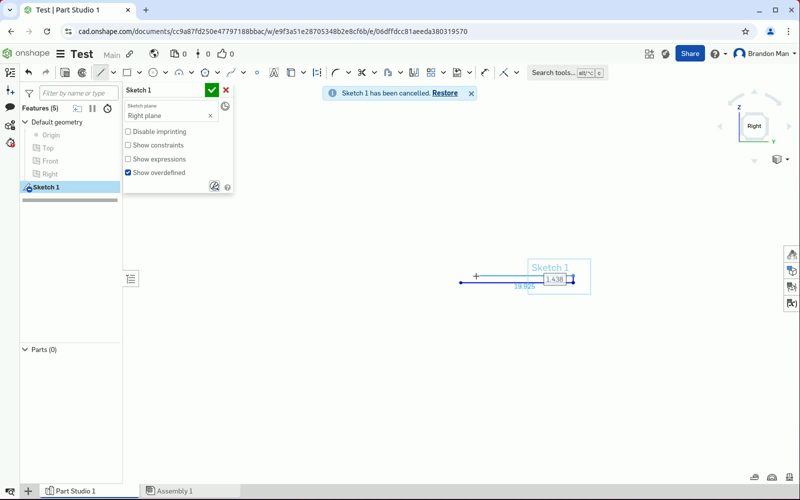
key_down(shift)
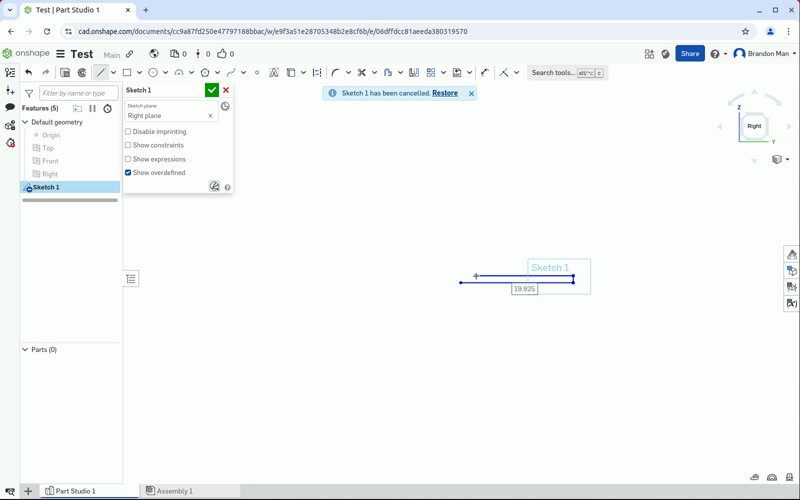
mouse_move(476, 208)
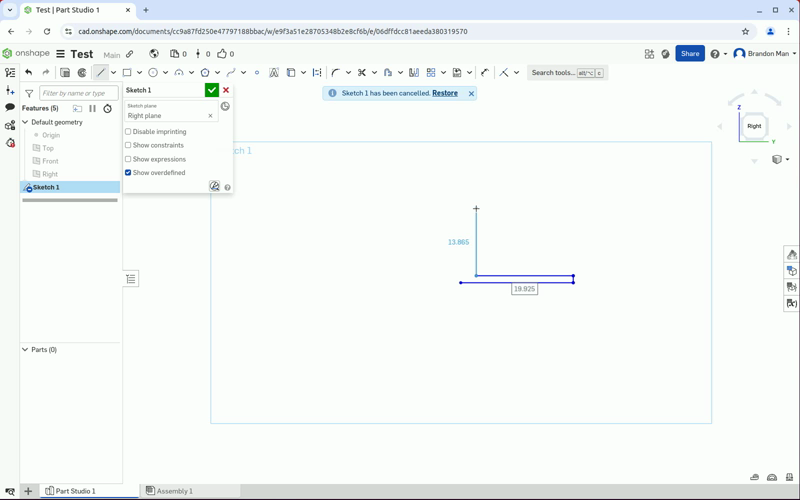
click(476, 208)
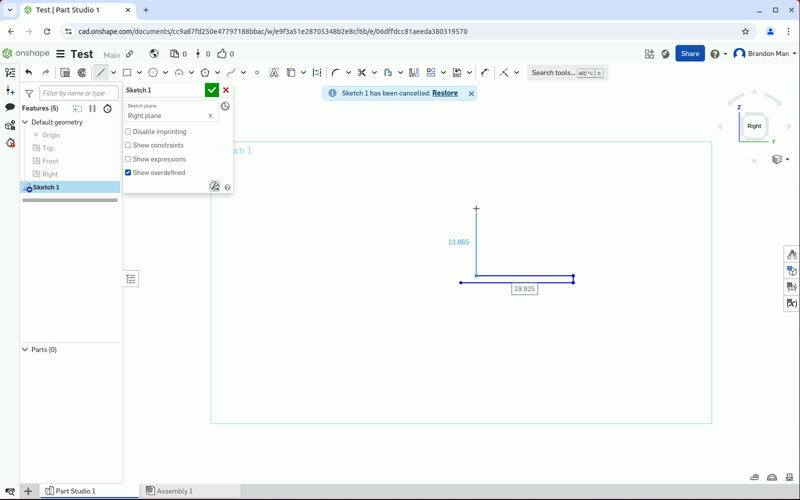
key_up(shift)
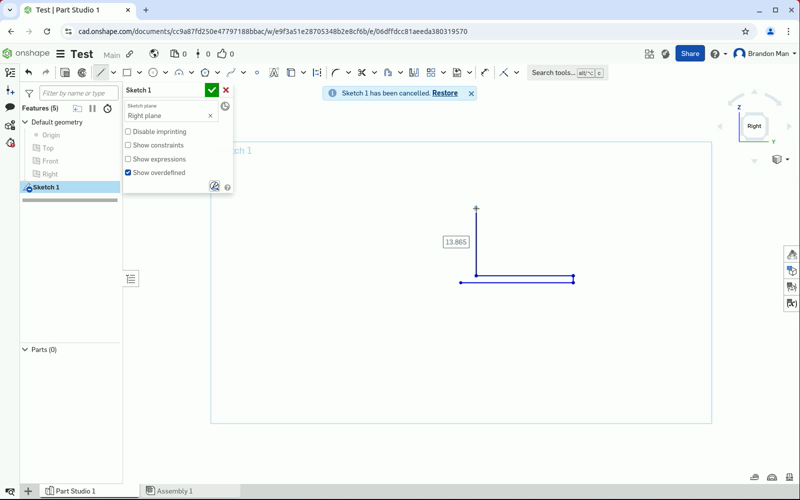
key_down(shift)
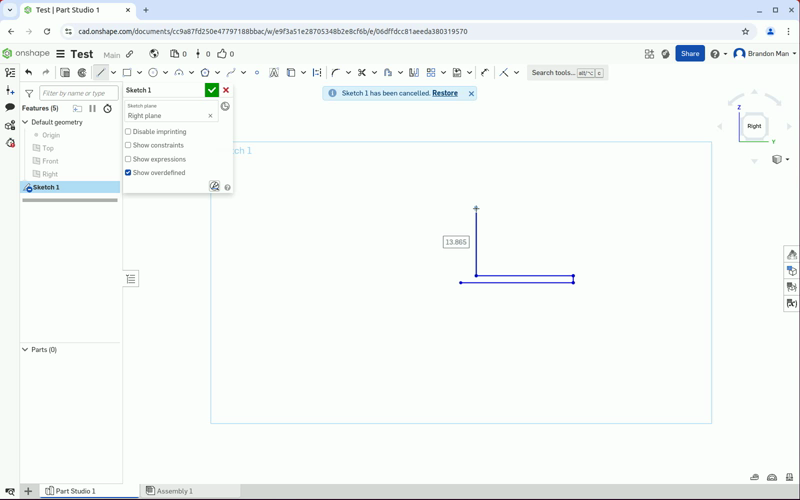
mouse_move(506, 208)
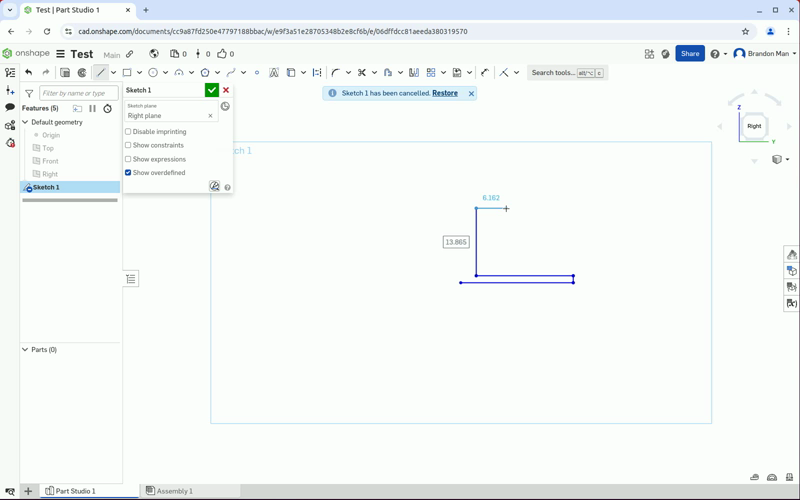
mouse_move(460, 208)
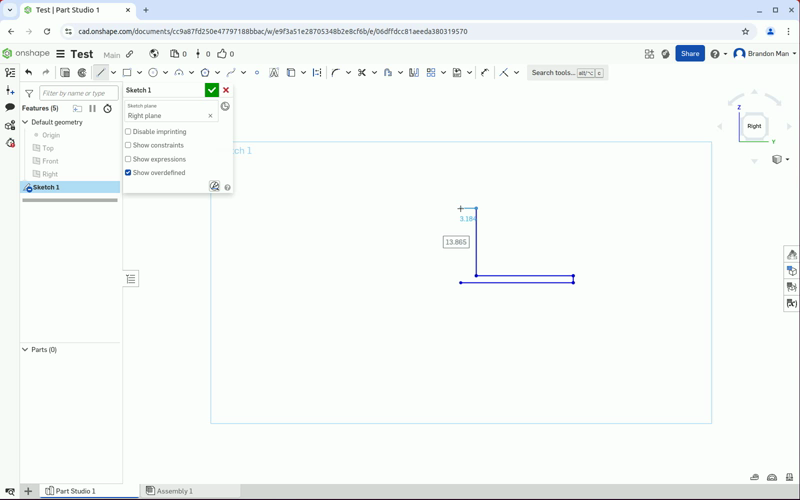
click(460, 208)
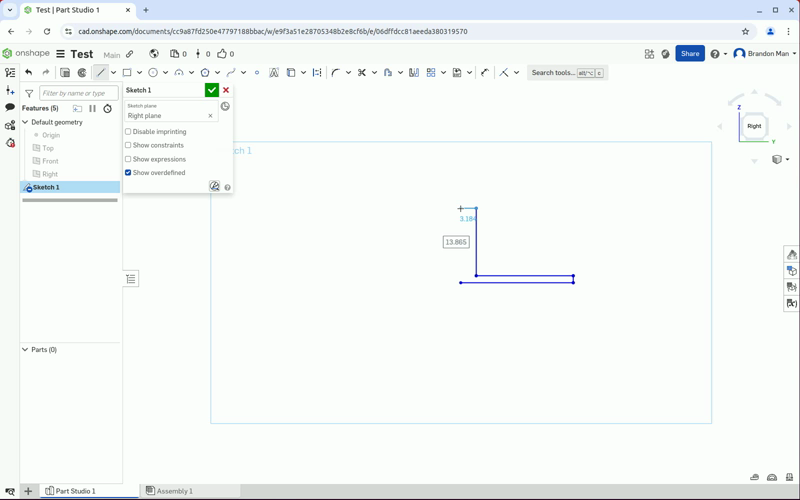
key_up(shift)
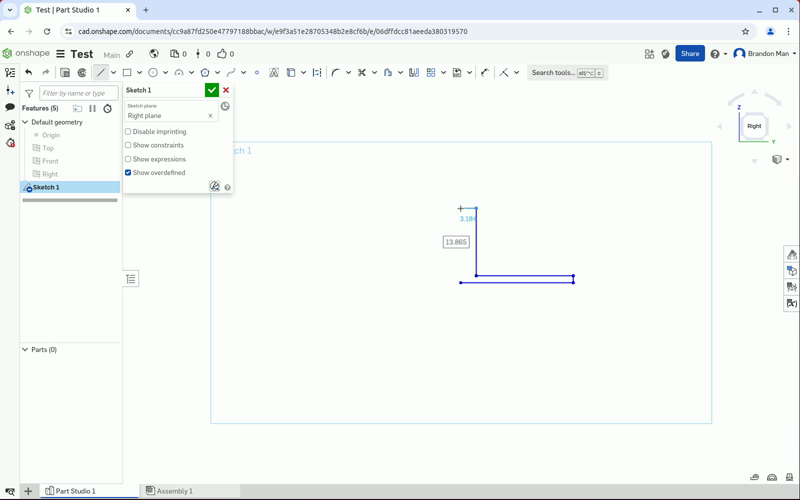
key_down(shift)
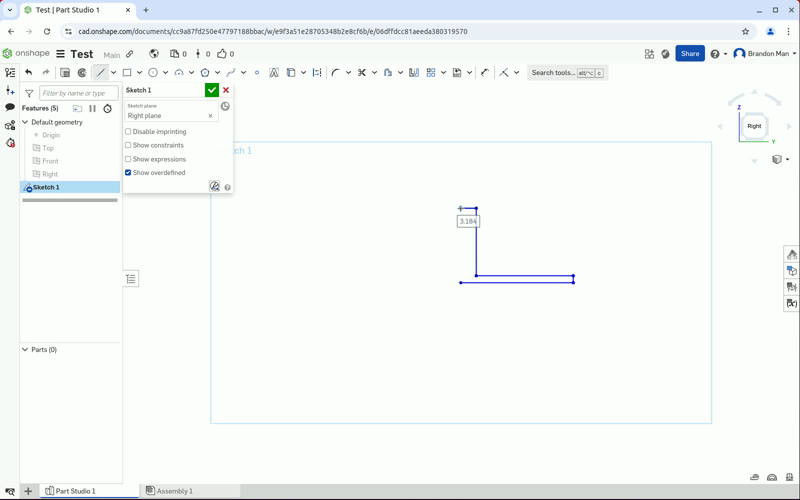
mouse_move(460, 282)
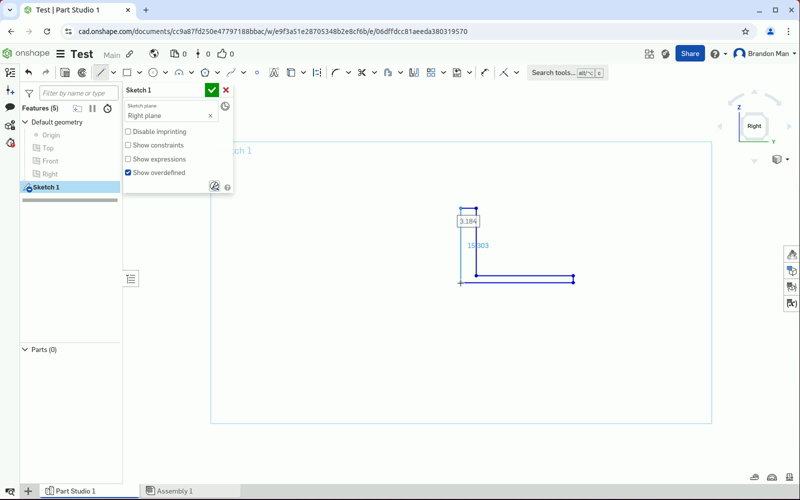
key_up(shift)
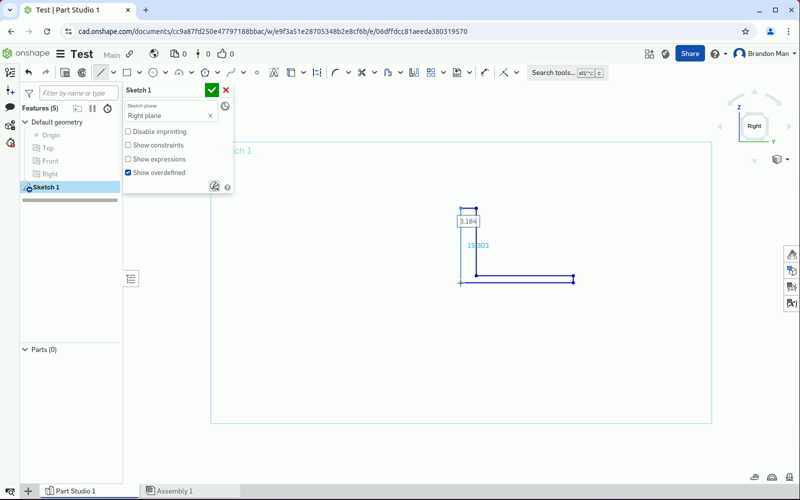
click(460, 282)
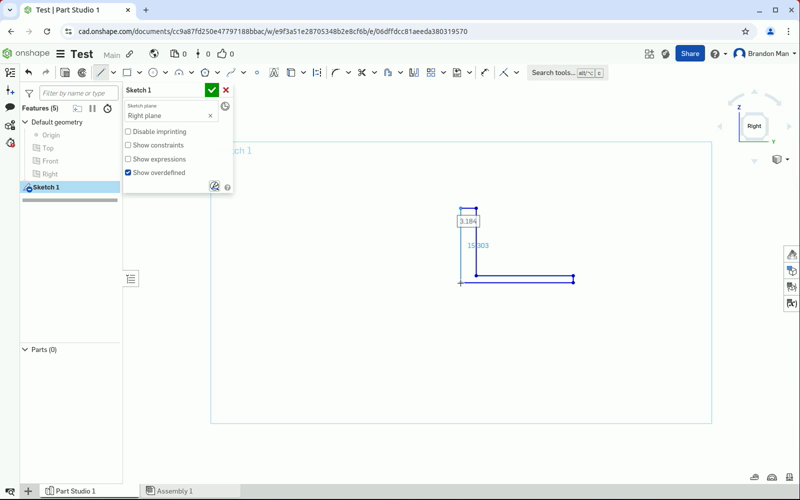
key(esc)
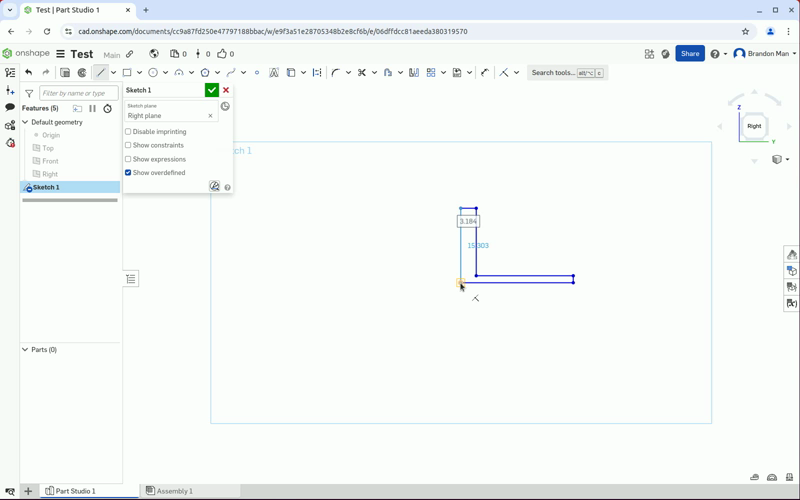
mouse_move(464, 260)
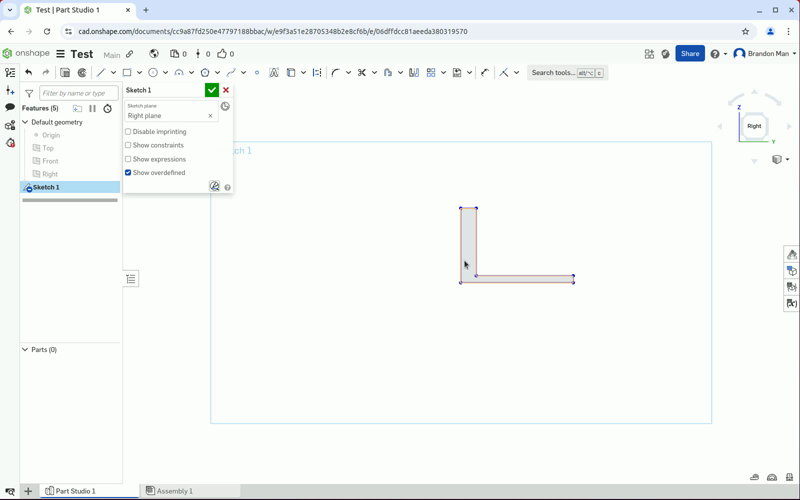
click(464, 260)
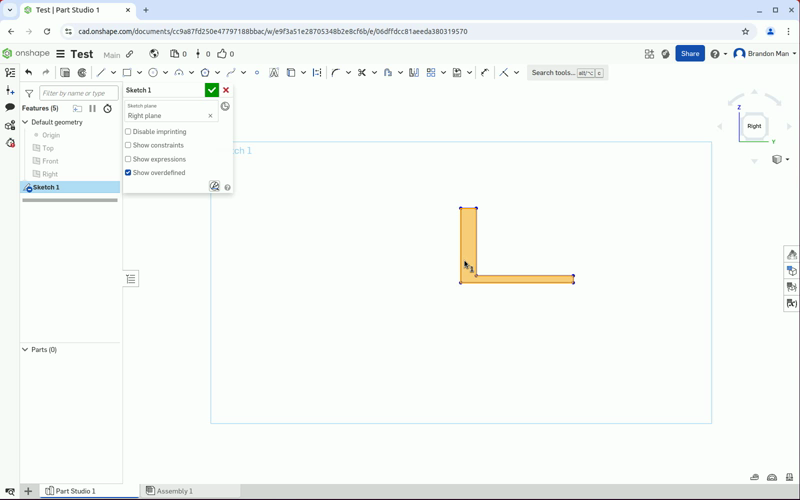
mouse_move(73, 352)
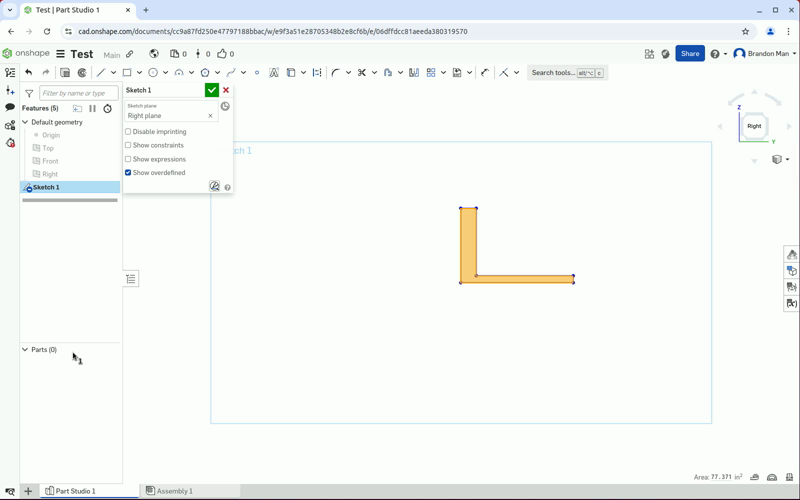
key(shift+y)
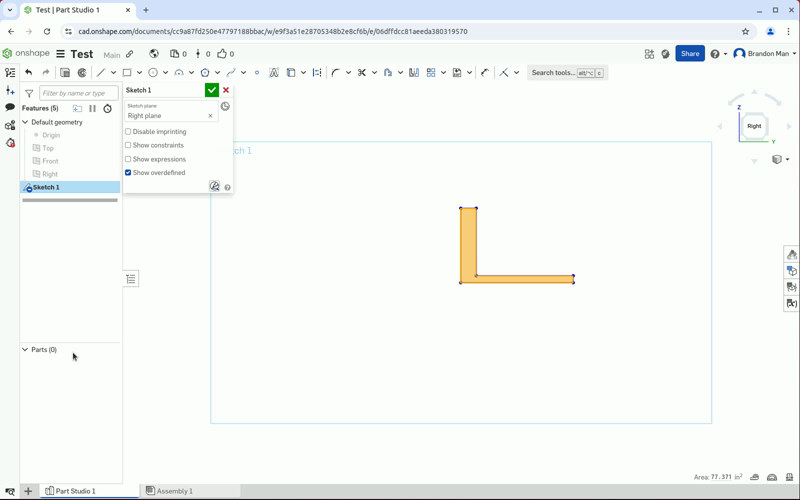
key(shift+e)
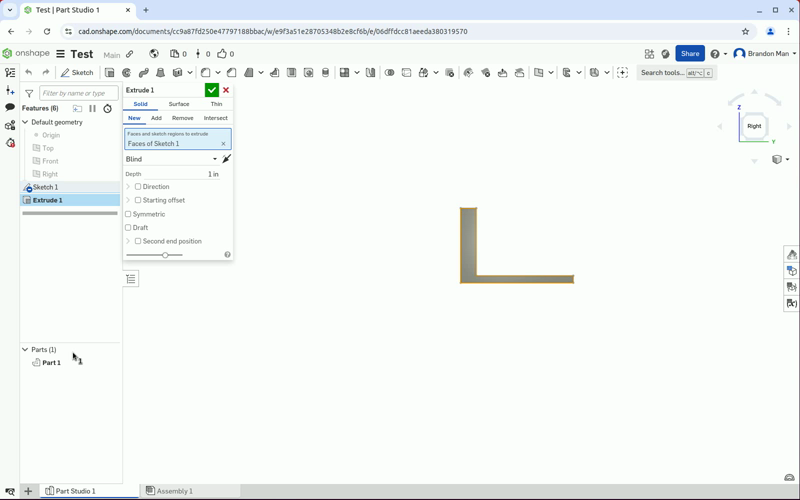
mouse_move(143, 106)
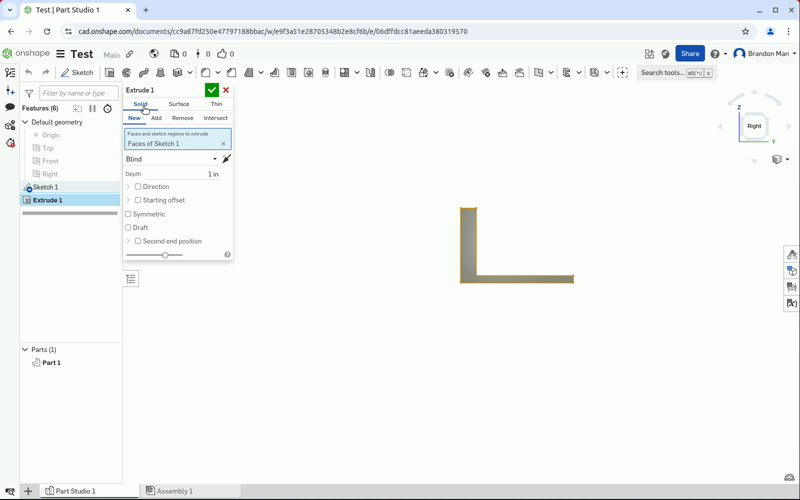
click(143, 106)
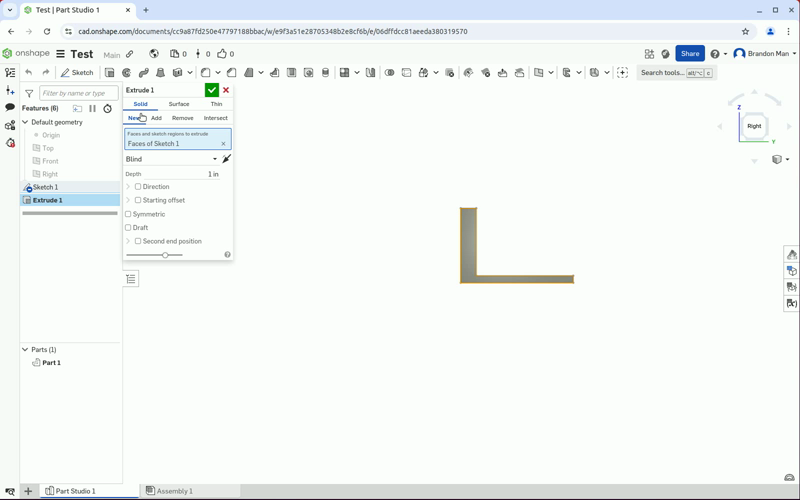
mouse_move(137, 120)
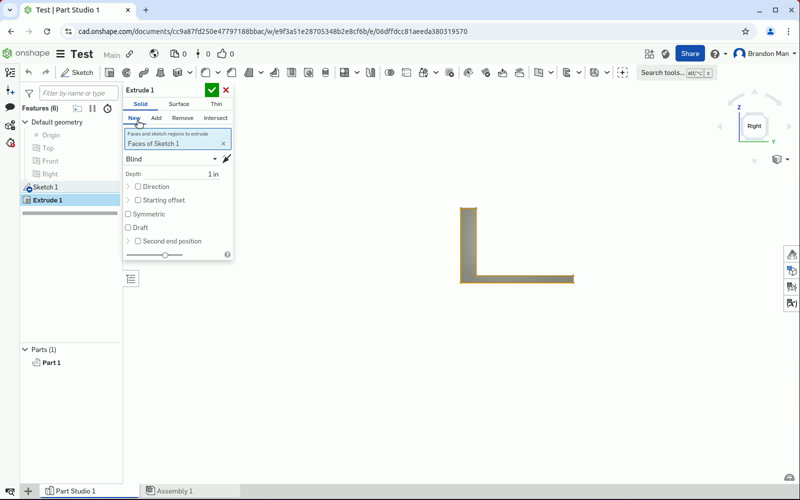
click(137, 120)
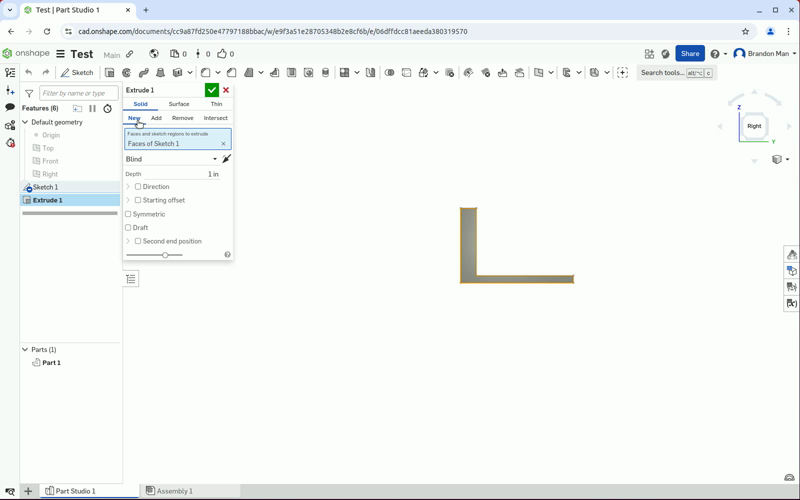
key(tab, 4)
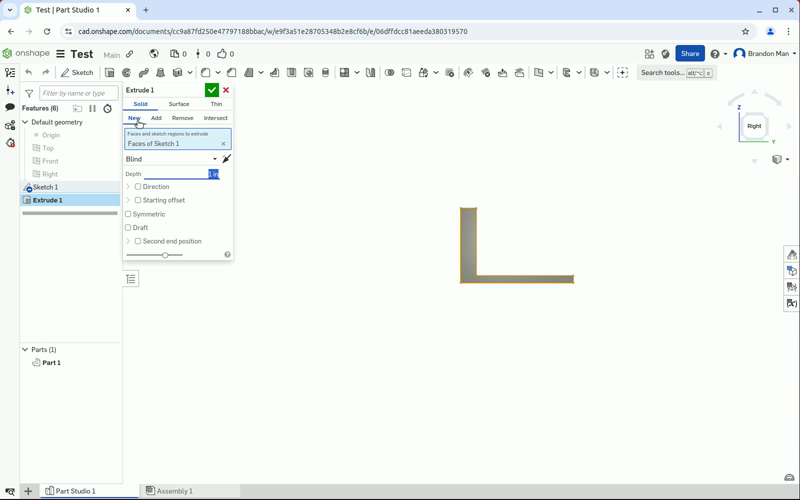
text(10.11)
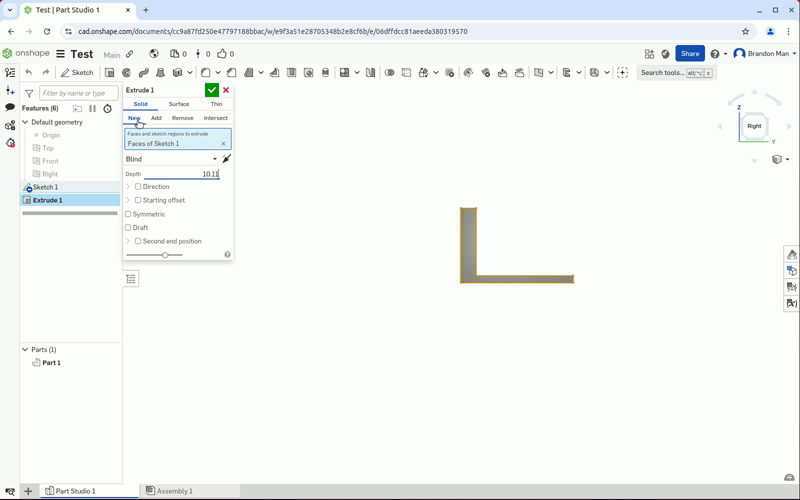
key(enter)
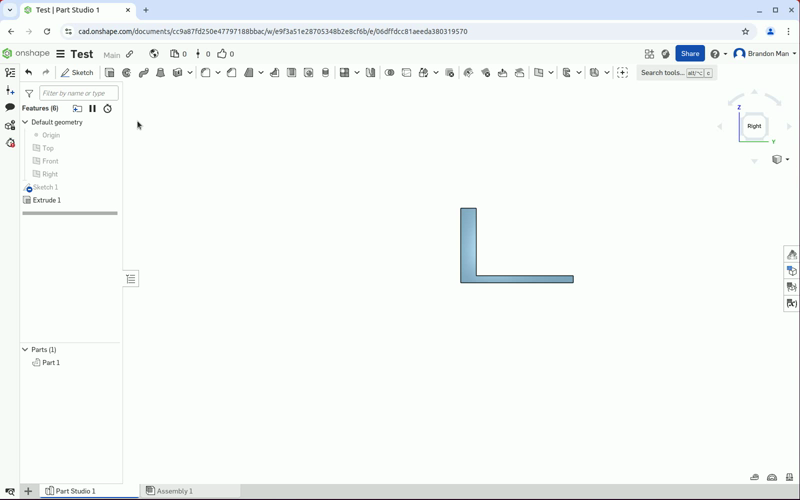
key(shift+h)
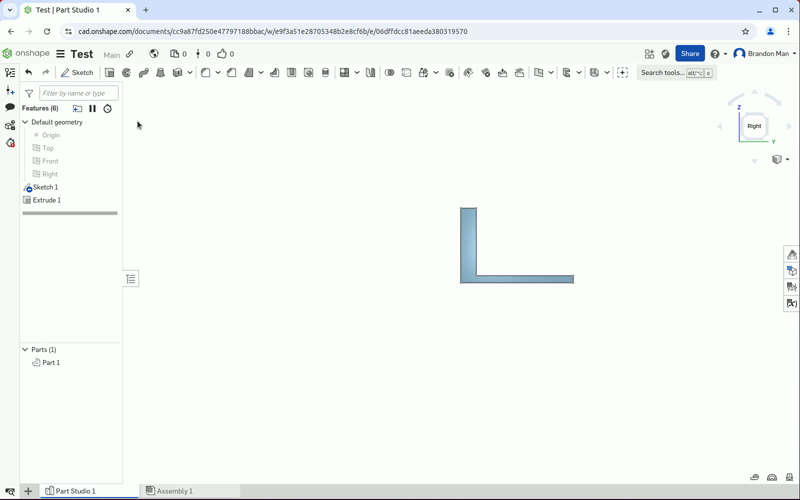
key(shift+h)
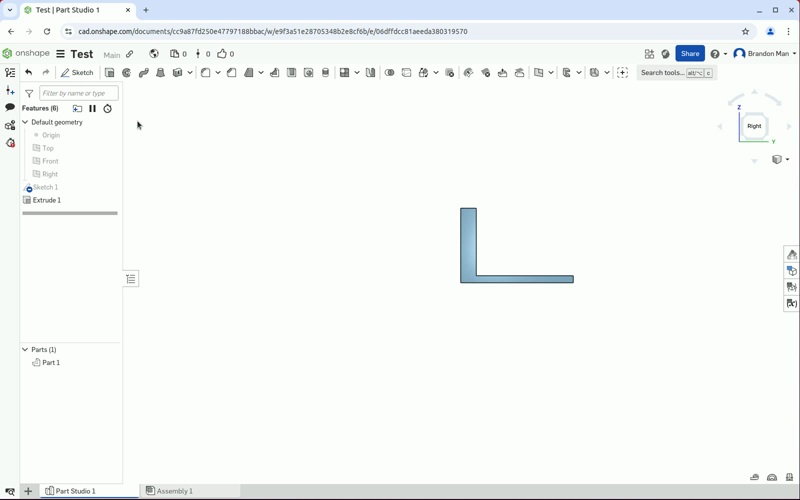
mouse_move(73, 189)
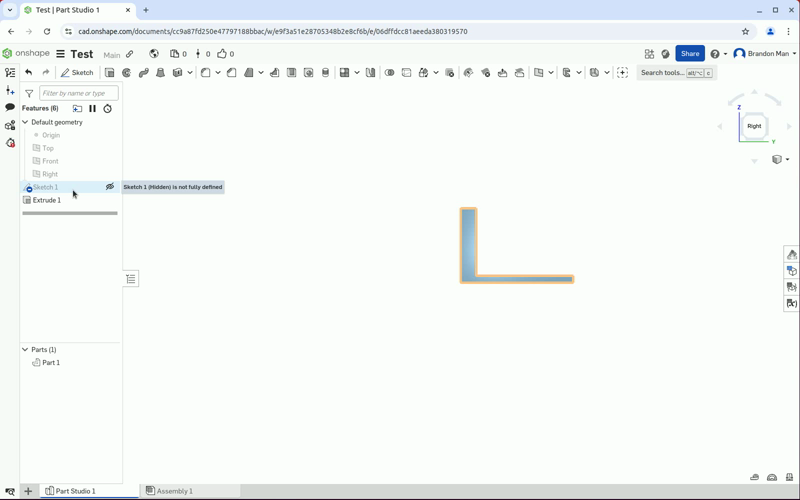
click(73, 189)
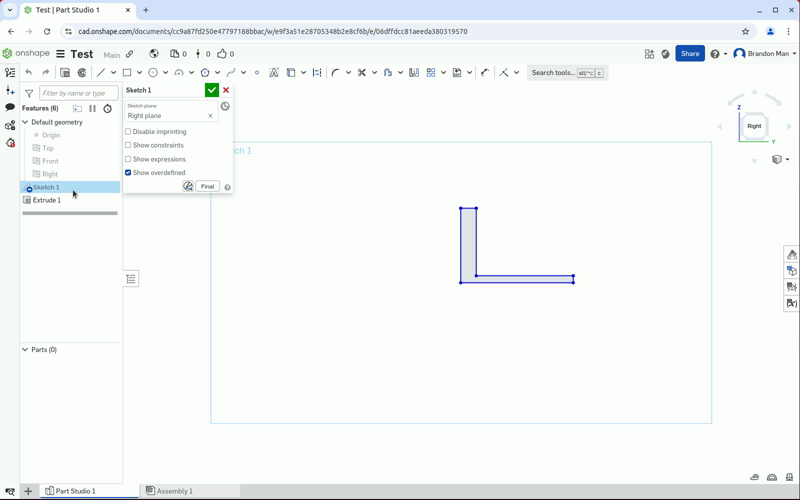
mouse_move(229, 92)
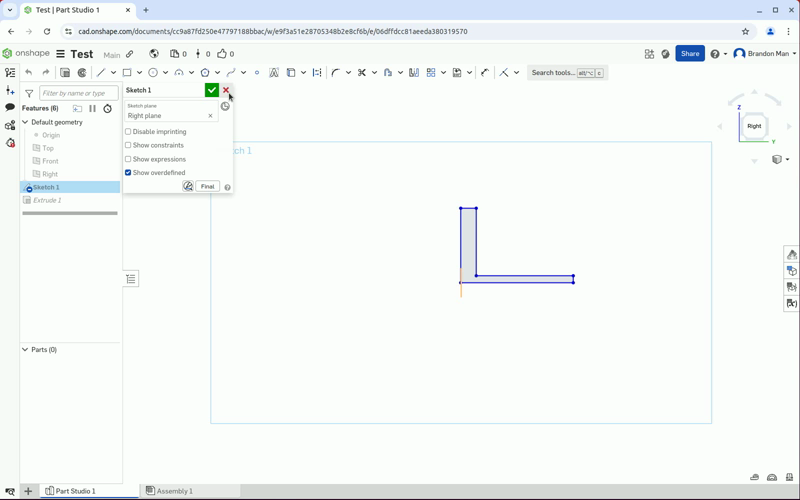
click(229, 92)
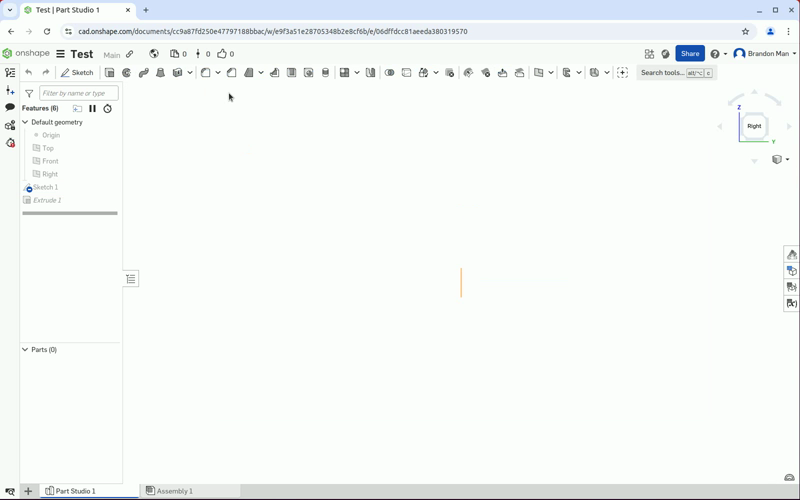
mouse_move(73, 352)
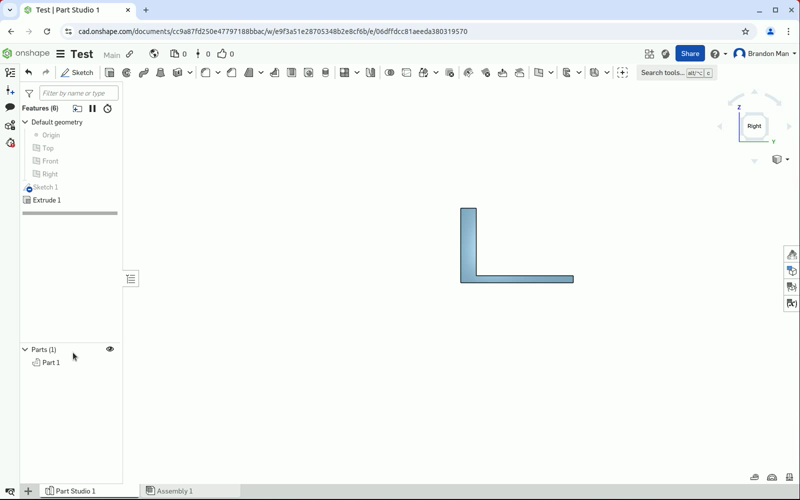
key(y)
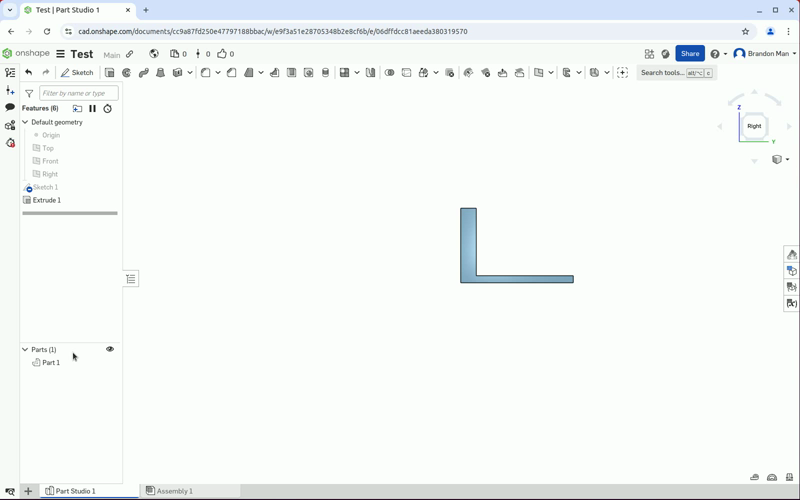
key(shift+p)
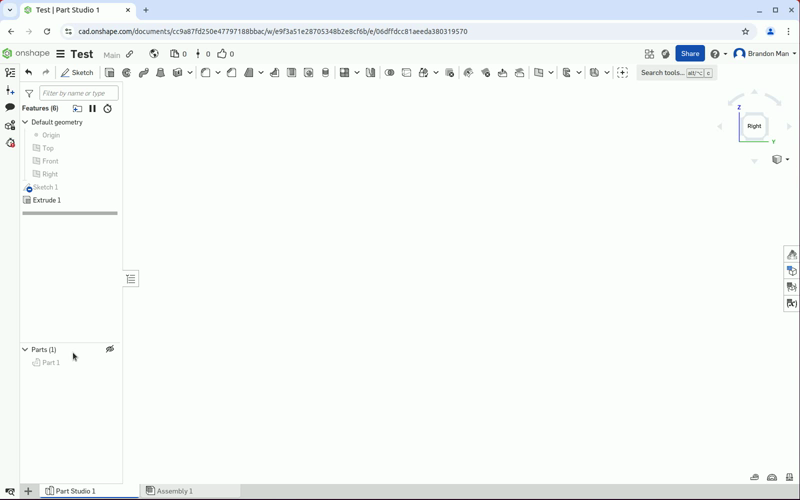
key(space)
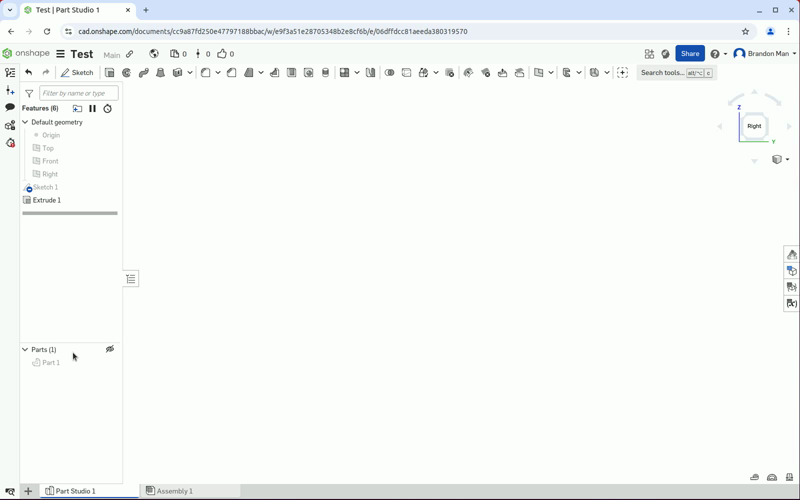
key_down(shift)
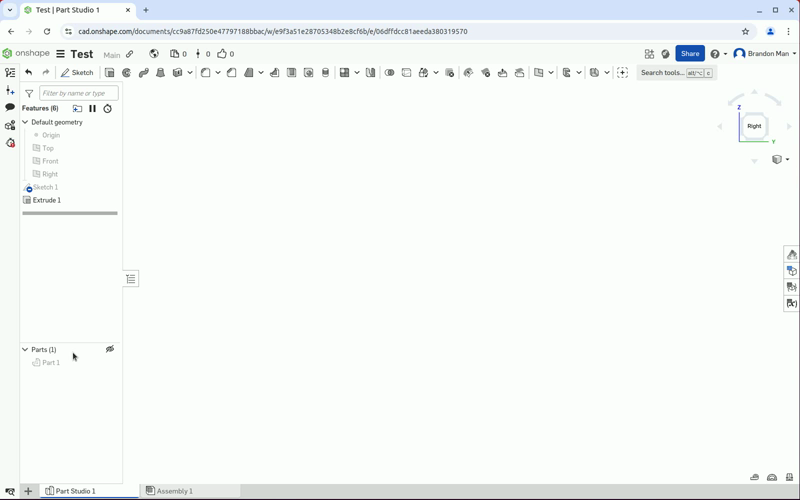
key(right)
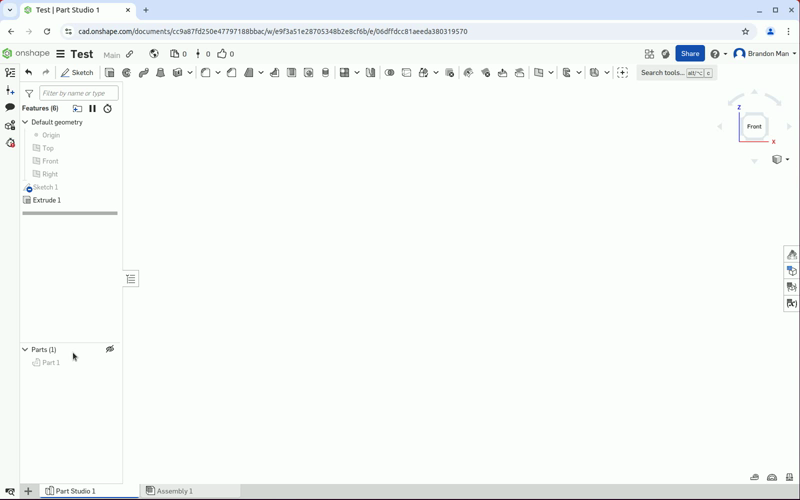
key_up(shift)
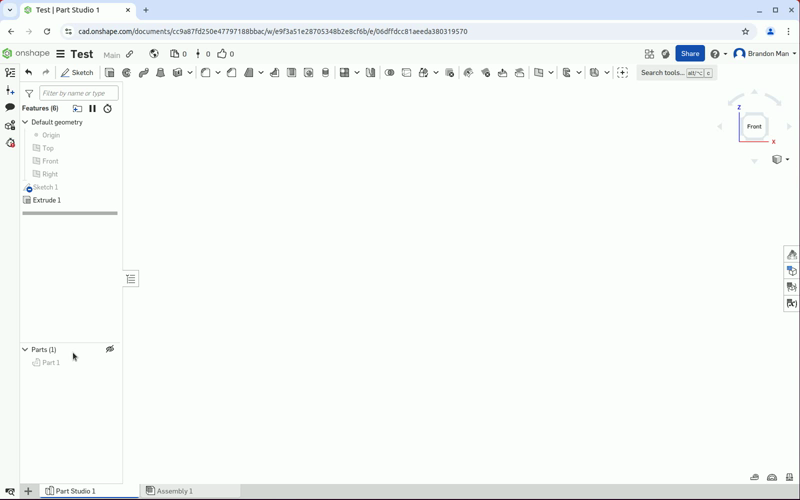
key(space)
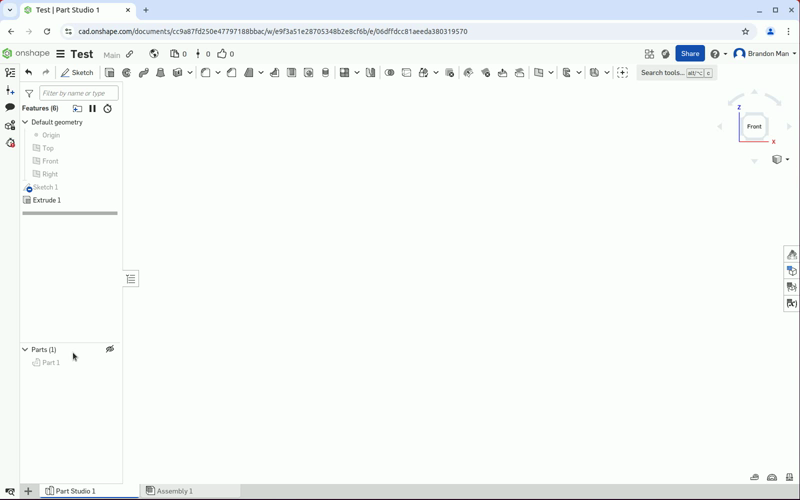
key_down(shift)
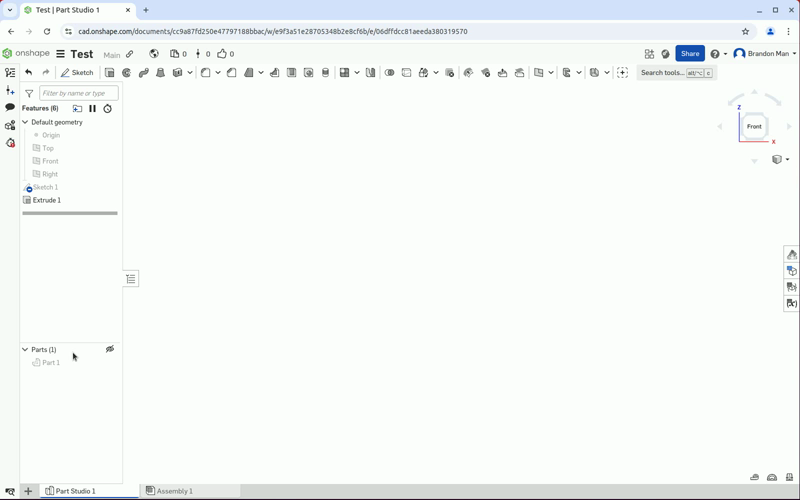
key(down)
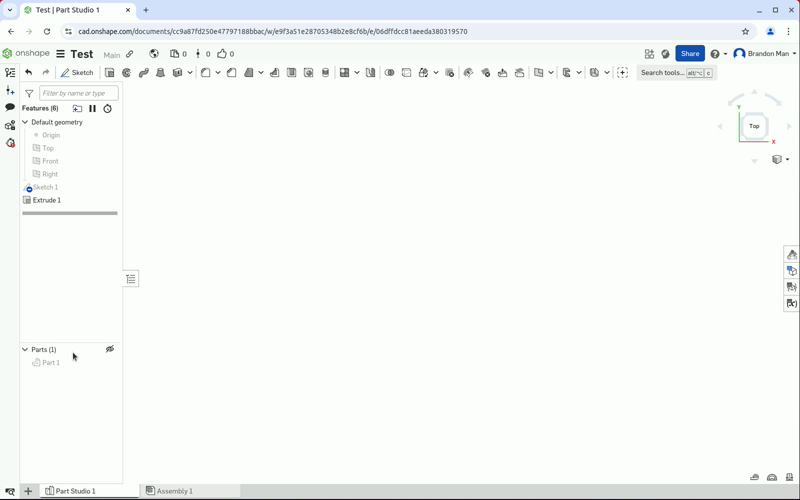
key_up(shift)
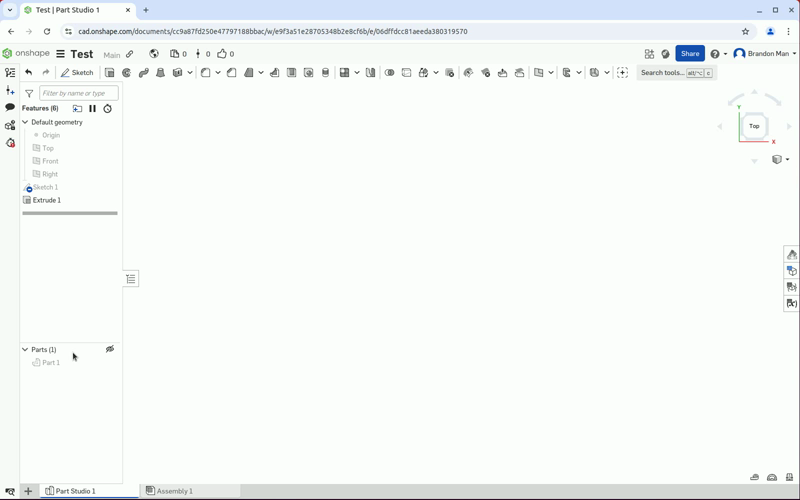
mouse_move(73, 352)
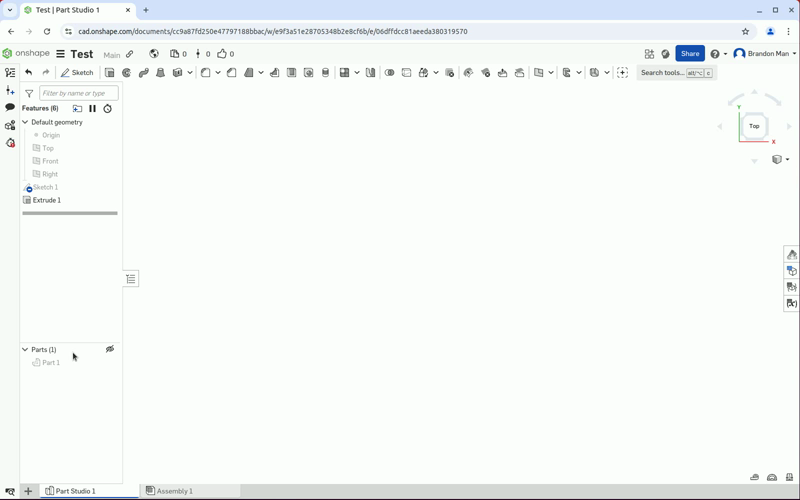
key(shift+y)
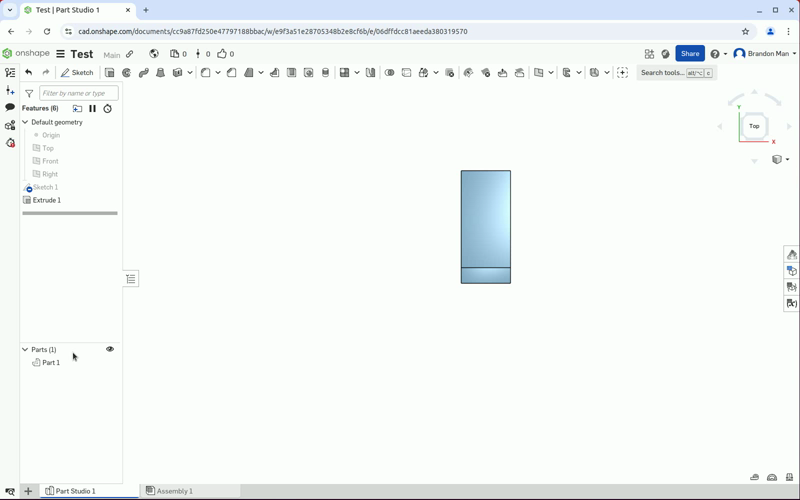
mouse_move(541, 75)
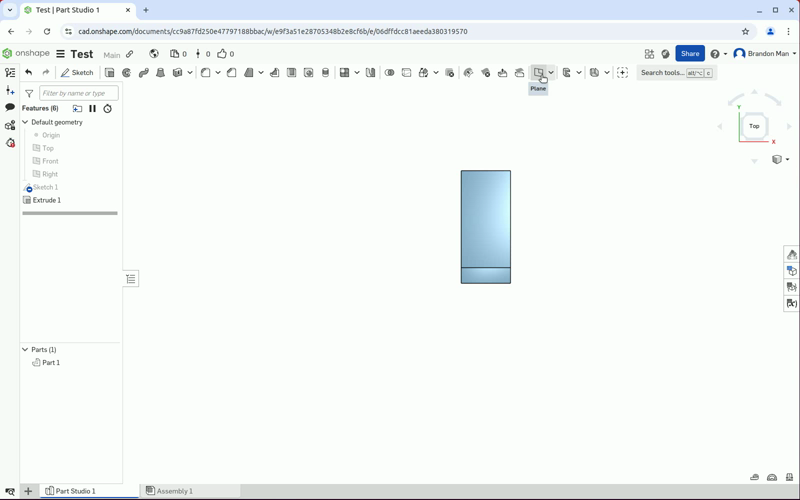
click(541, 75)
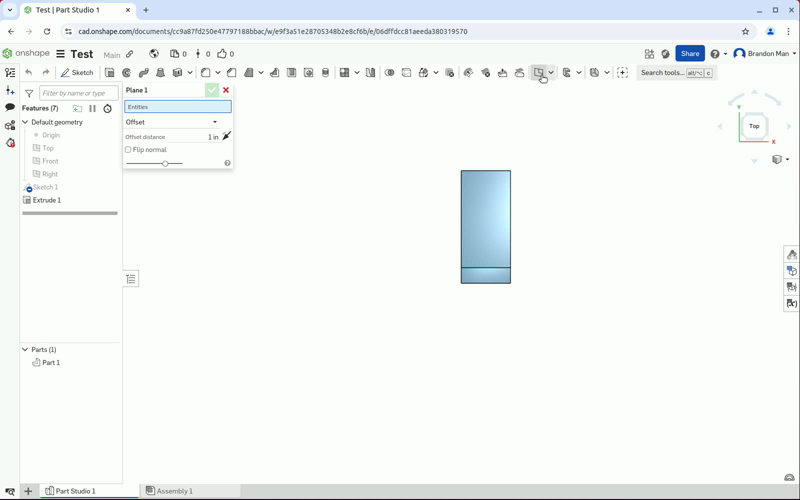
mouse_move(73, 150)
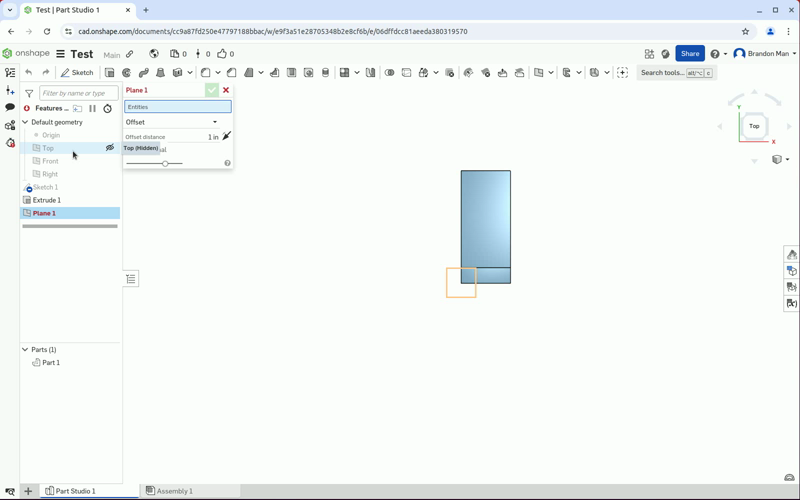
click(73, 150)
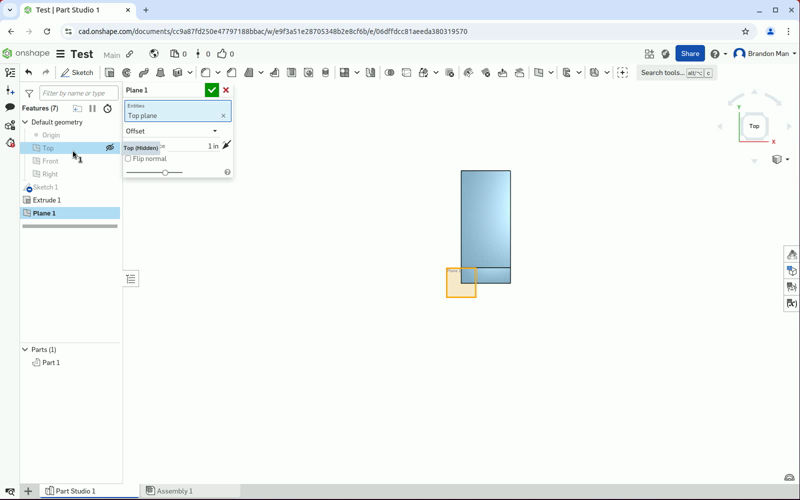
key(tab, 2)
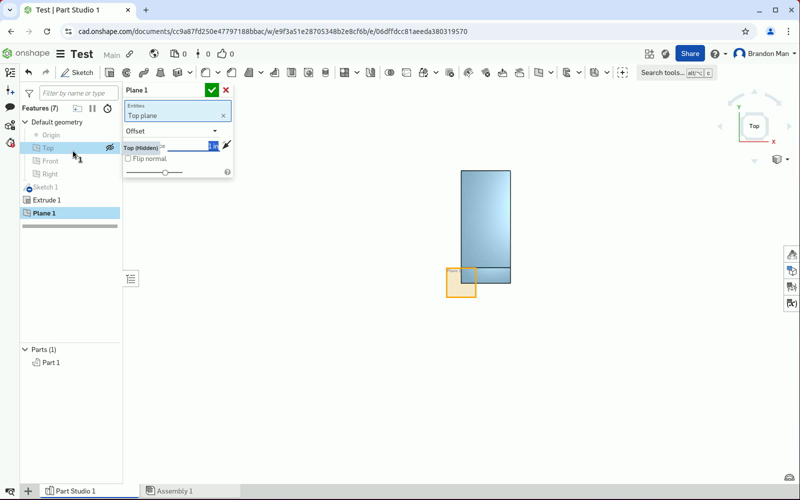
text(1.448)
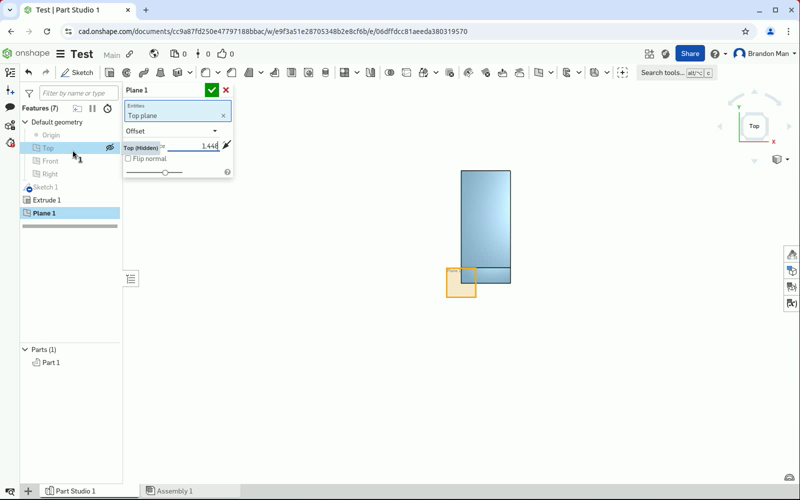
key(enter, 2)
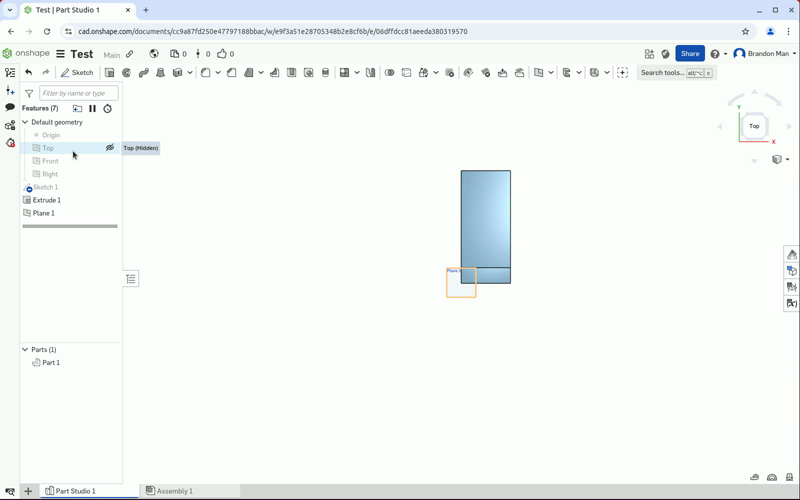
key(shift+s)
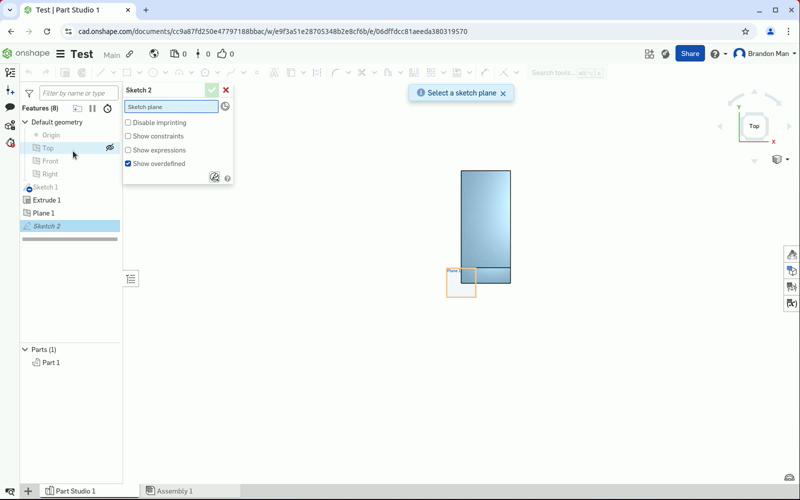
mouse_move(73, 215)
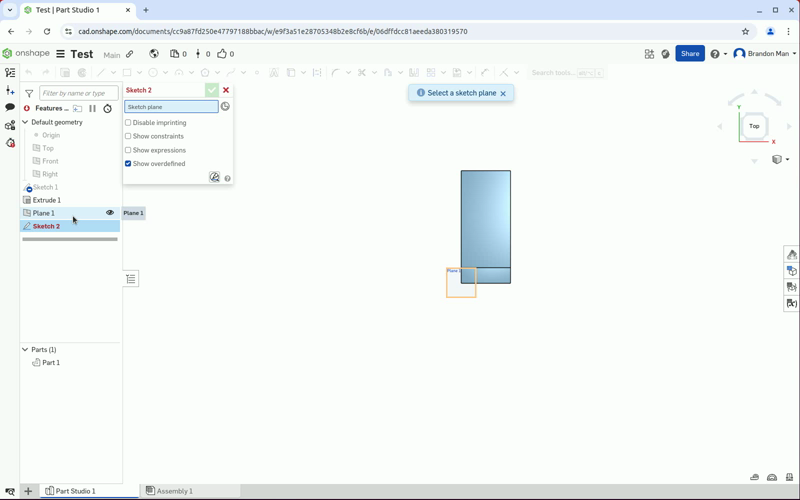
click(73, 215)
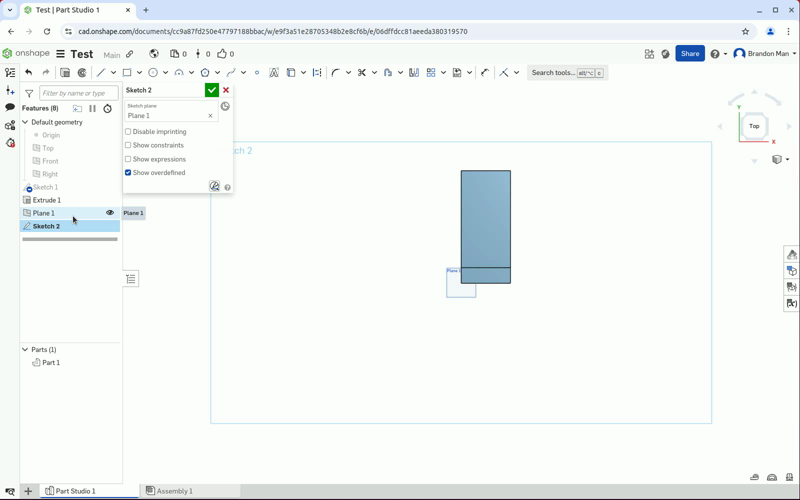
mouse_move(73, 352)
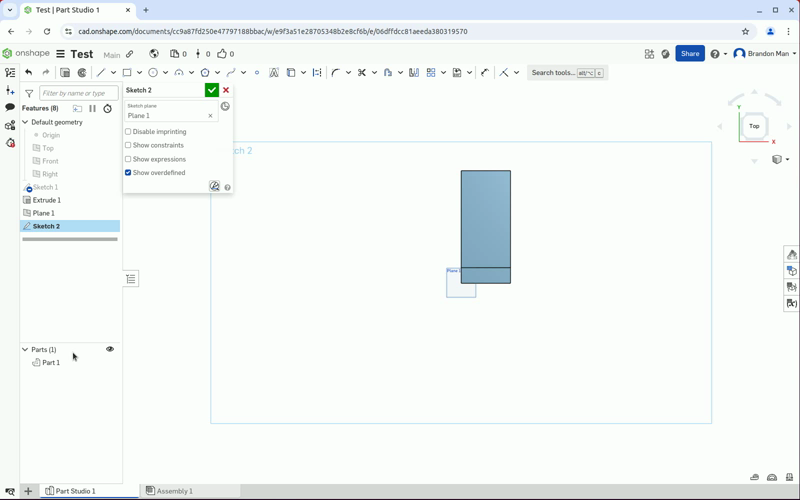
key(y)
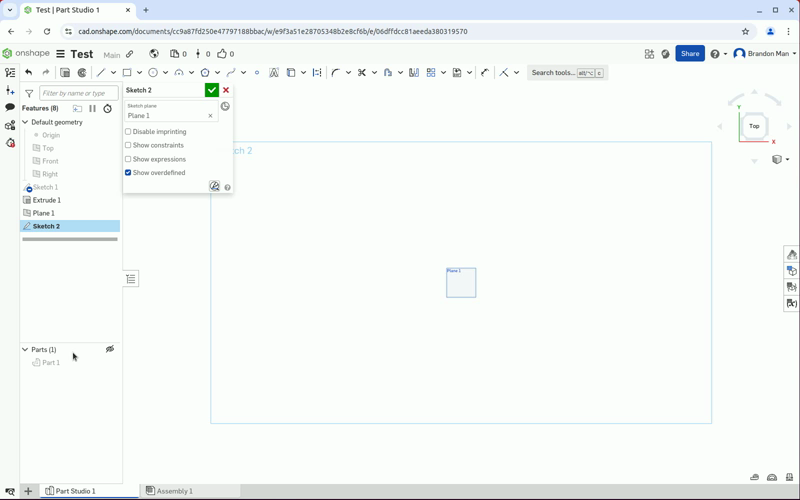
key(c)
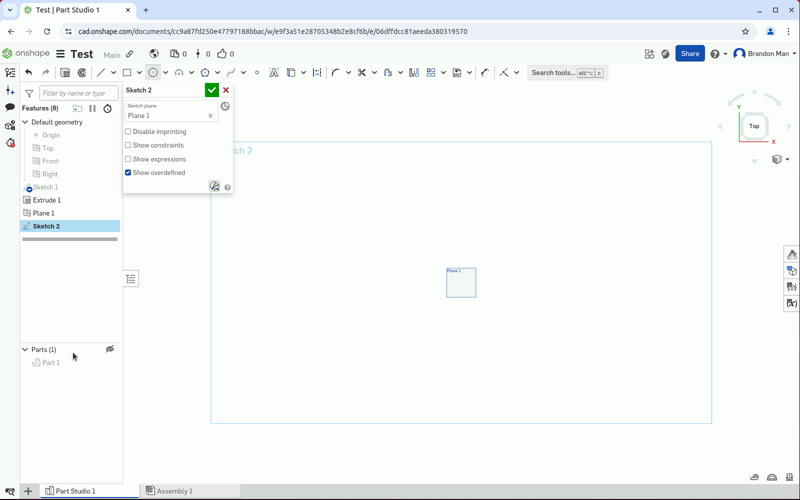
key_down(shift)
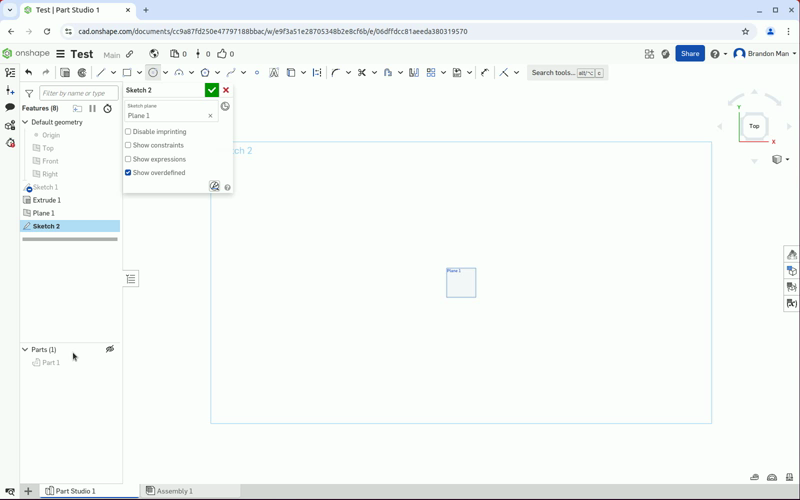
mouse_move(486, 238)
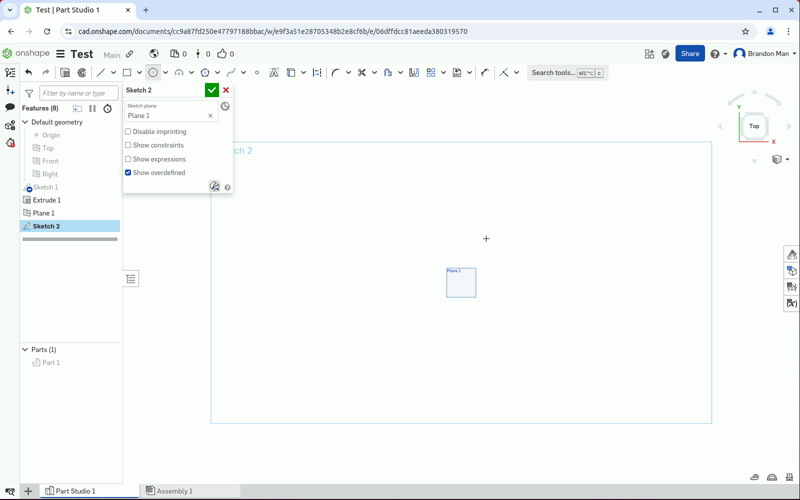
click(486, 238)
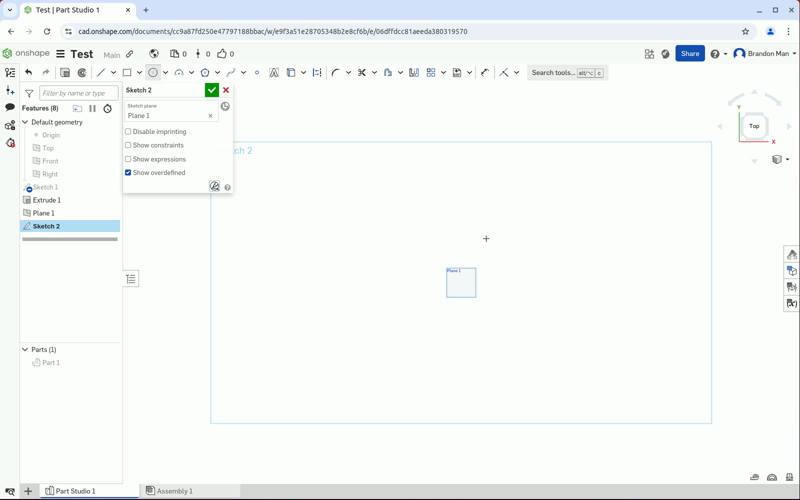
key_up(shift)
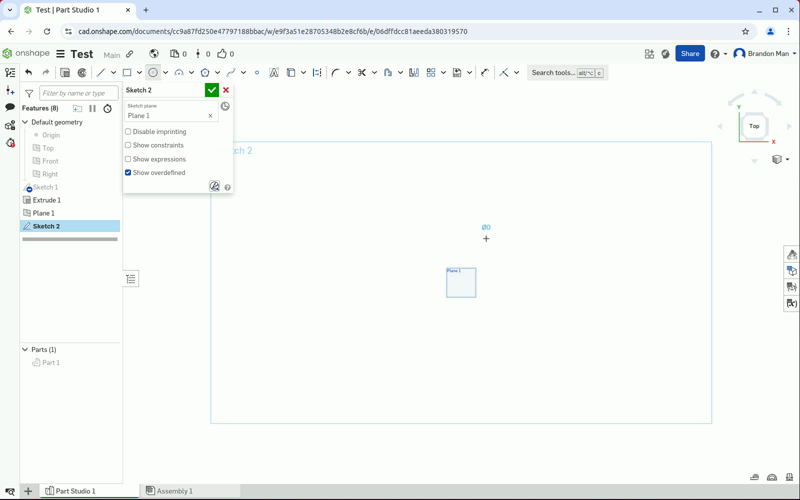
mouse_move(497, 238)
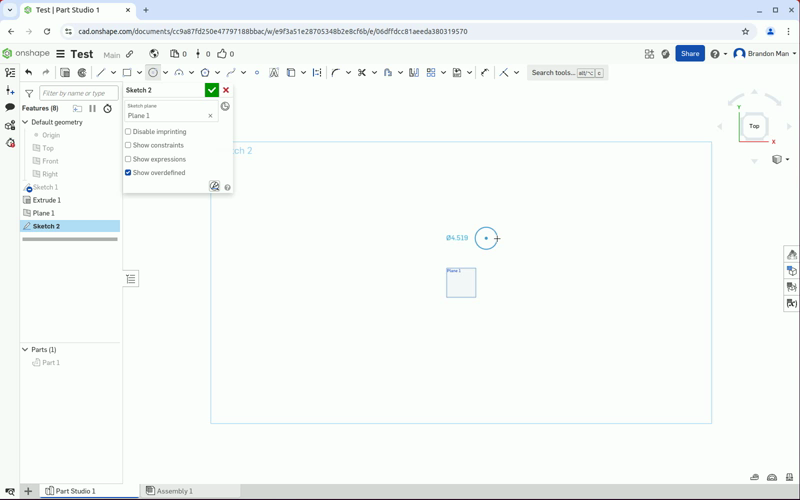
click(497, 238)
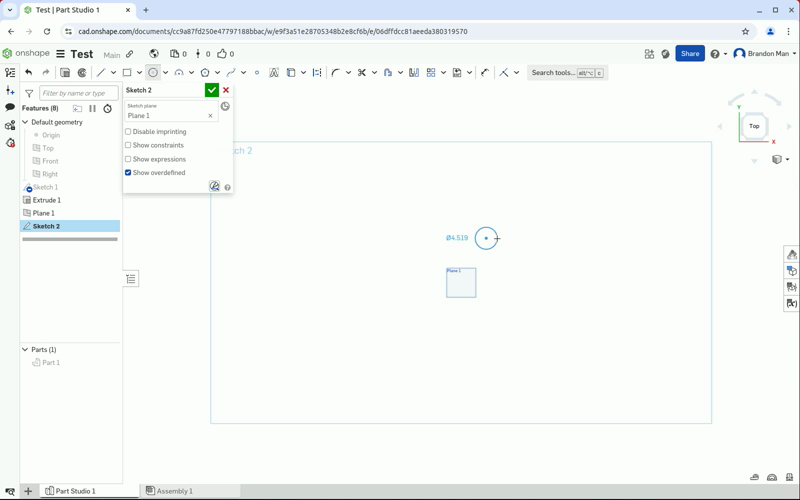
key(esc)
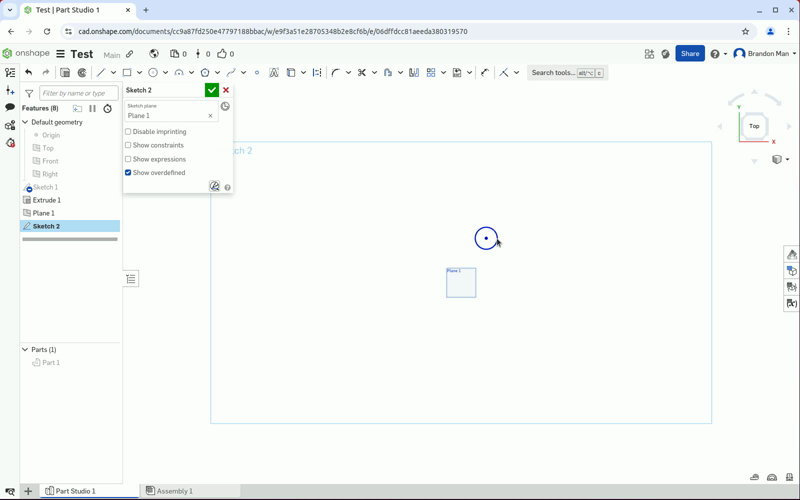
mouse_move(475, 237)
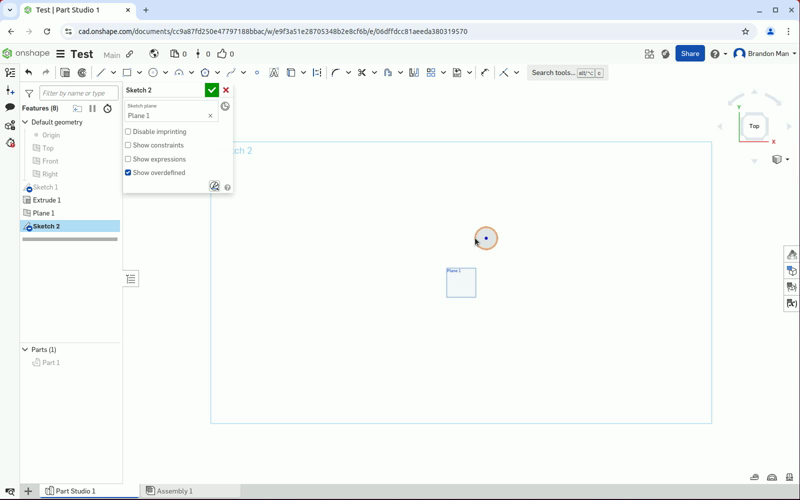
scroll(6)
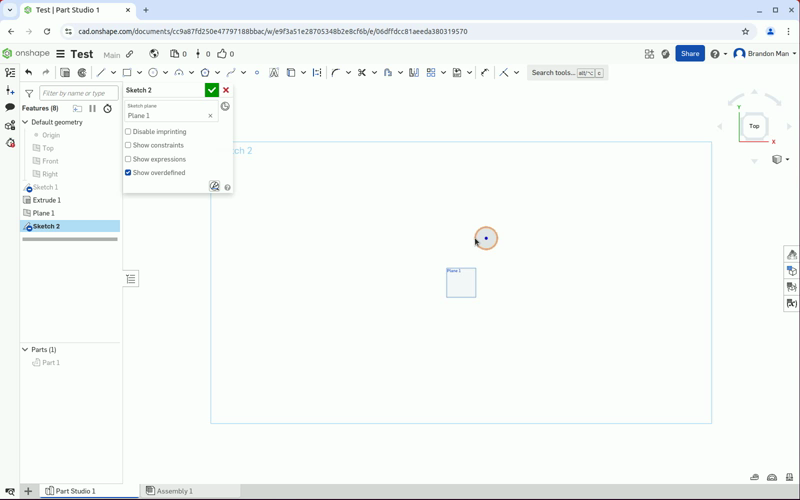
scroll(6)
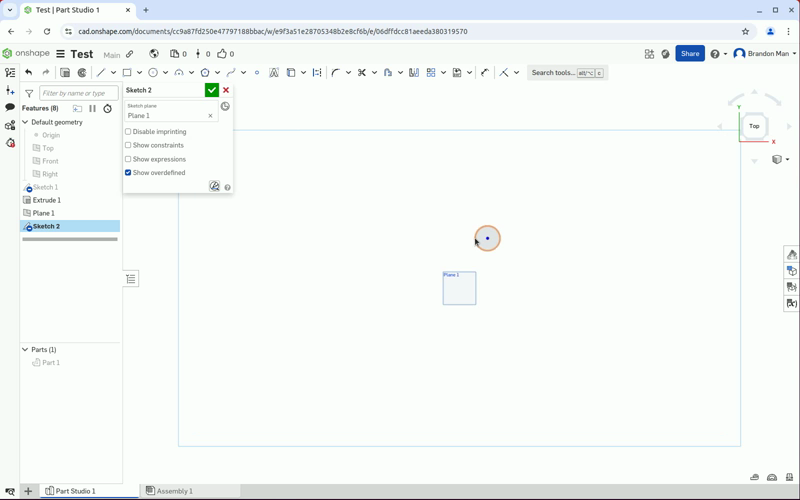
scroll(6)
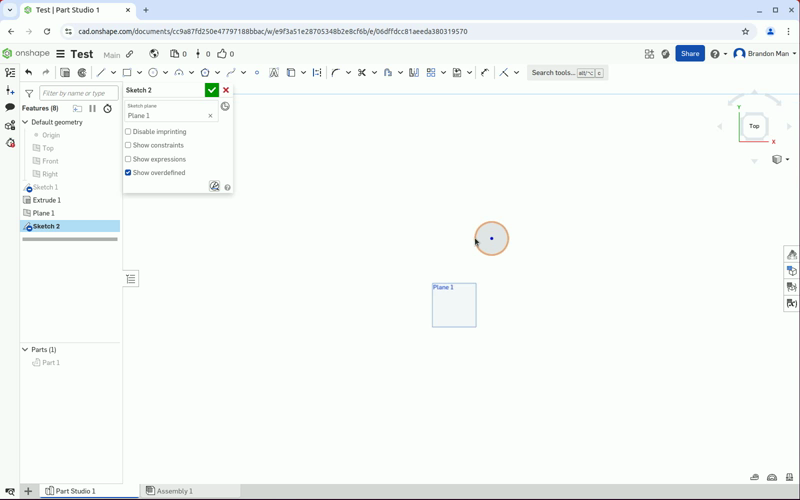
scroll(6)
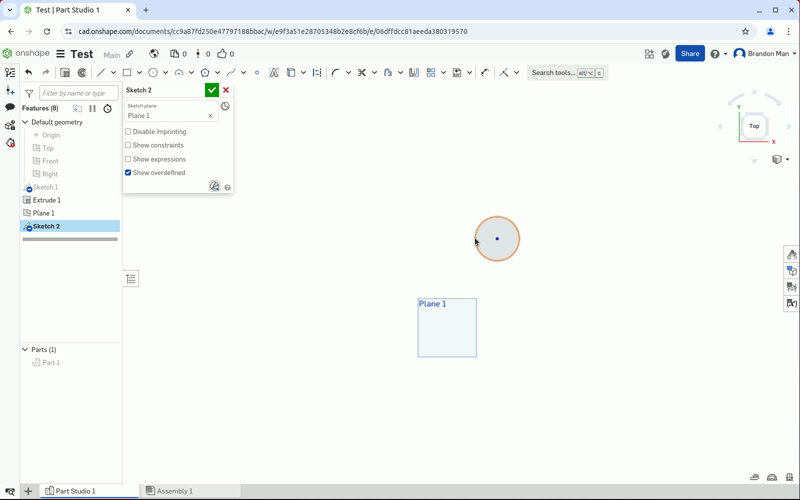
scroll(6)
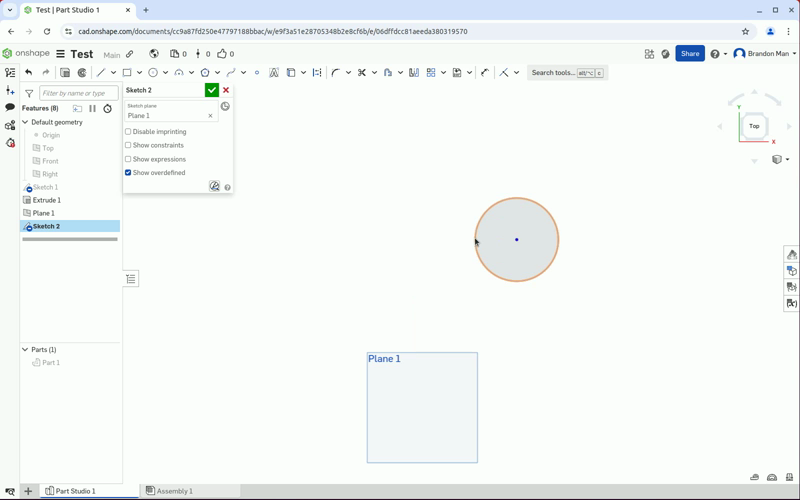
scroll(6)
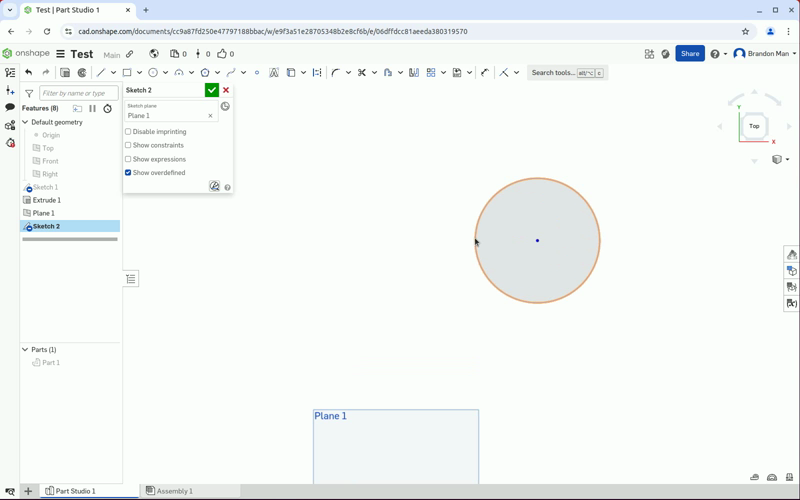
scroll(6)
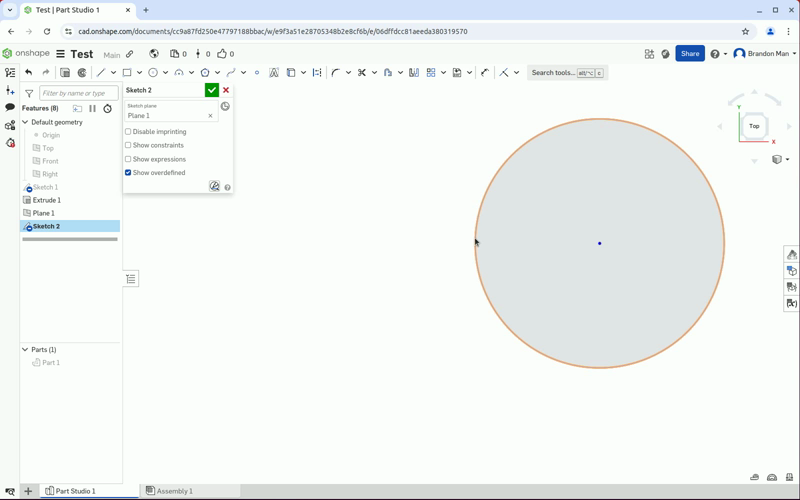
click(475, 237)
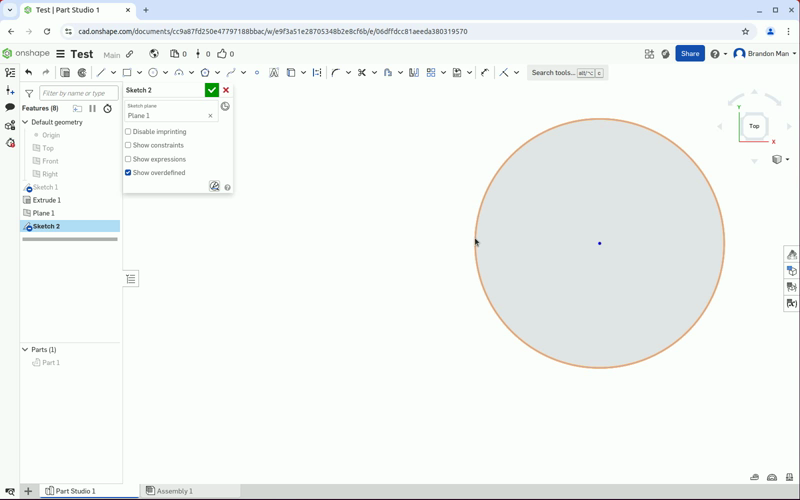
scroll(-6)
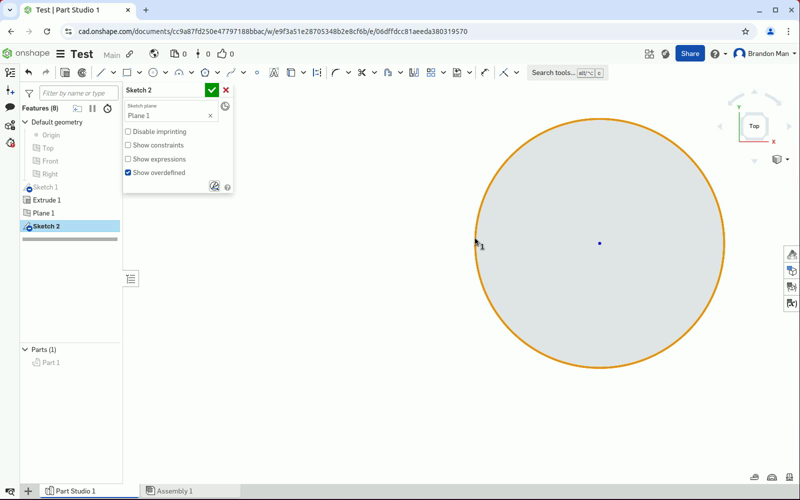
scroll(-6)
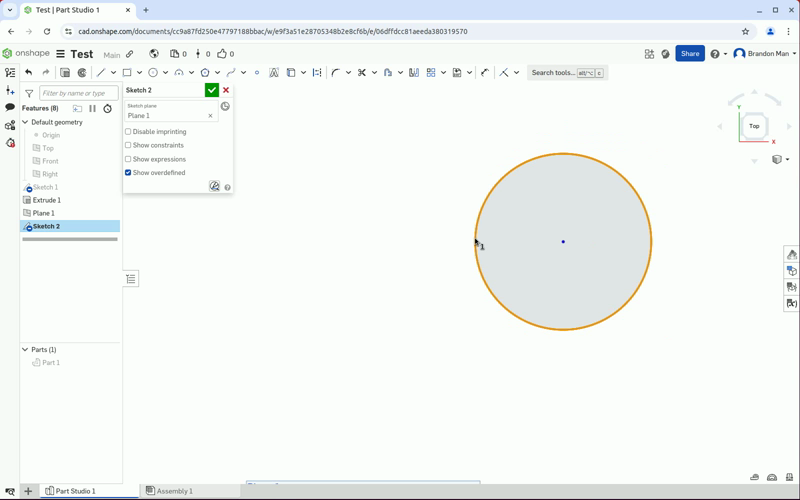
scroll(-6)
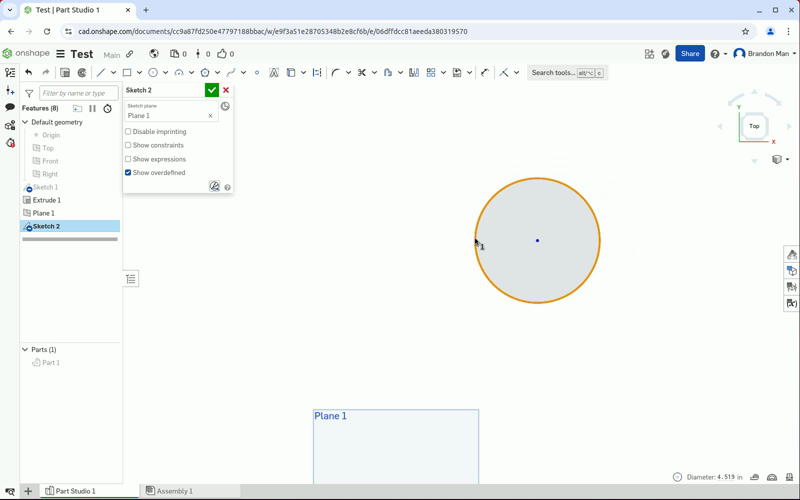
scroll(-6)
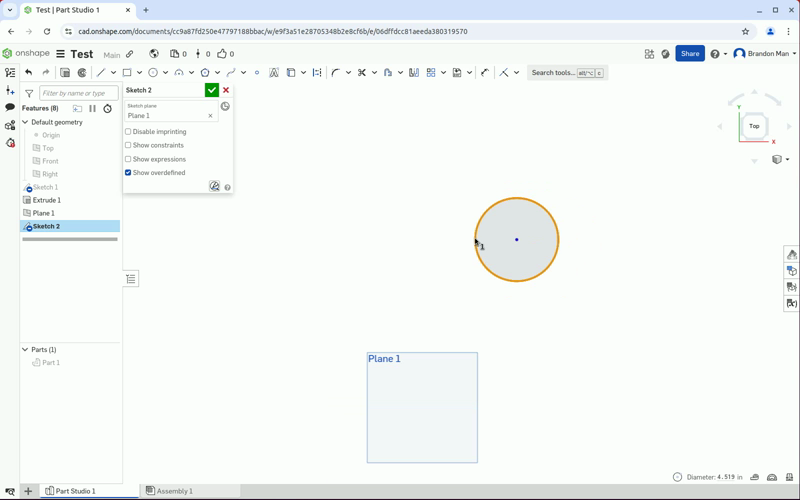
scroll(-6)
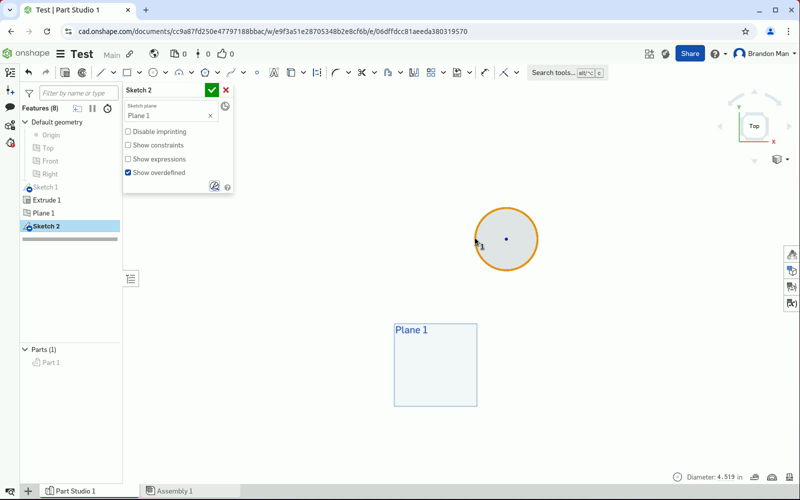
scroll(-6)
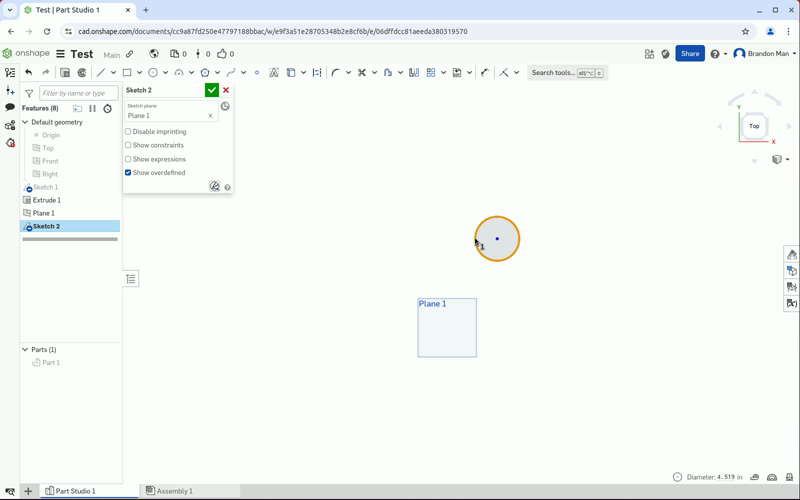
scroll(-6)
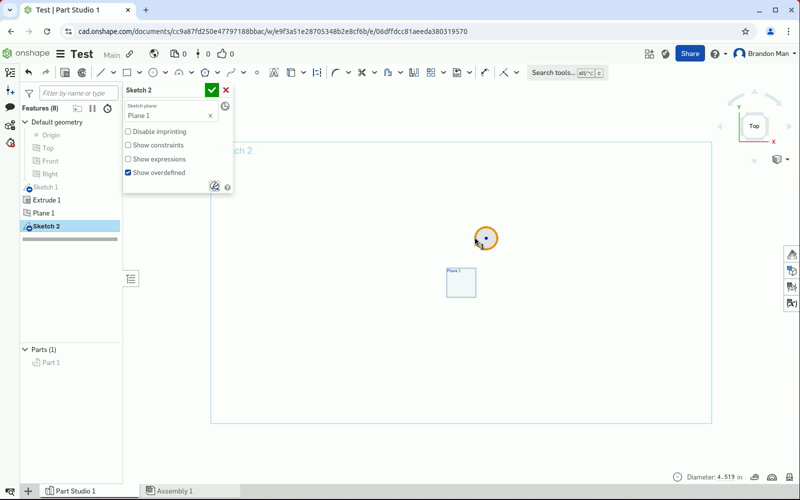
mouse_move(73, 352)
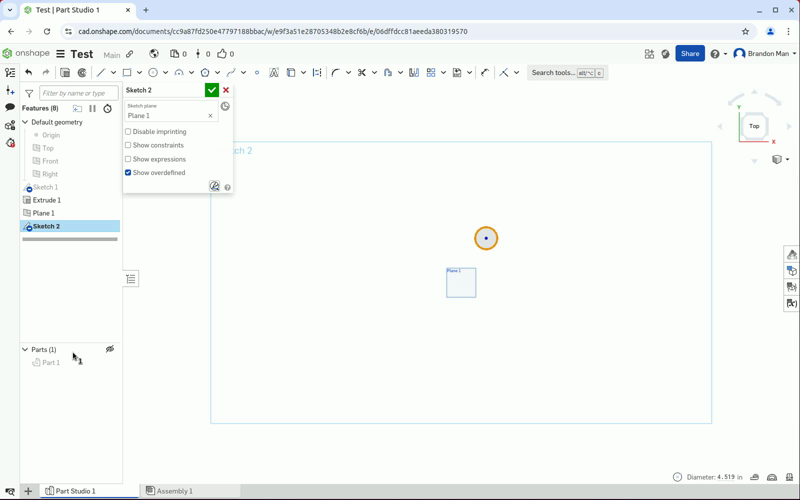
key(shift+y)
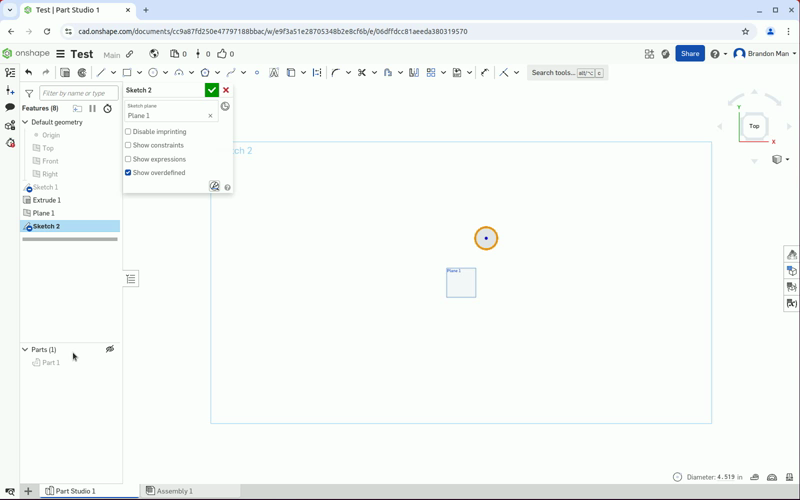
key(shift+e)
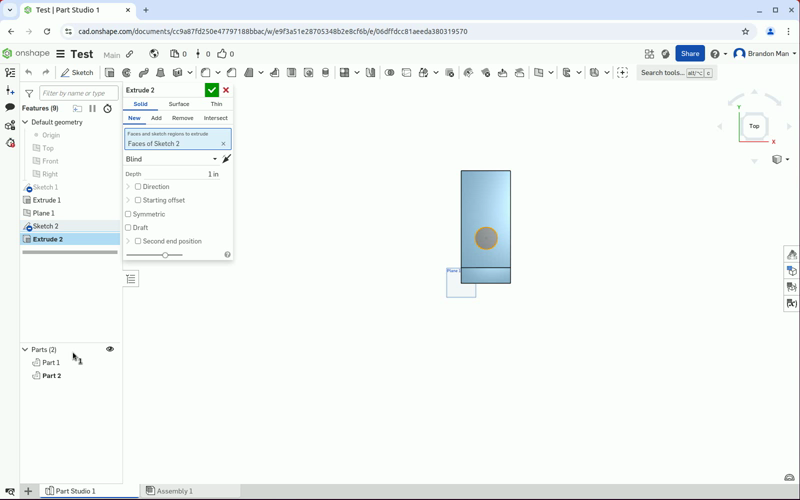
mouse_move(143, 106)
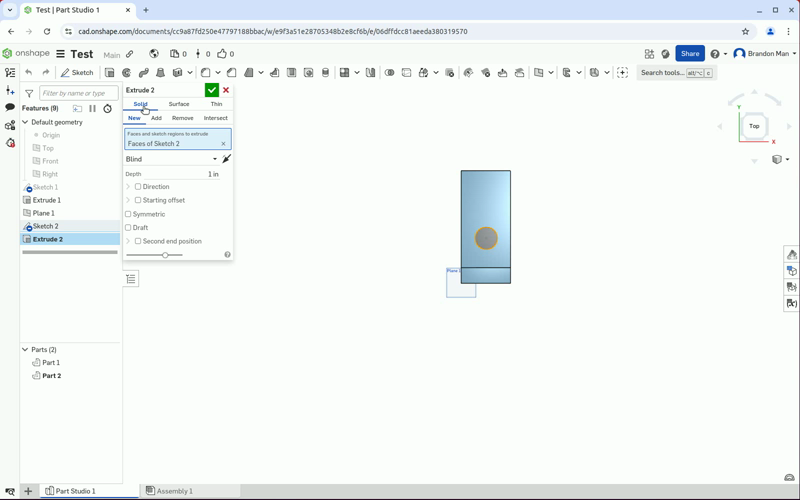
click(143, 106)
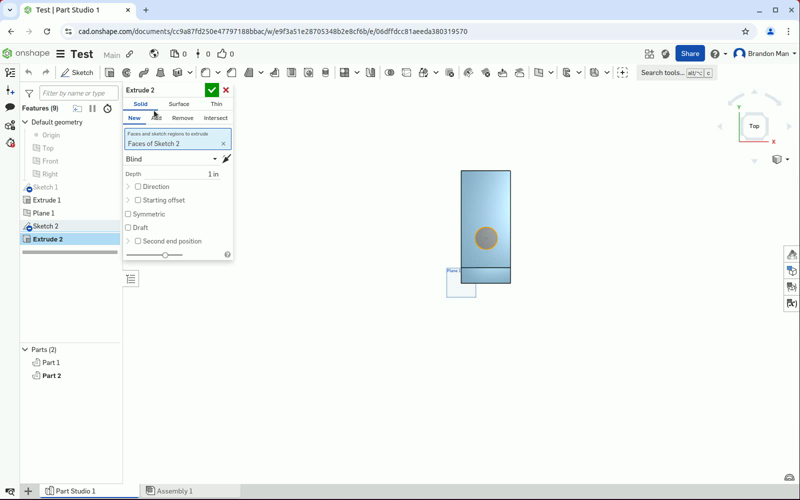
mouse_move(186, 120)
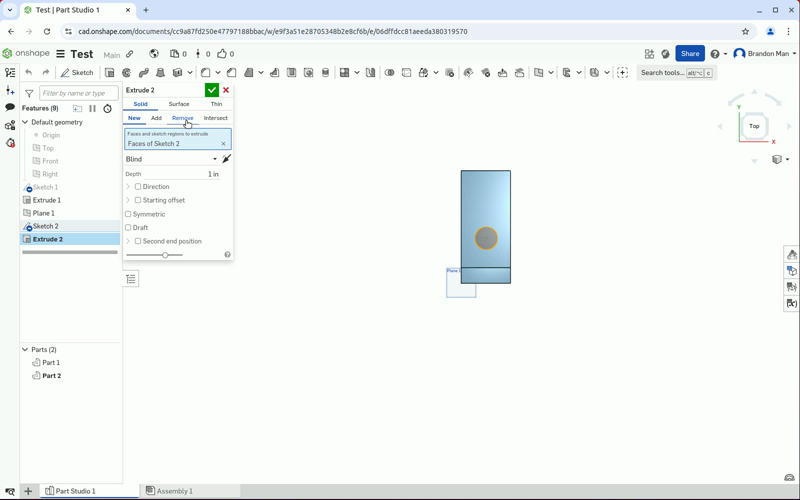
click(186, 120)
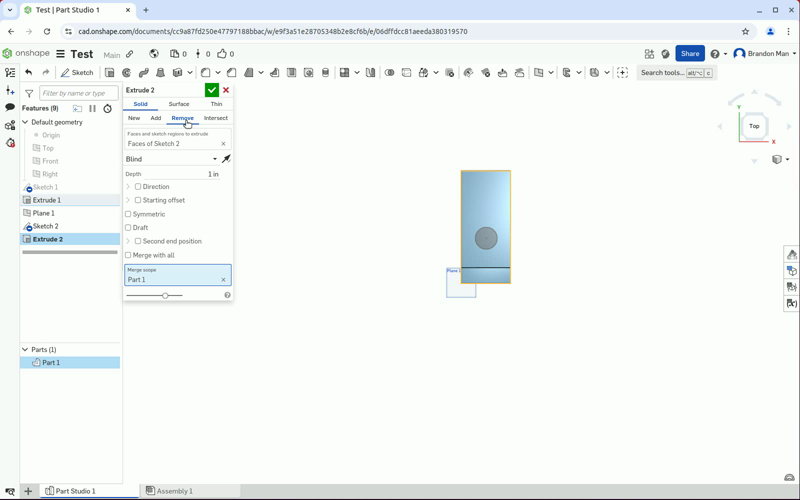
key(tab, 4)
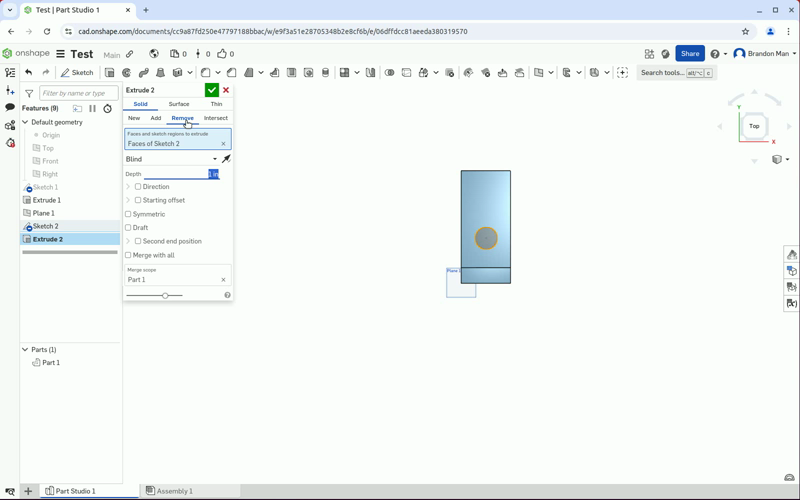
text(3.129)
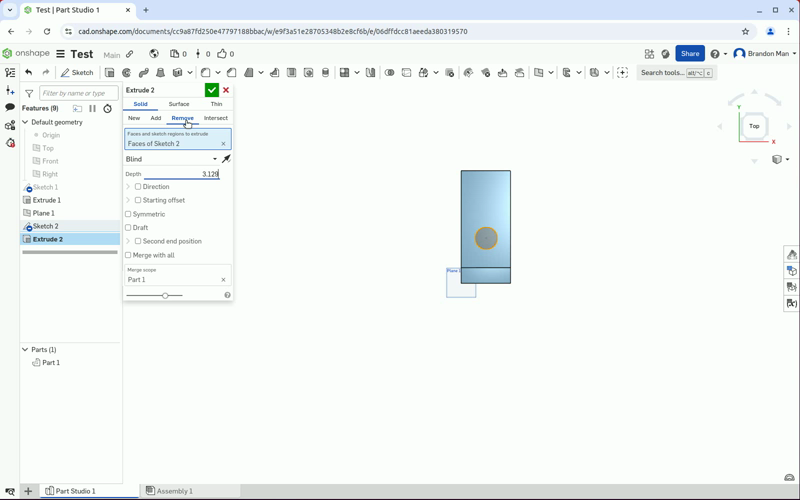
key(tab, 6)
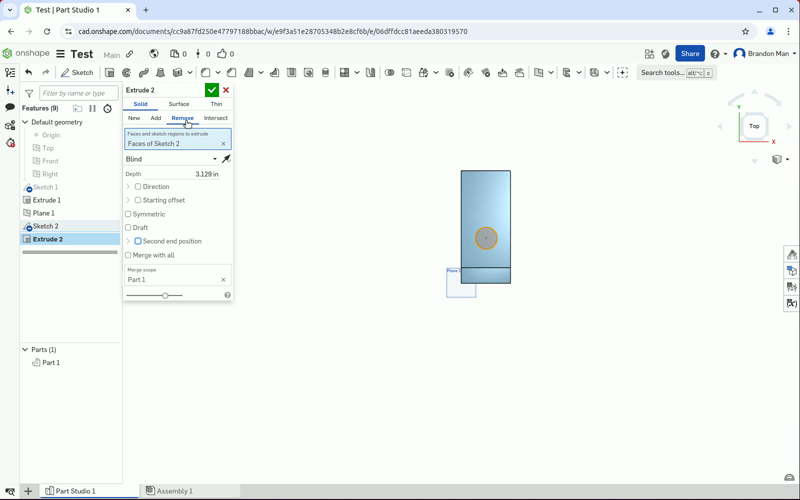
key(space)
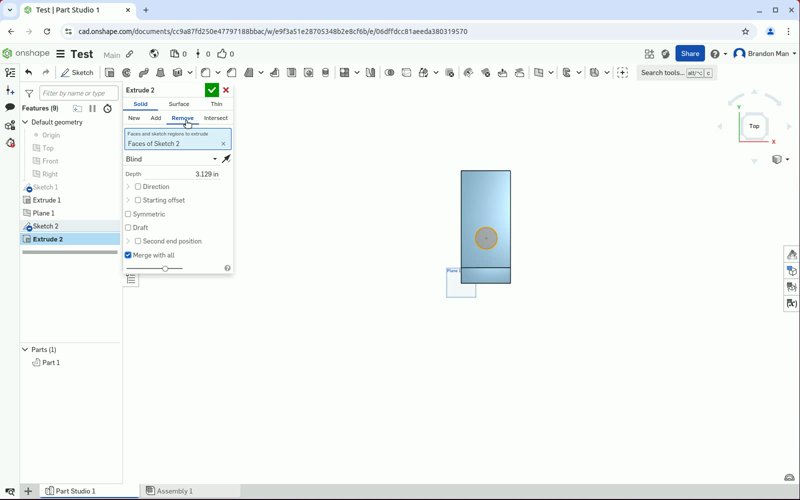
key(enter)
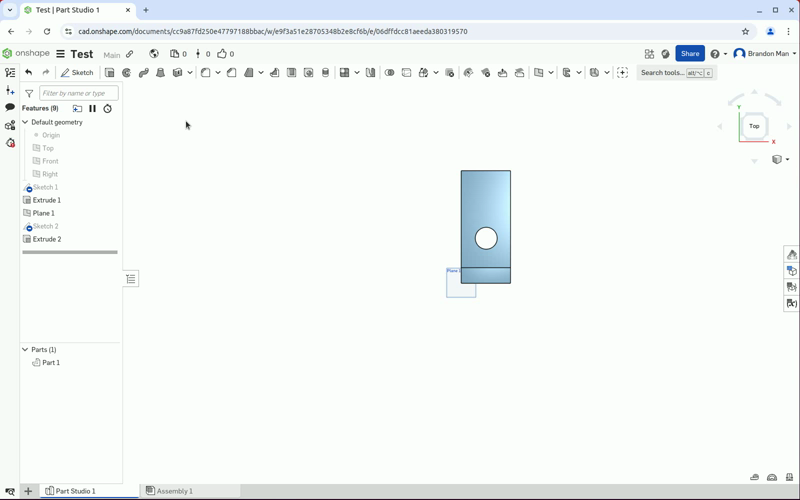
key(shift+h)
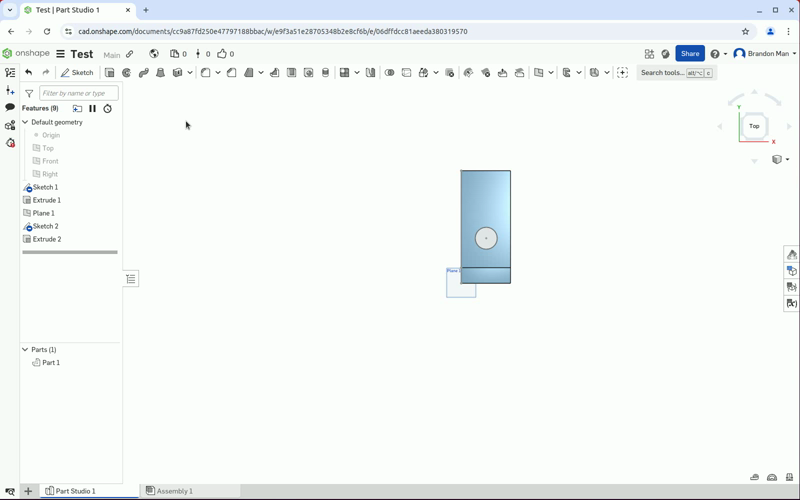
key(shift+h)
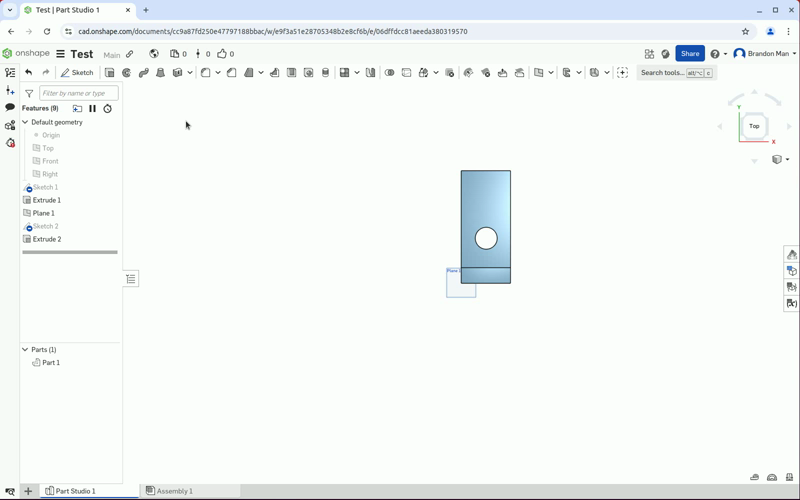
mouse_move(73, 189)
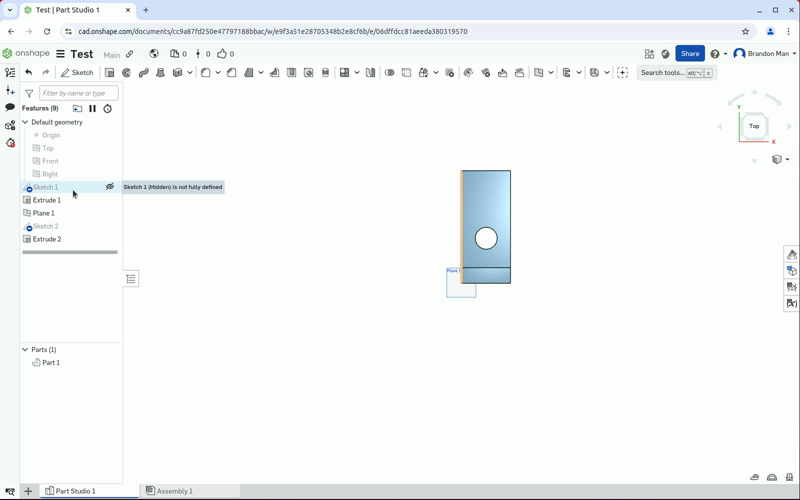
click(73, 189)
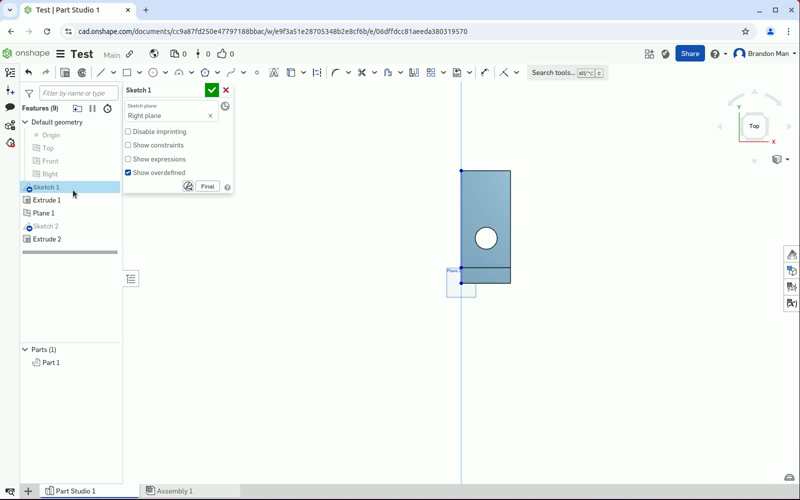
mouse_move(229, 92)
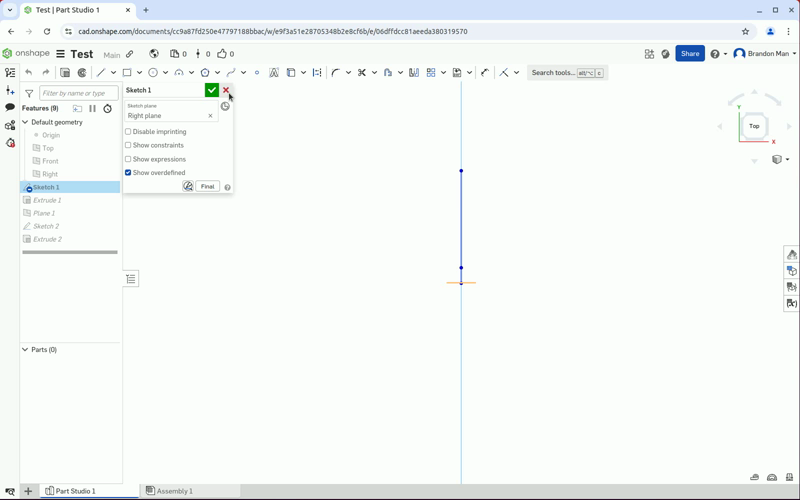
click(229, 92)
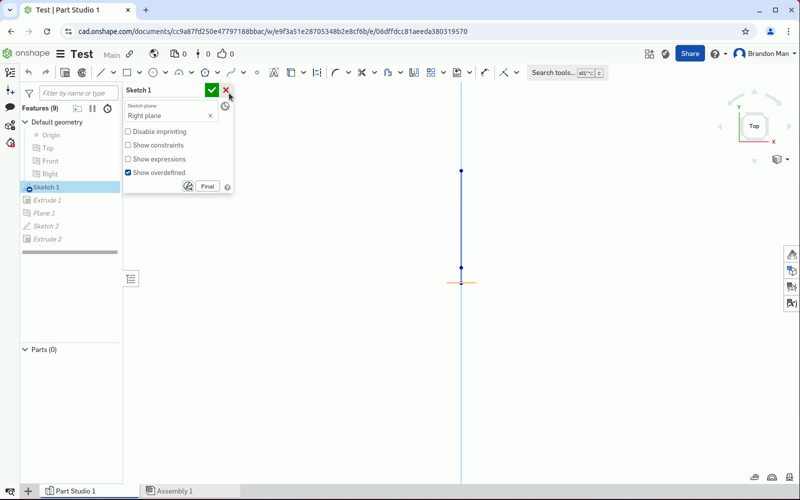
key(shift+s)
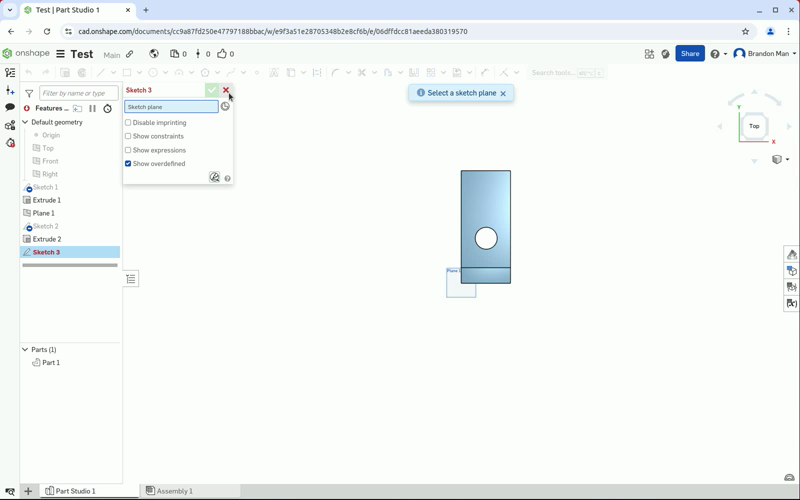
mouse_move(73, 215)
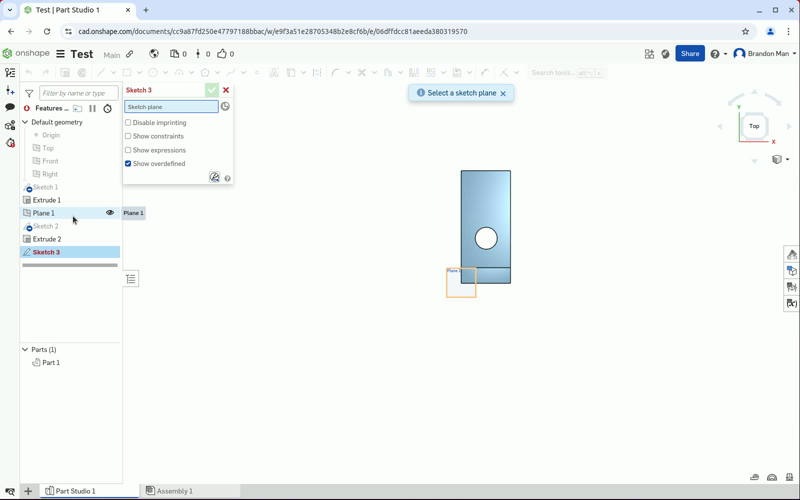
click(73, 215)
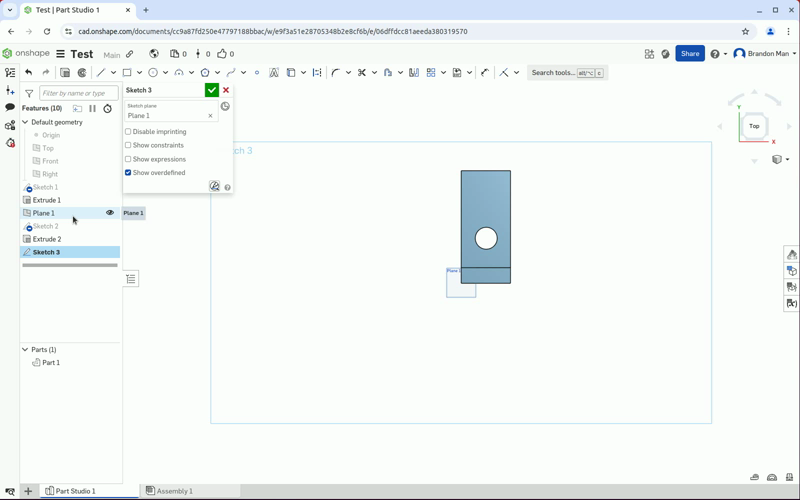
mouse_move(73, 352)
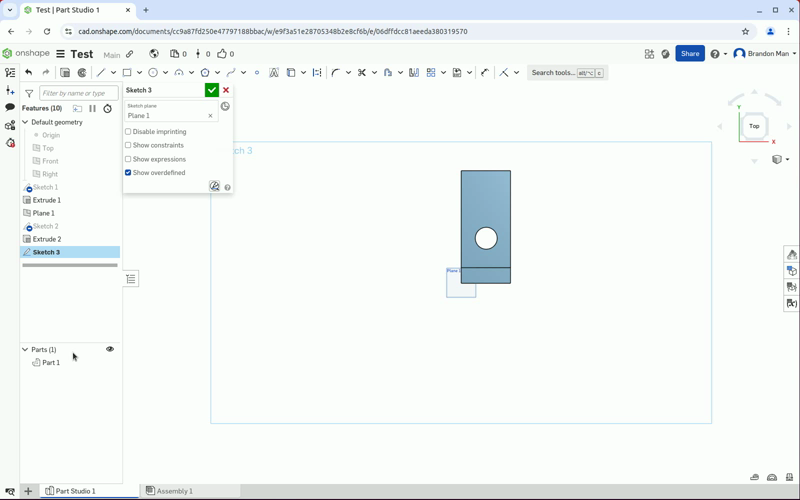
key(y)
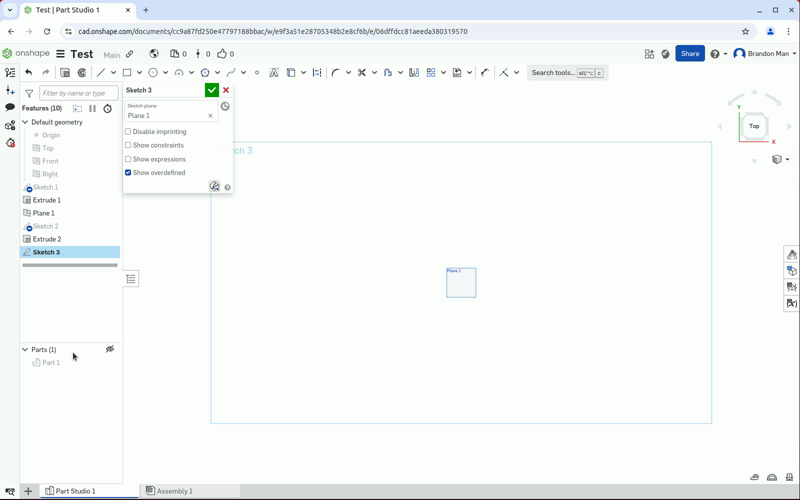
key(c)
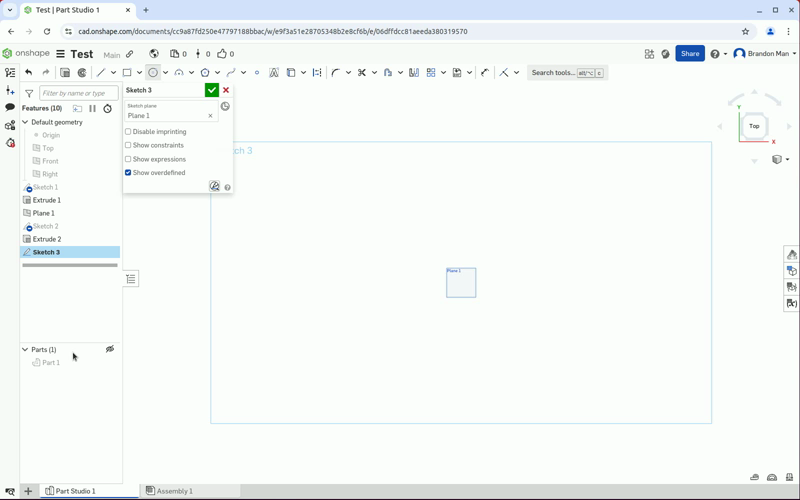
key_down(shift)
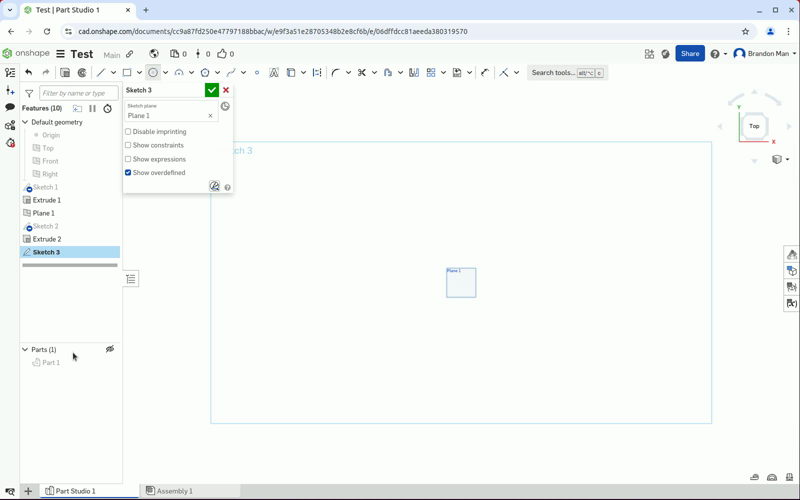
mouse_move(486, 192)
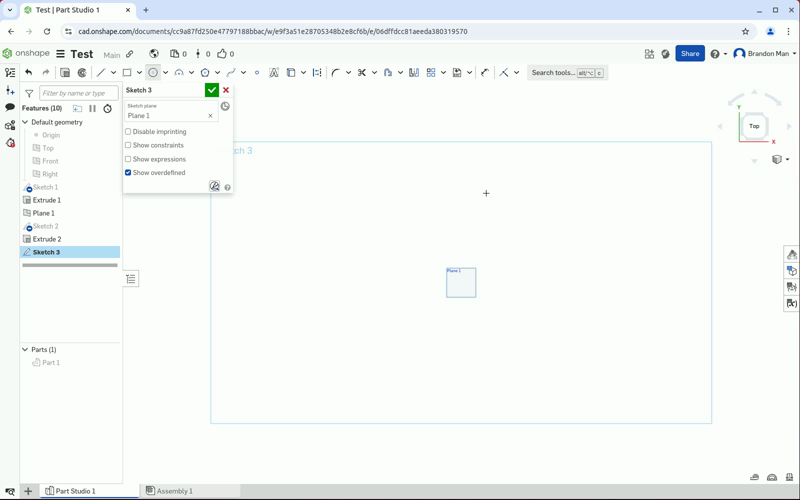
click(486, 192)
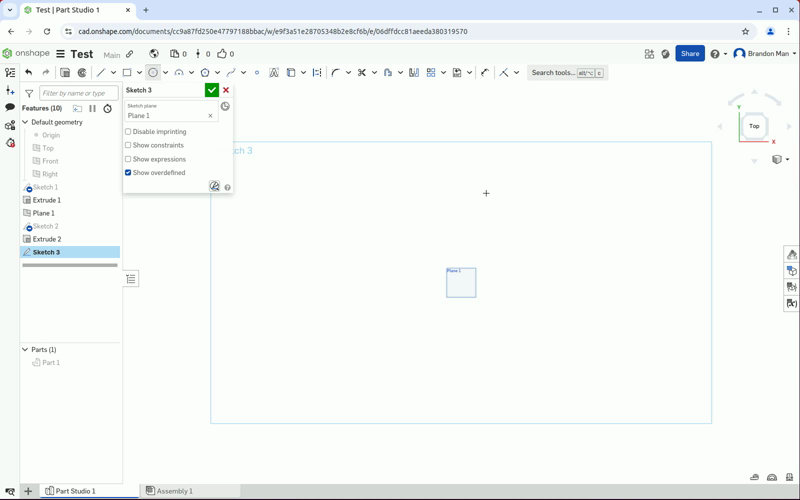
key_up(shift)
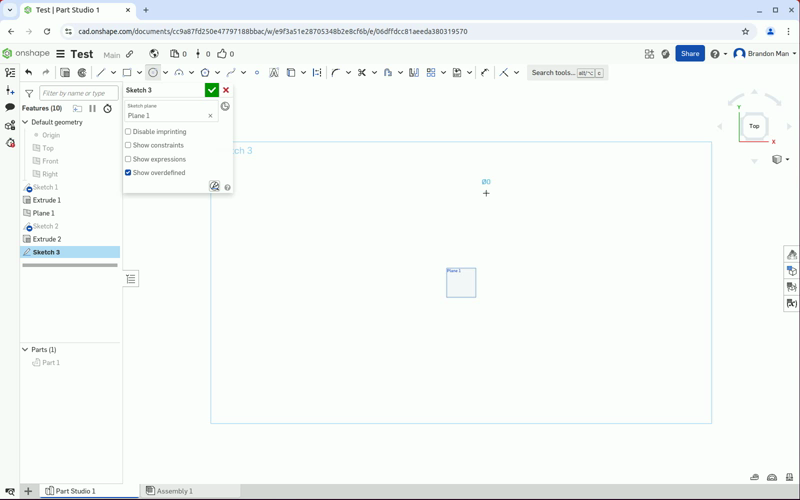
mouse_move(497, 192)
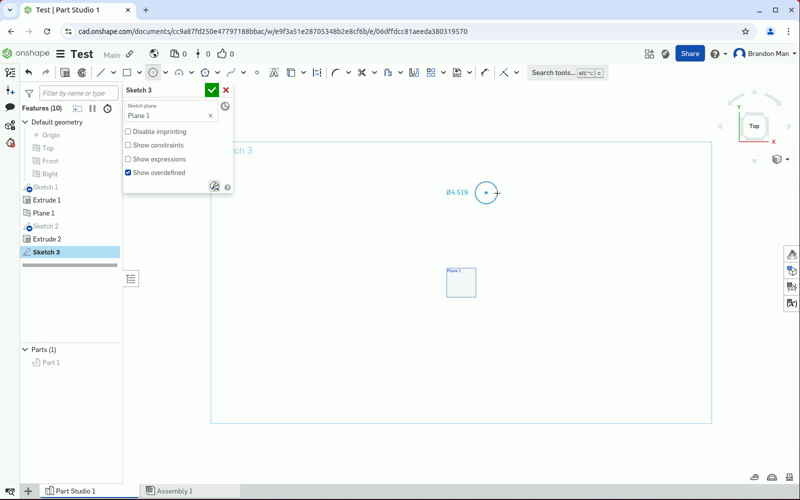
click(497, 192)
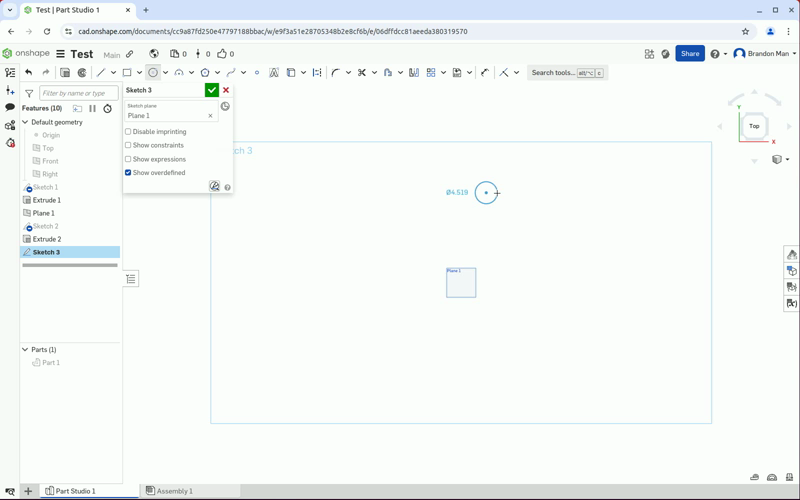
key(esc)
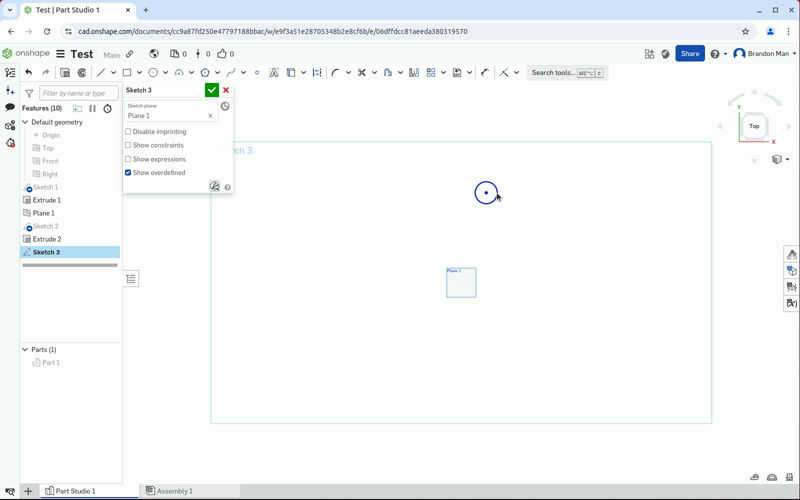
mouse_move(482, 198)
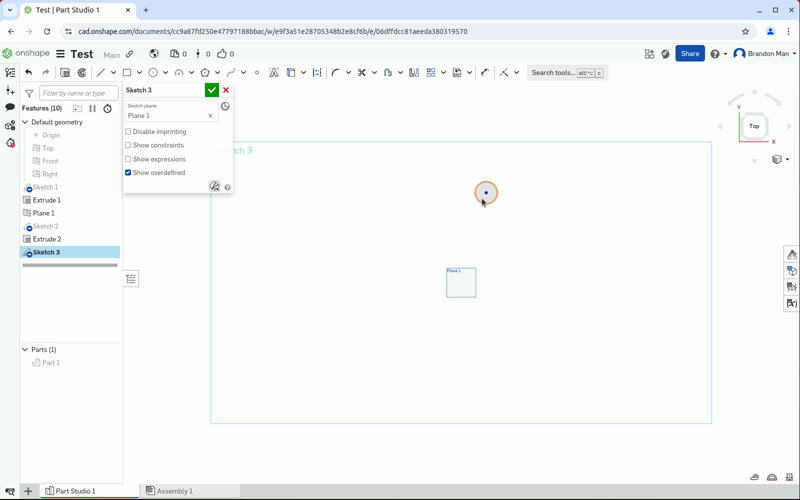
scroll(6)
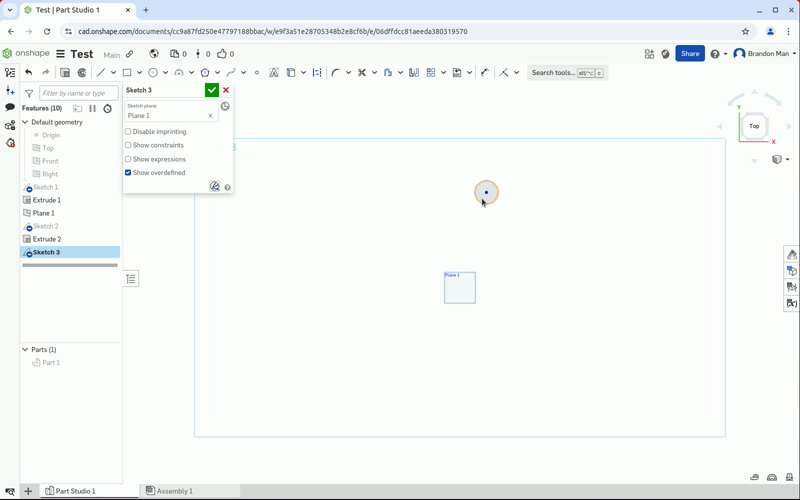
scroll(6)
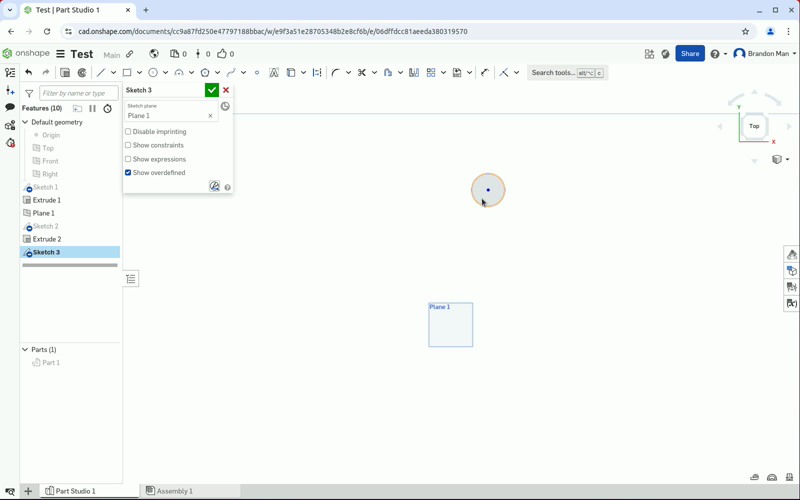
scroll(6)
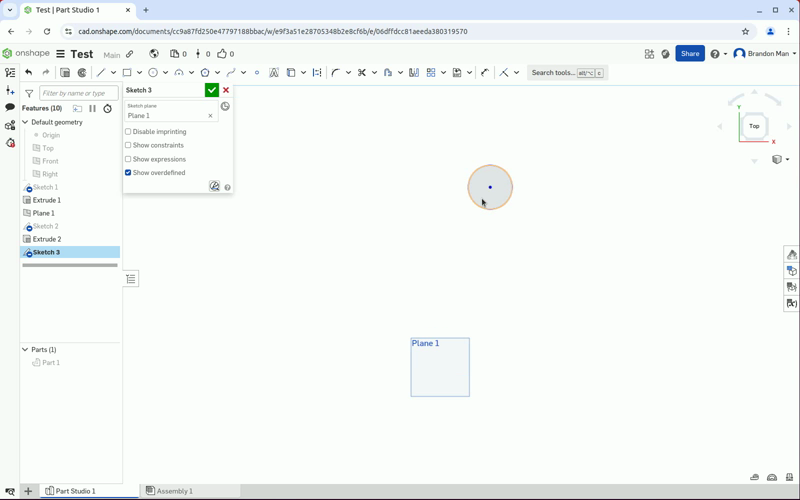
scroll(6)
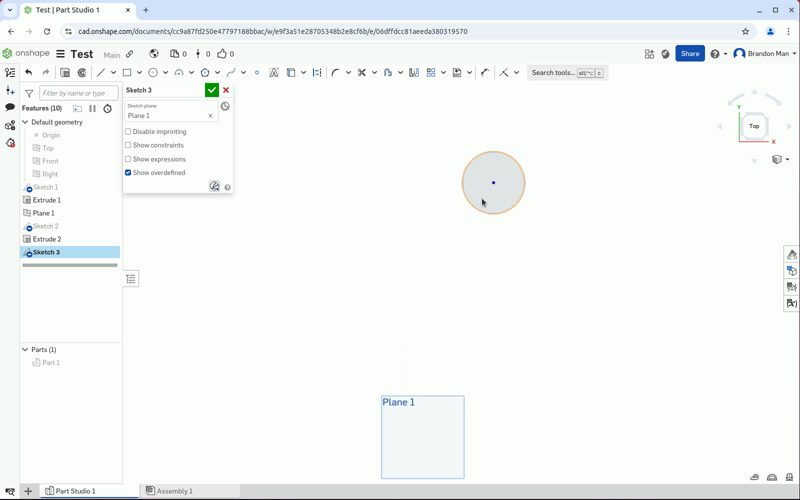
scroll(6)
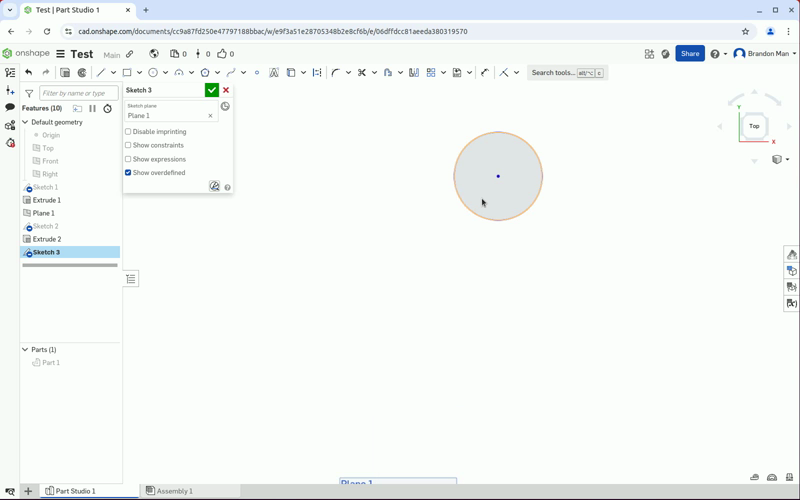
scroll(6)
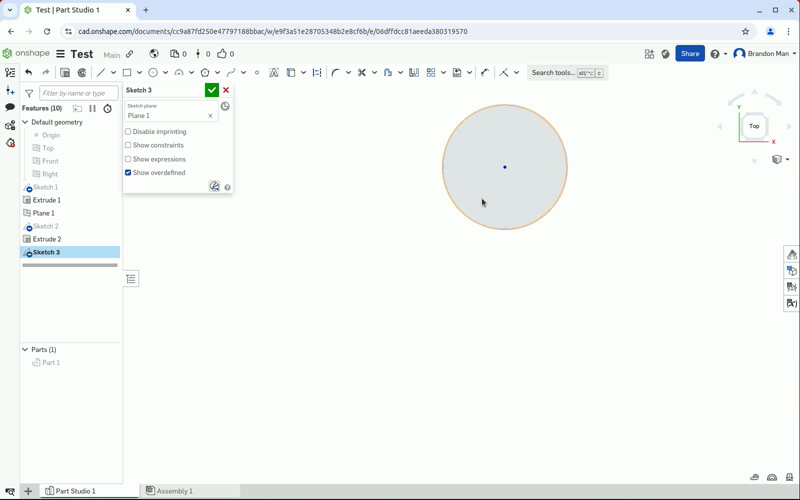
scroll(6)
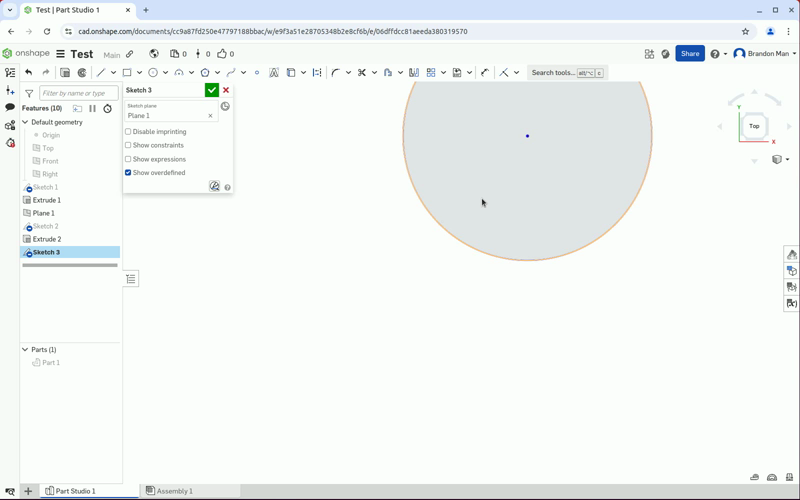
click(482, 198)
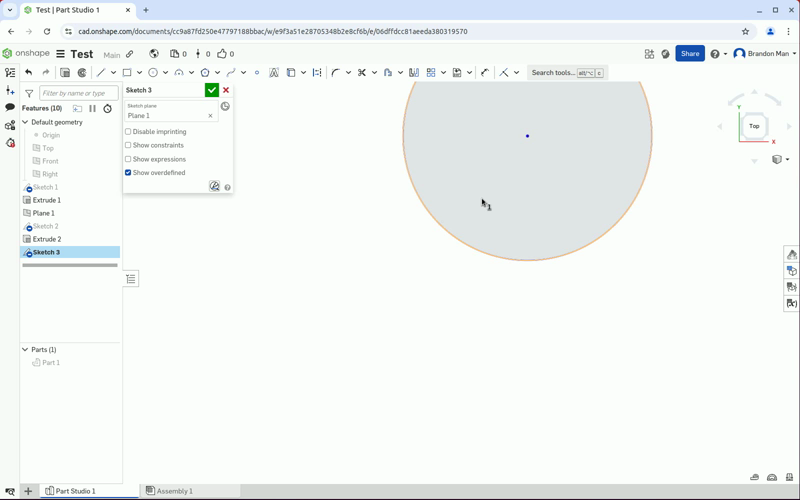
scroll(-6)
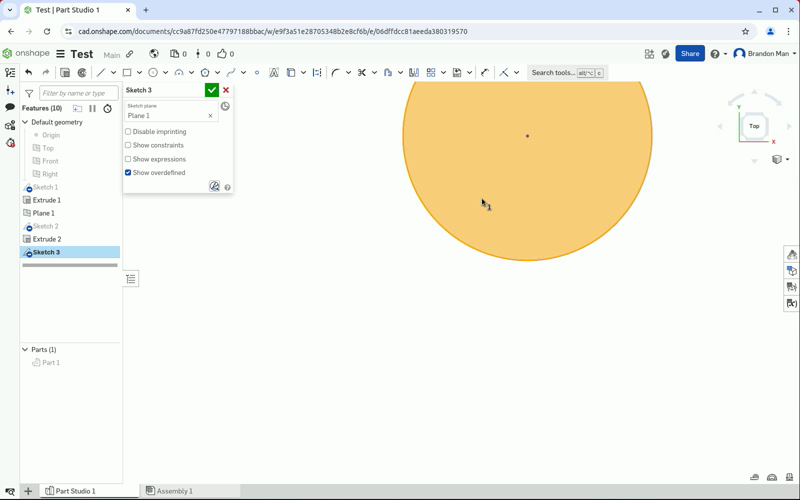
scroll(-6)
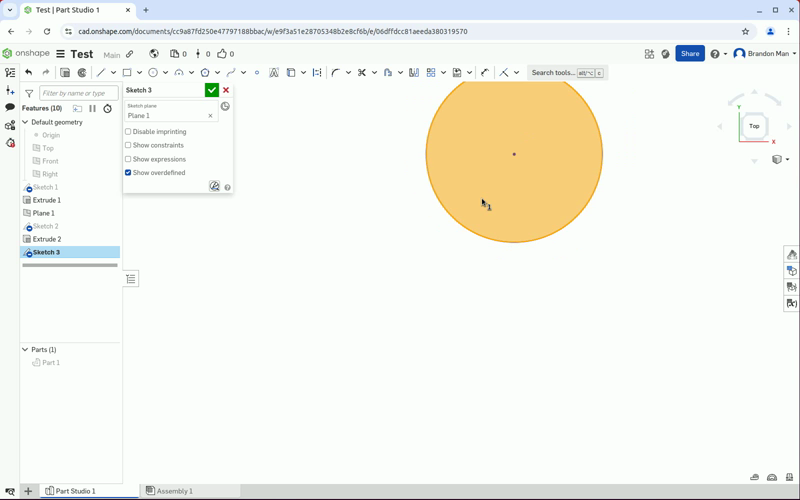
scroll(-6)
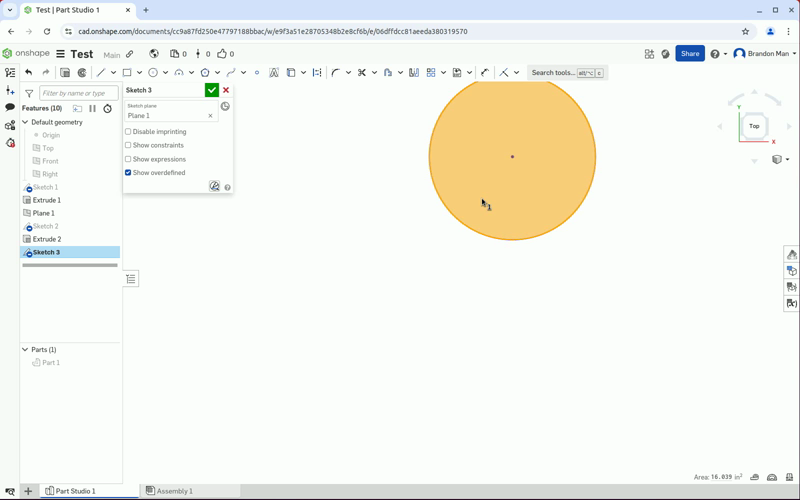
scroll(-6)
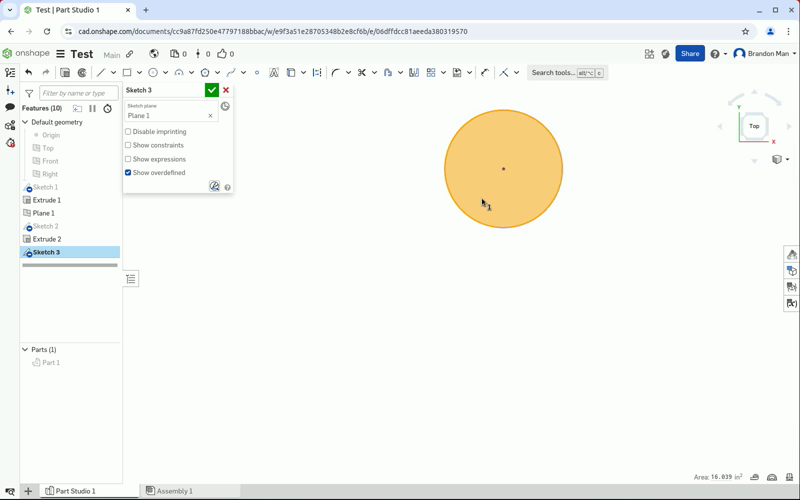
scroll(-6)
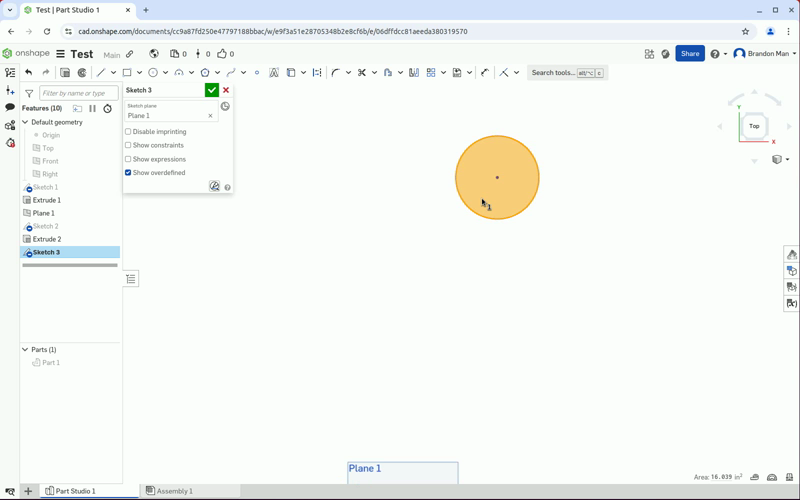
scroll(-6)
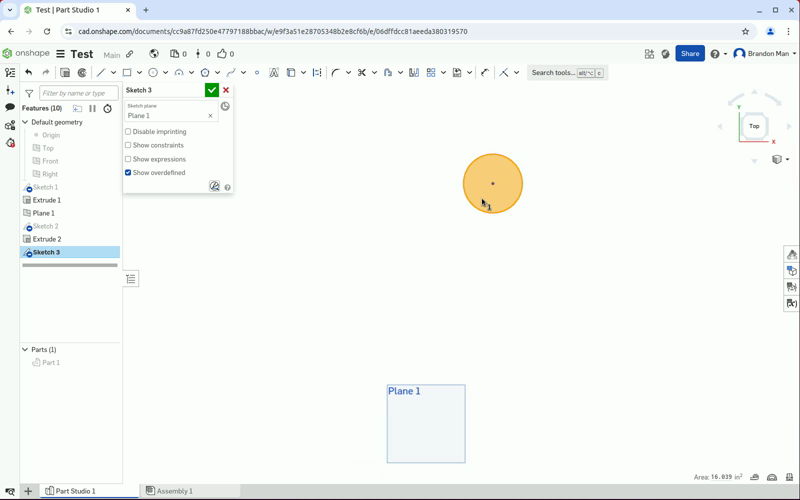
scroll(-6)
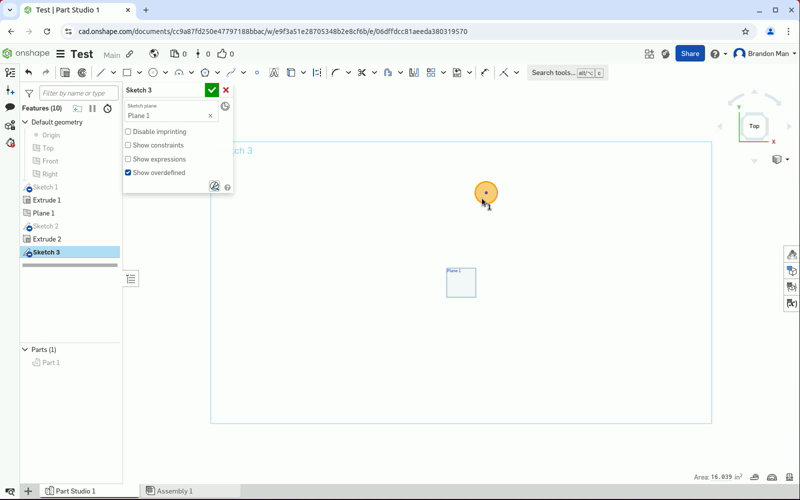
mouse_move(73, 352)
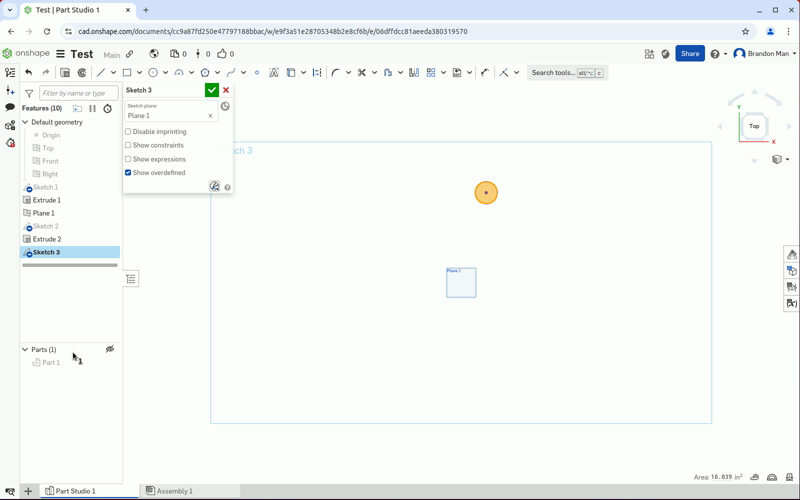
key(shift+y)
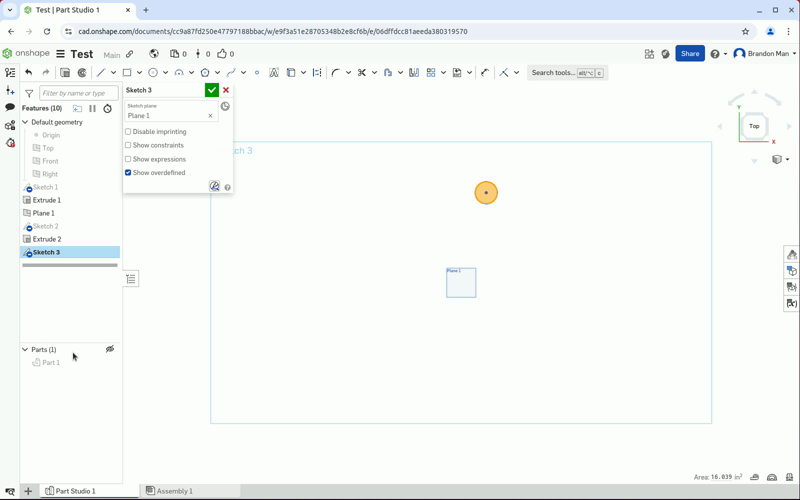
key(shift+e)
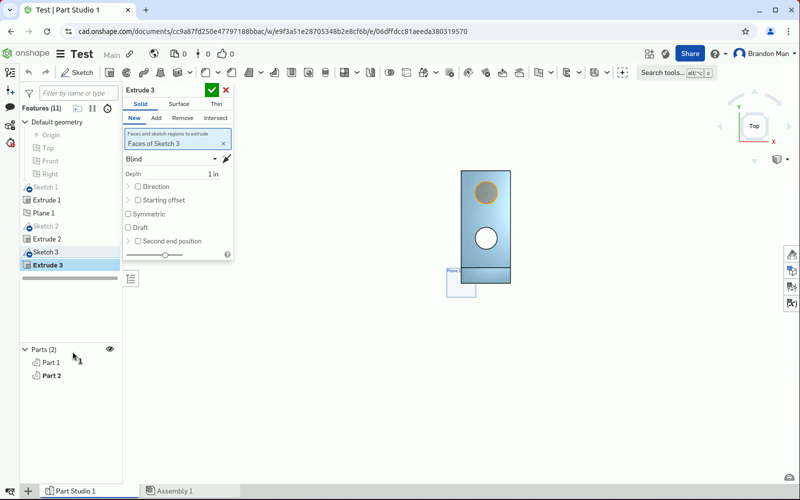
mouse_move(143, 106)
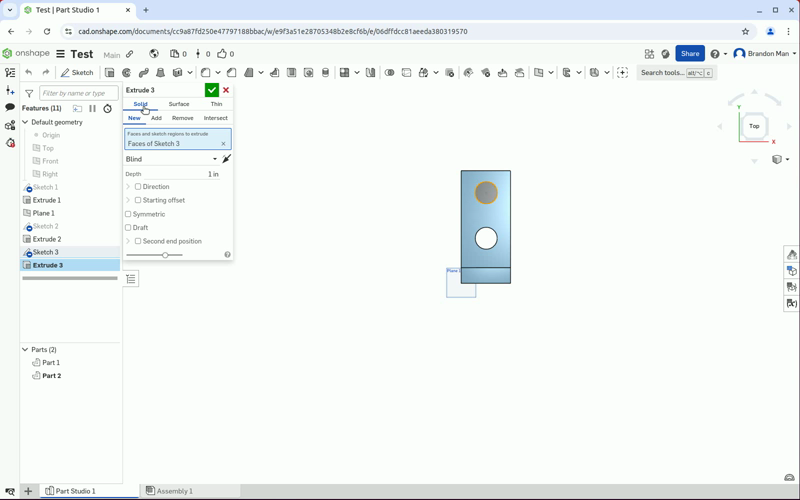
click(143, 106)
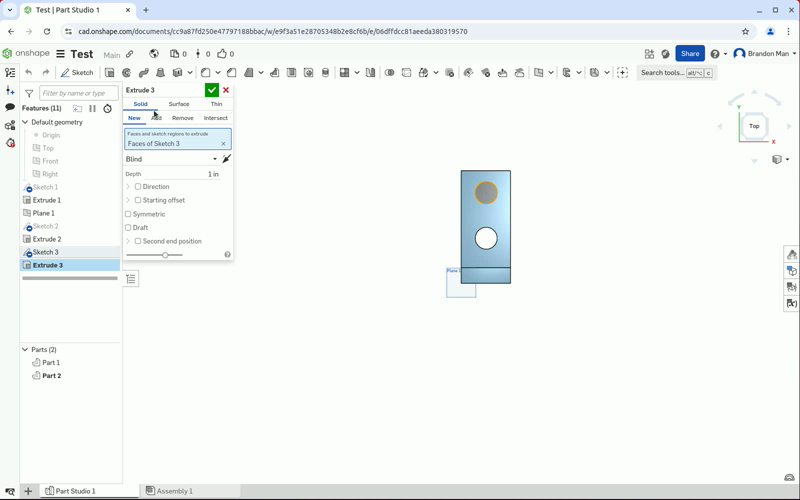
mouse_move(186, 120)
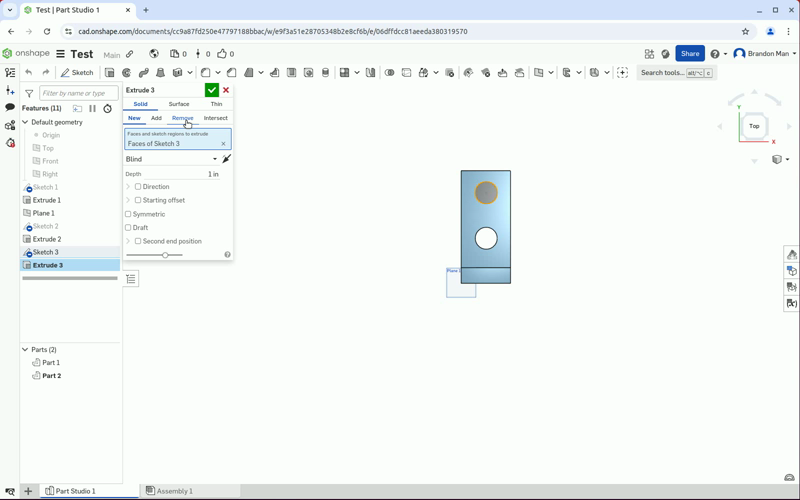
click(186, 120)
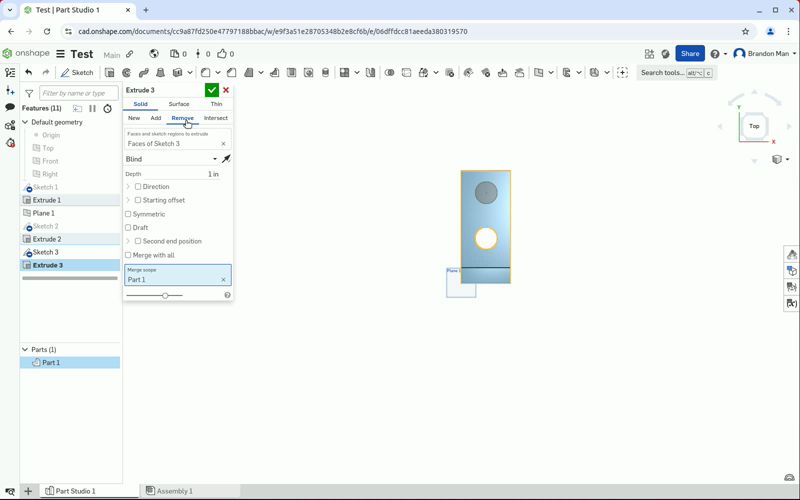
key(tab, 4)
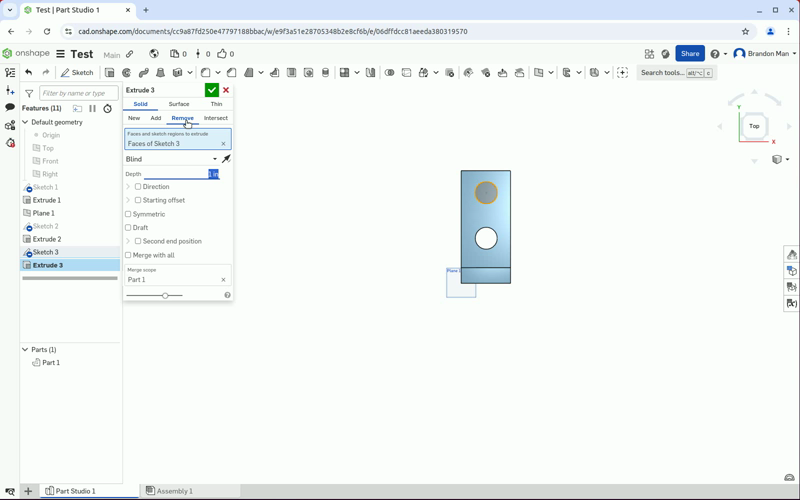
text(3.129)
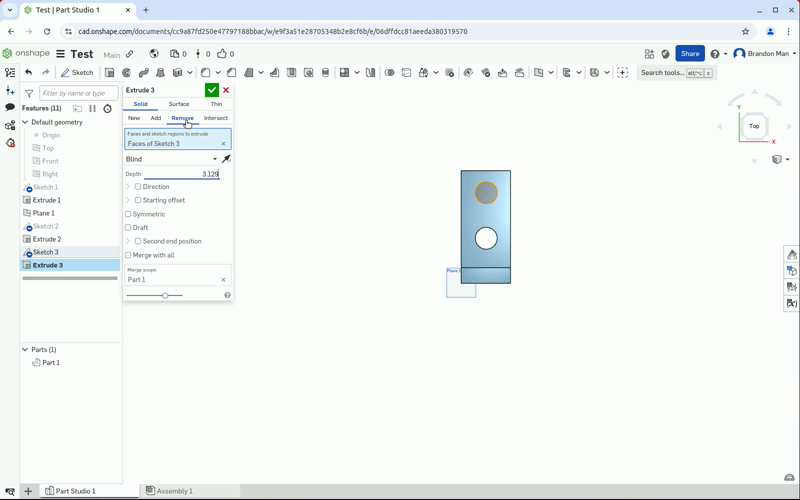
key(tab, 6)
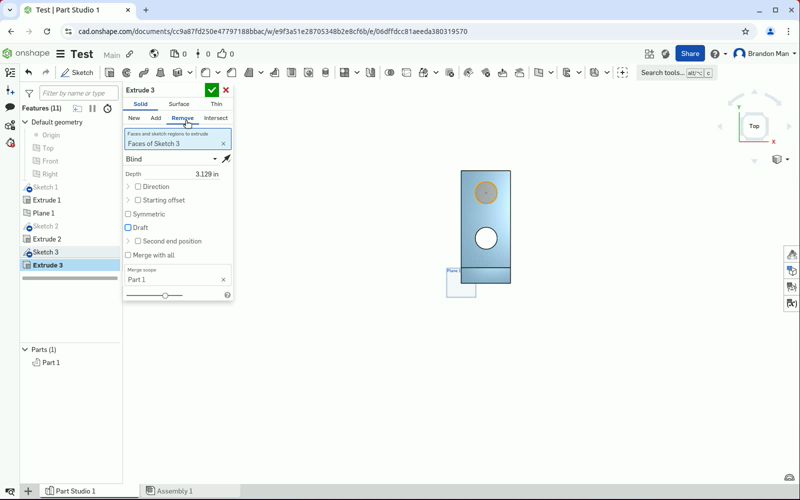
key(space)
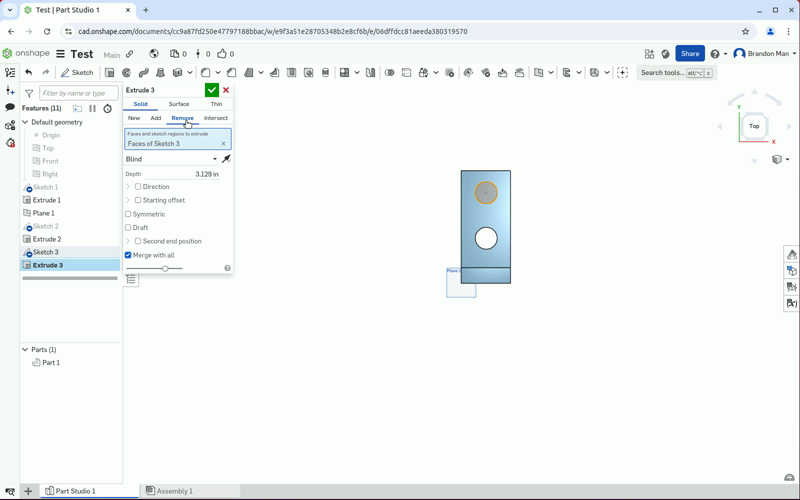
key(enter)
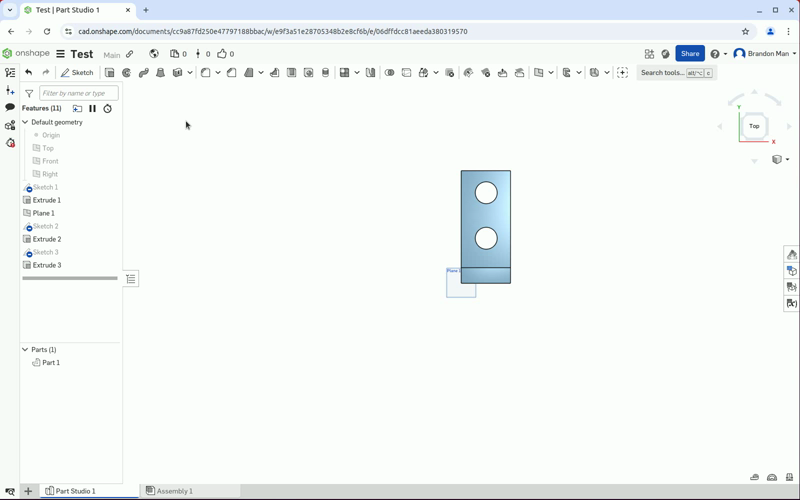
key(shift+h)
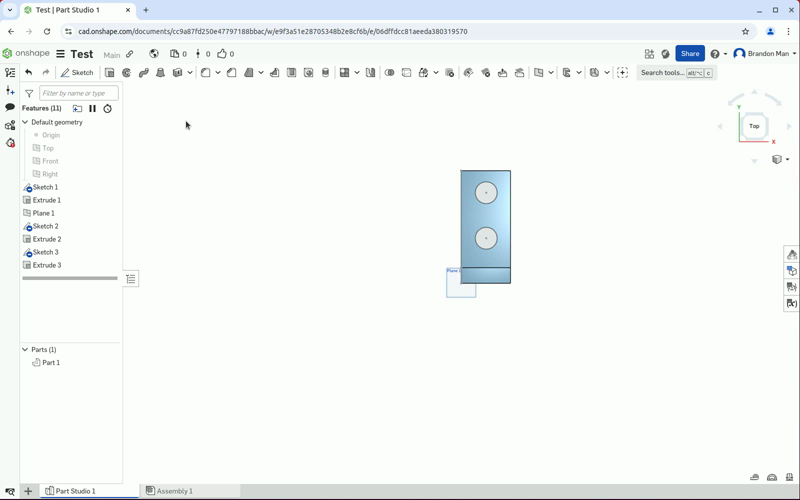
key(shift+h)
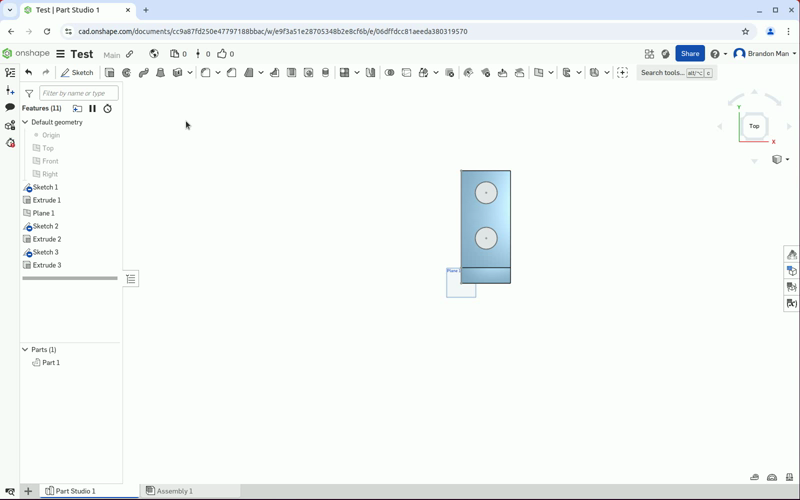
key(shift+7)
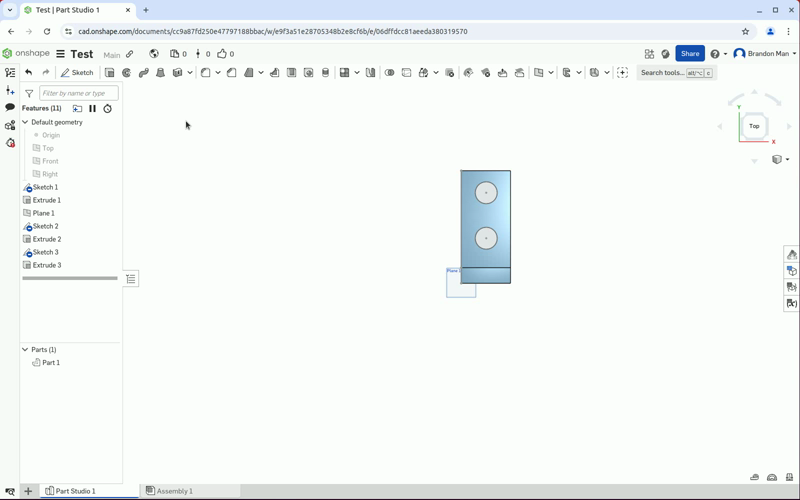
key(up, 3)
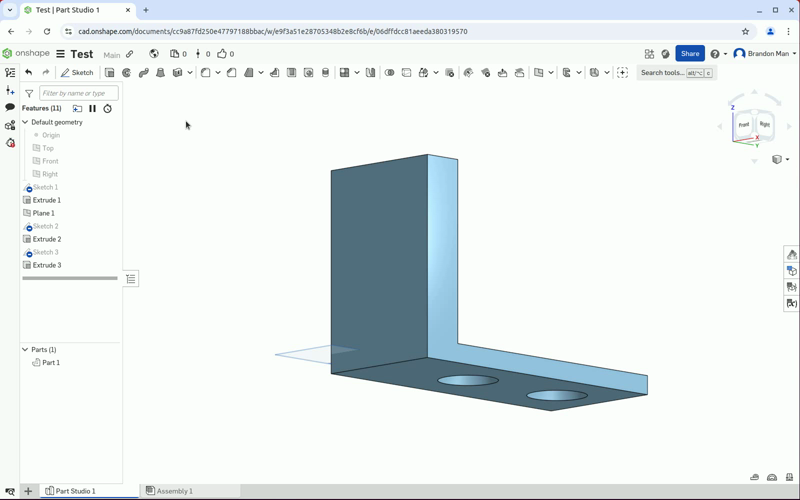
key(left, 3)
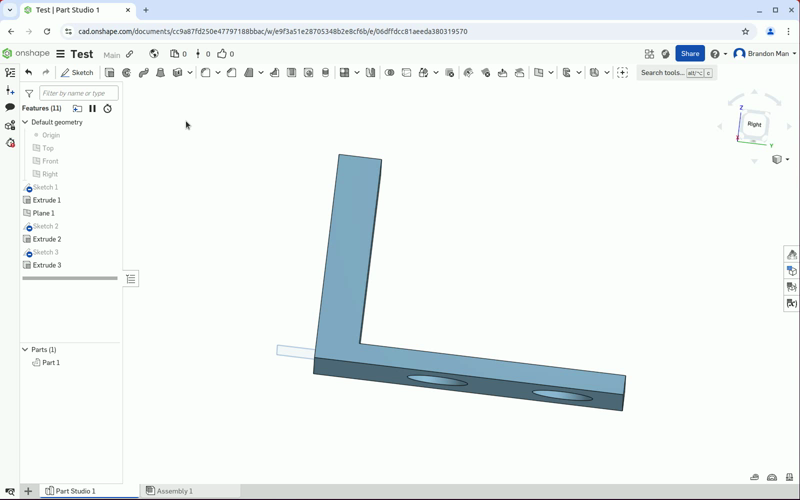
key(right, 3)
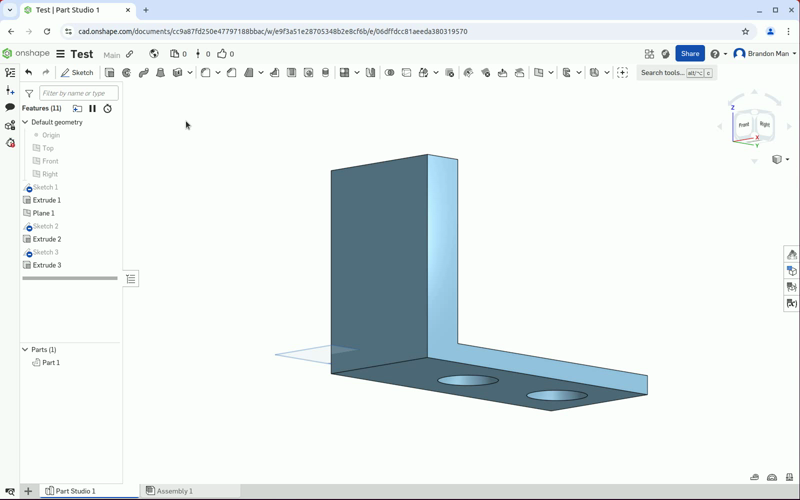
key(down, 3)
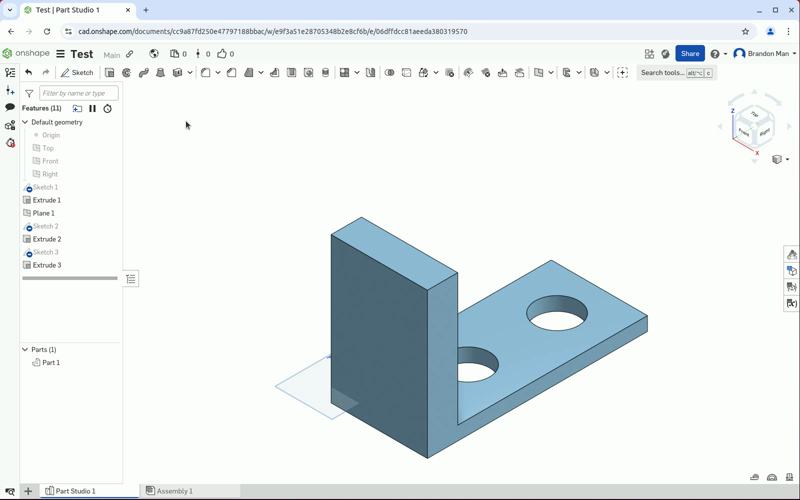
mouse_move(73, 189)
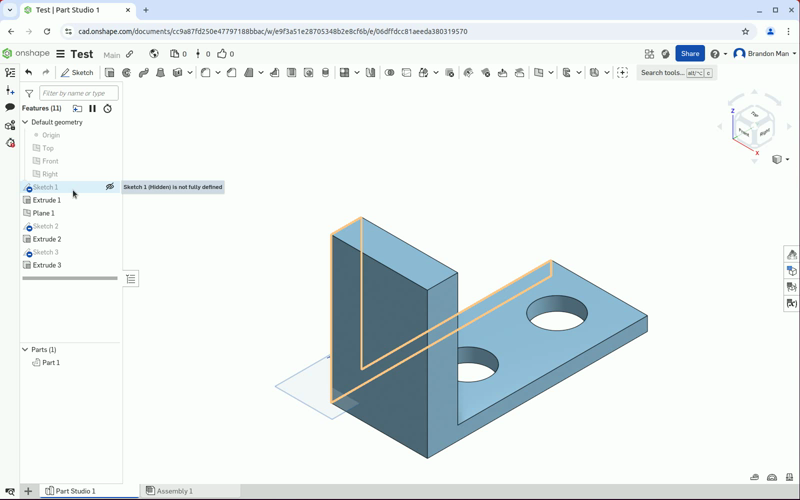
click(73, 189)